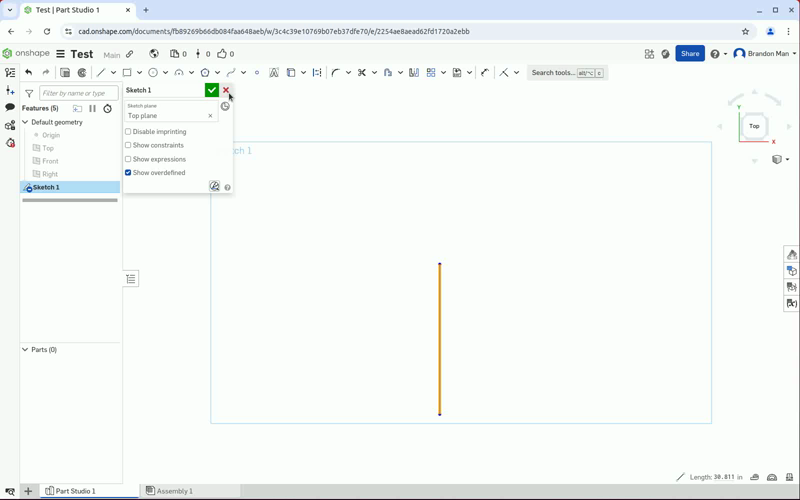
key(shift+h)
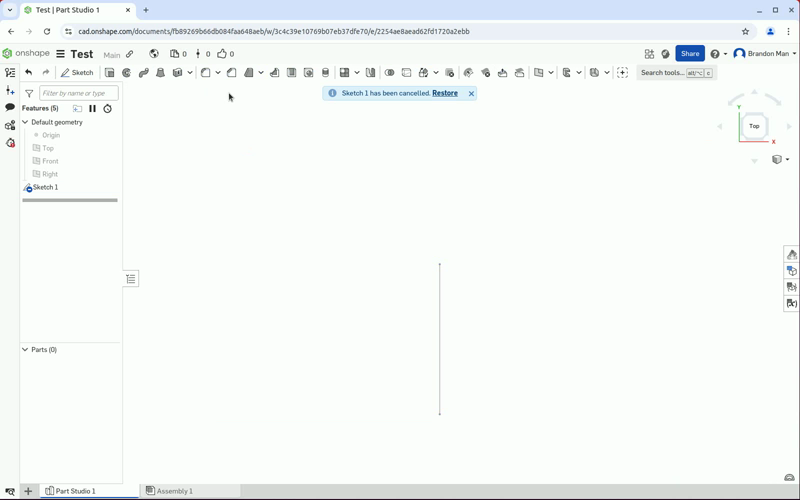
key(shift+s)
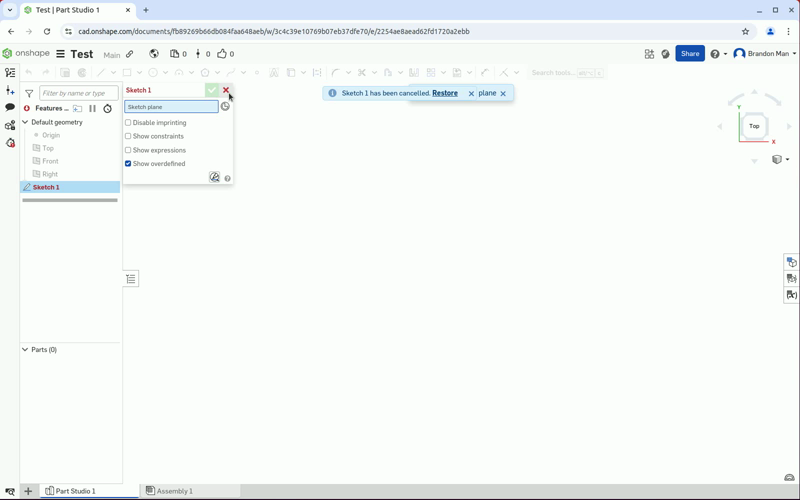
mouse_move(73, 150)
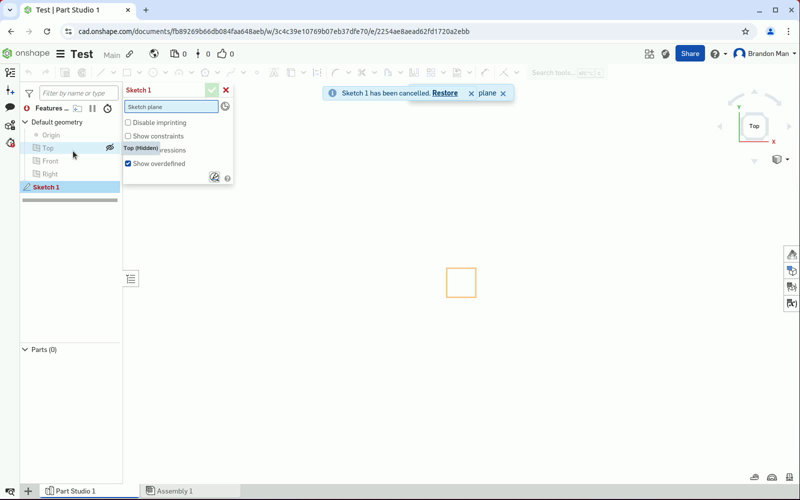
click(73, 150)
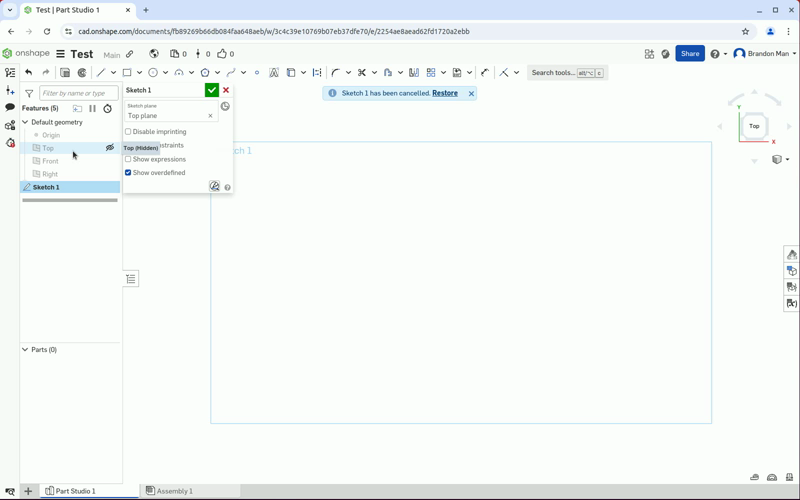
mouse_move(73, 352)
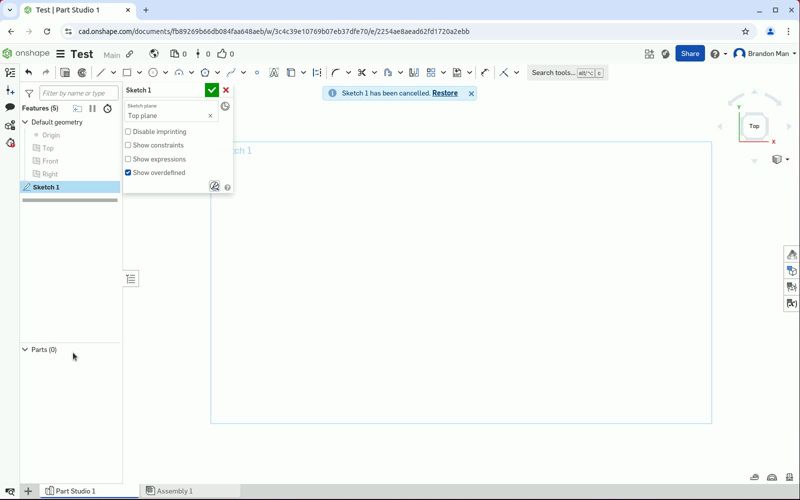
key(y)
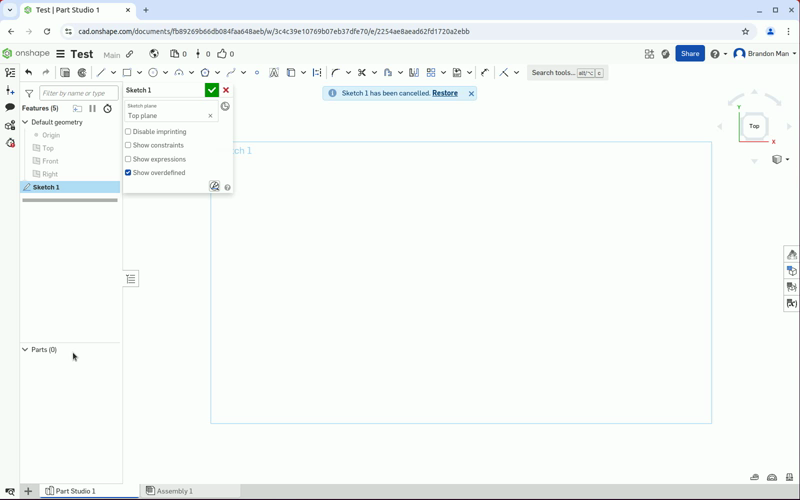
key(l)
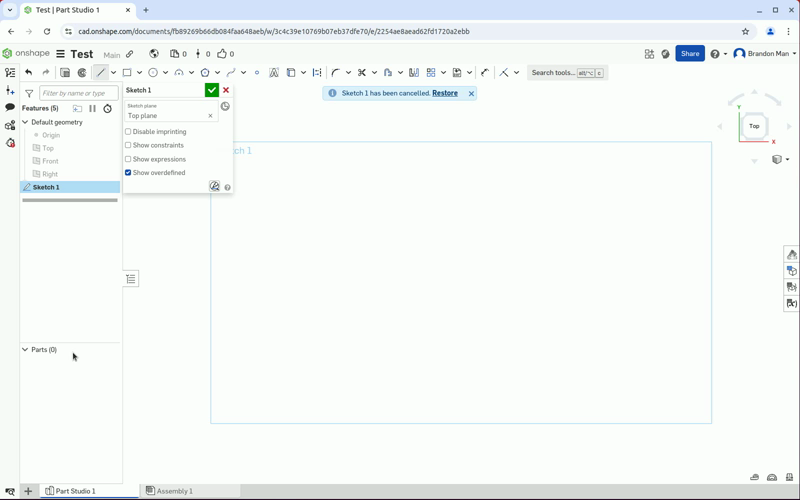
key_down(shift)
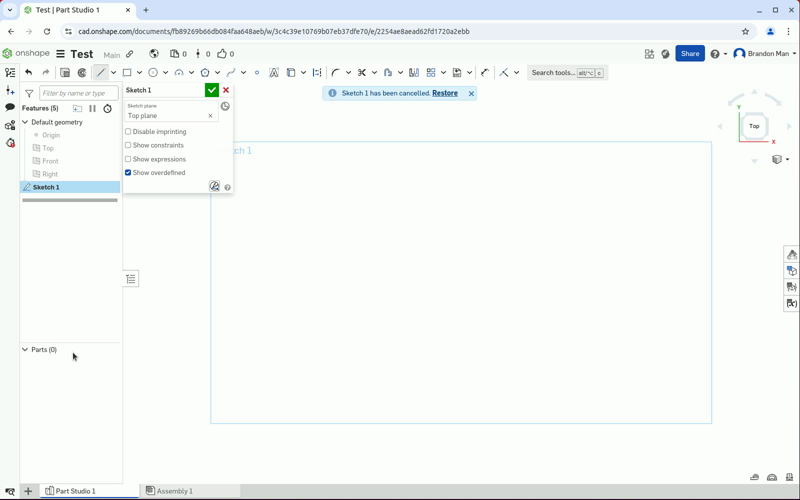
mouse_move(348, 237)
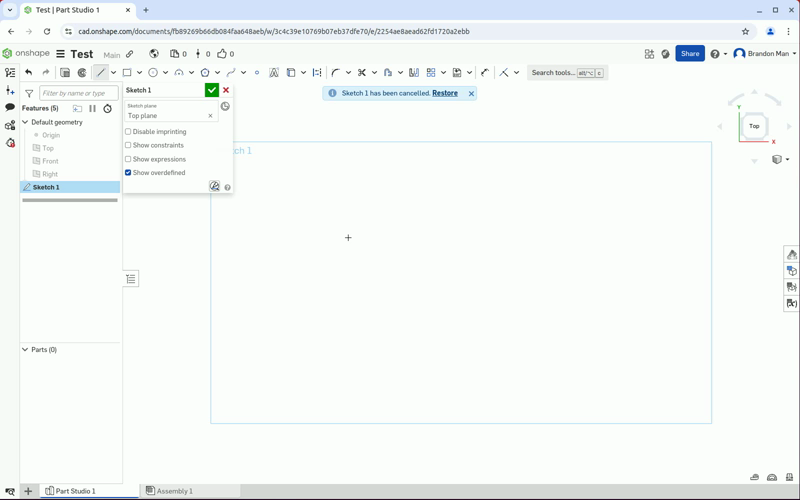
click(348, 237)
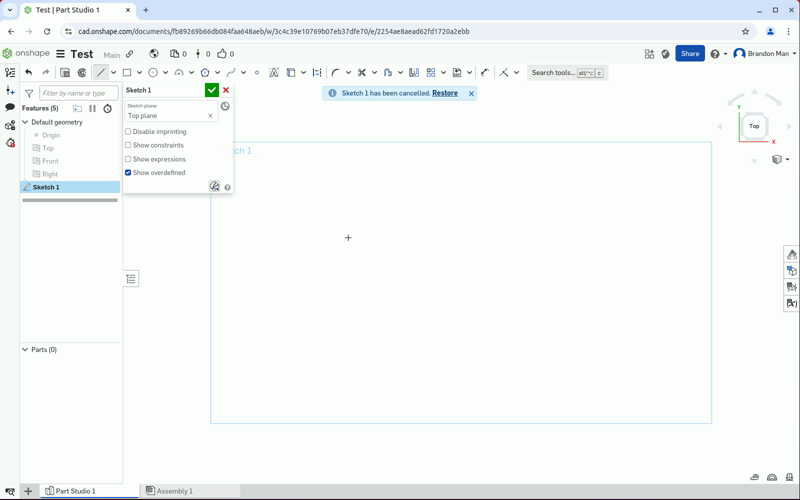
key_up(shift)
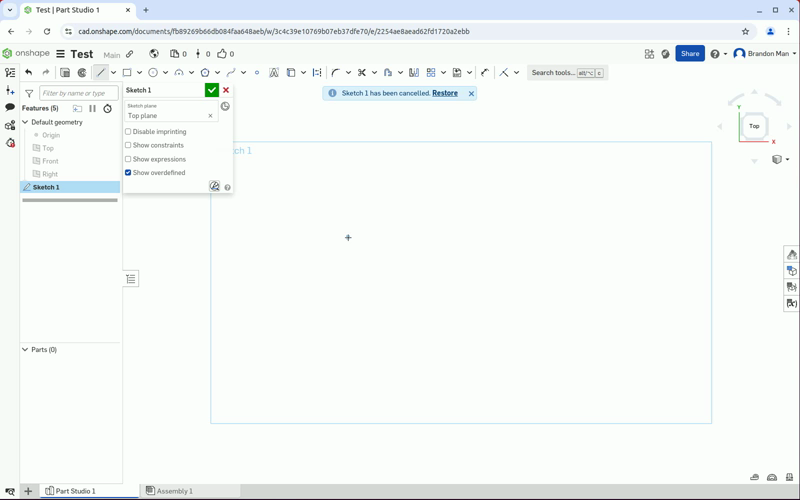
key_down(shift)
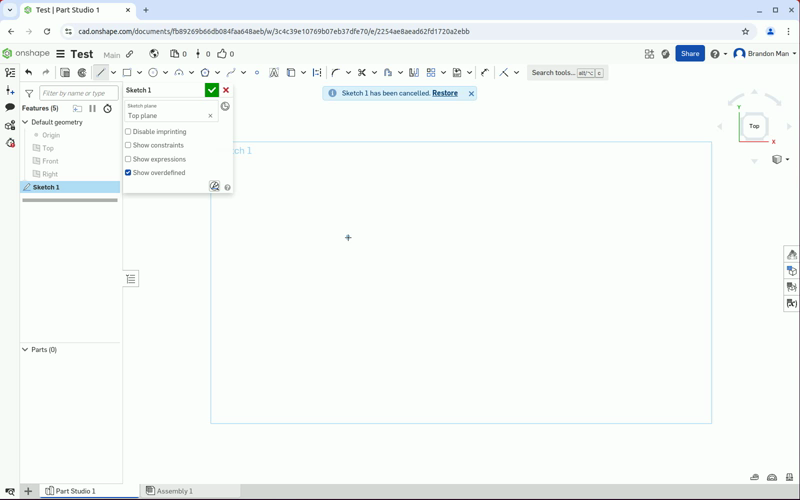
mouse_move(567, 237)
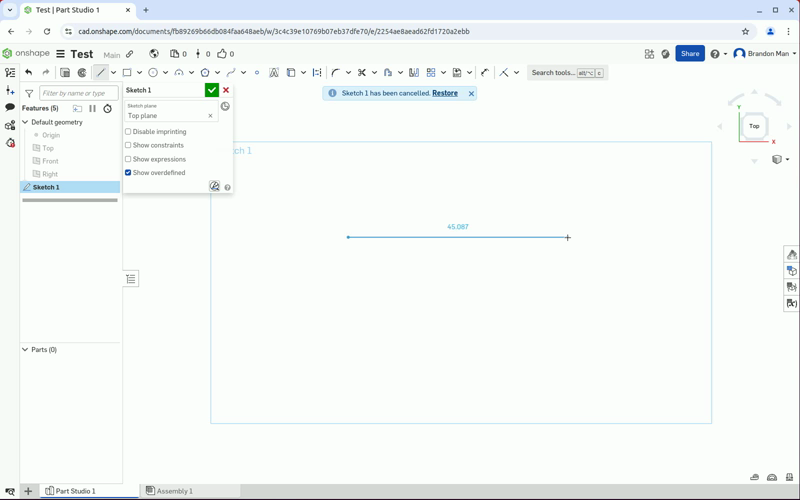
click(567, 237)
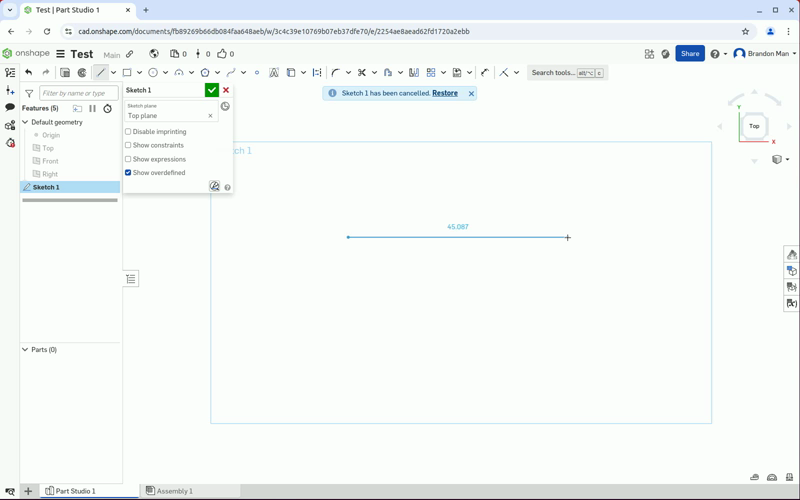
key_up(shift)
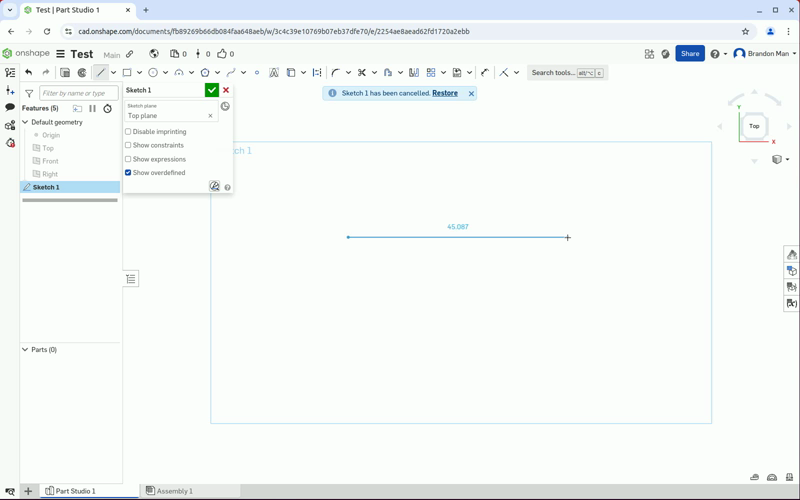
key_down(shift)
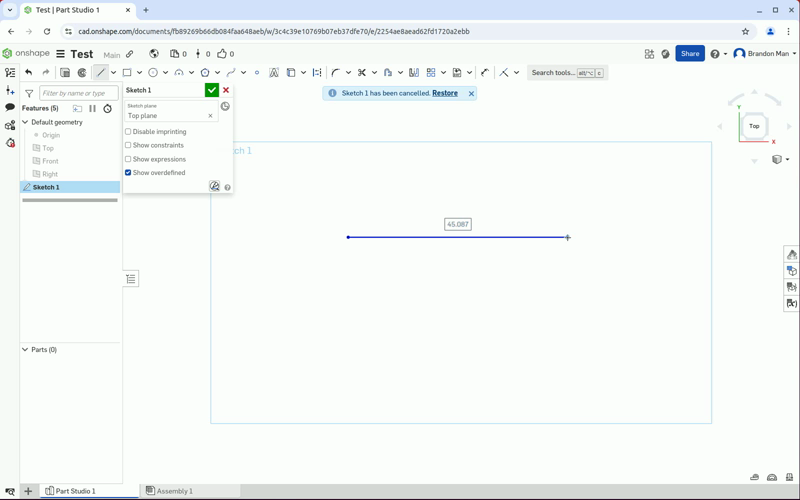
mouse_move(589, 237)
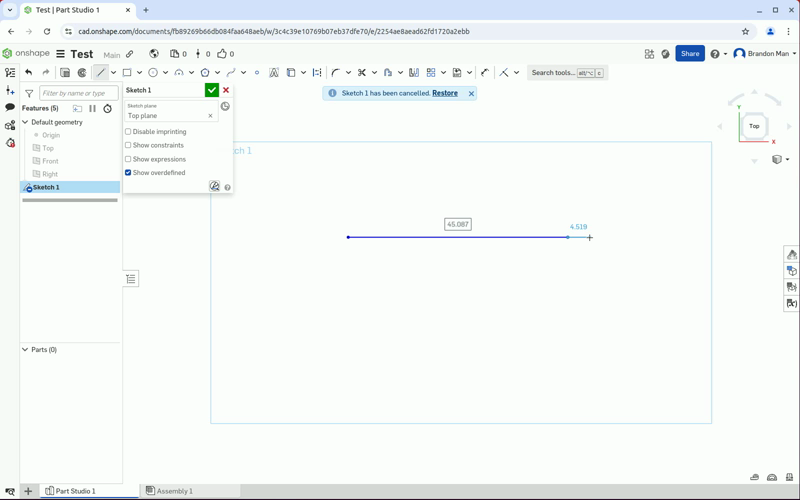
mouse_move(567, 211)
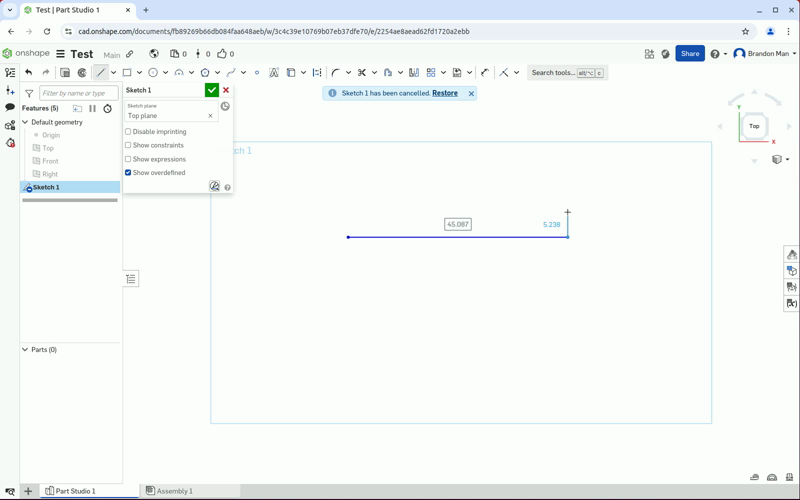
click(567, 211)
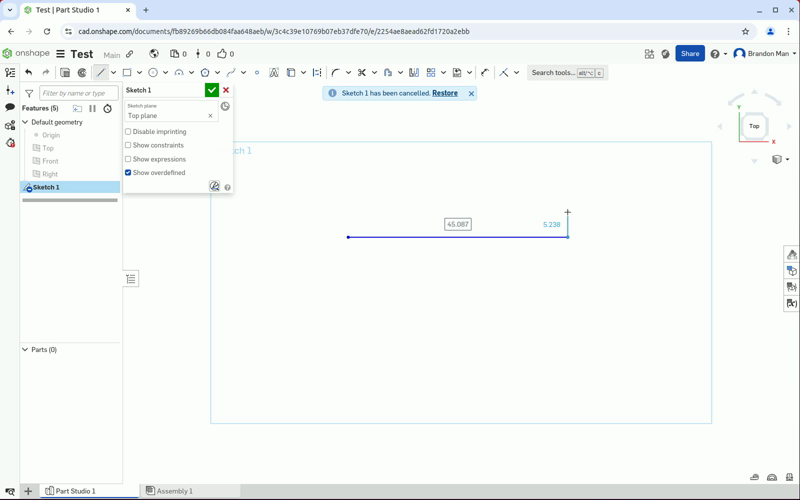
key_up(shift)
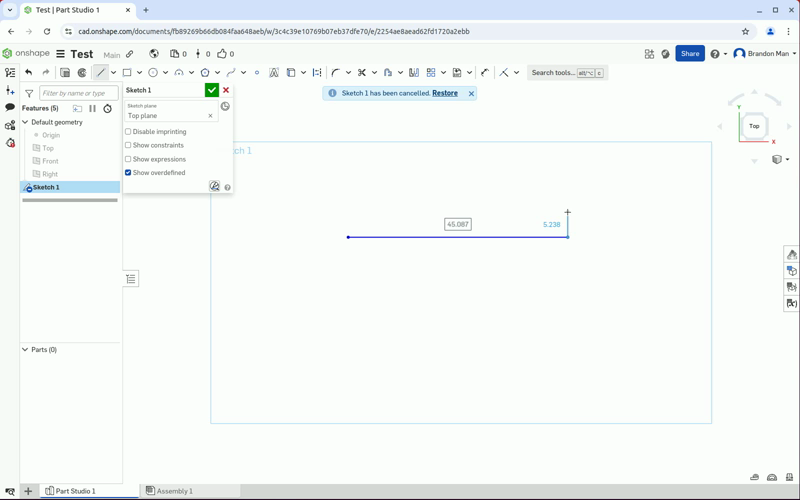
key_down(shift)
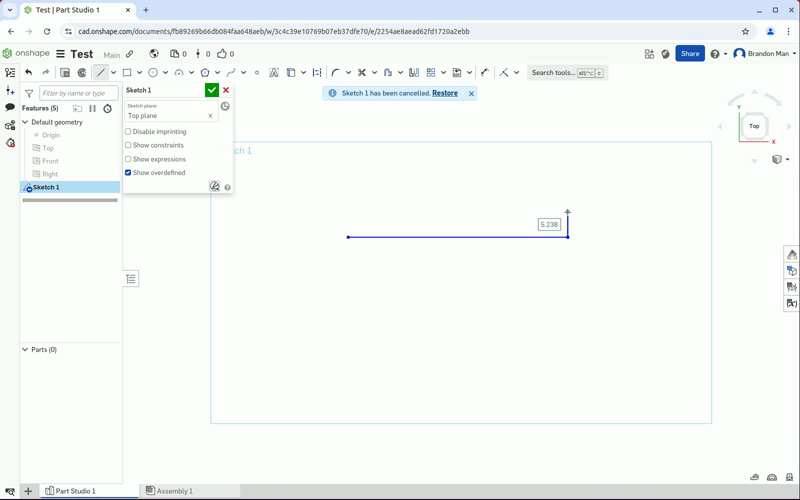
mouse_move(348, 211)
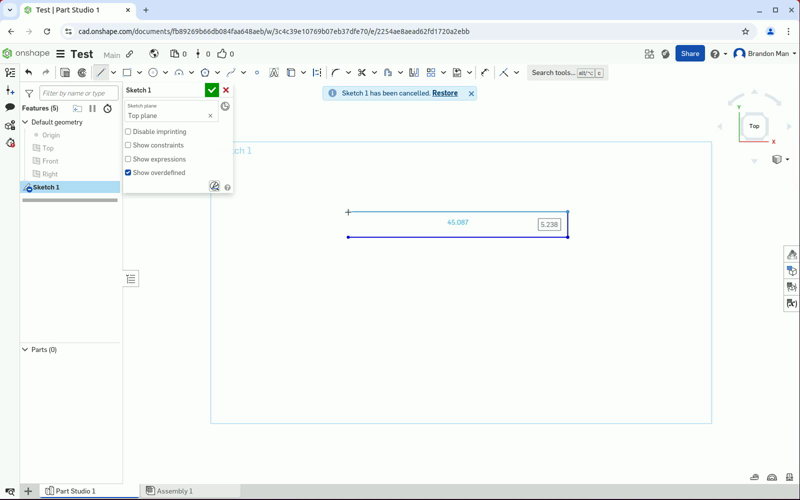
click(348, 211)
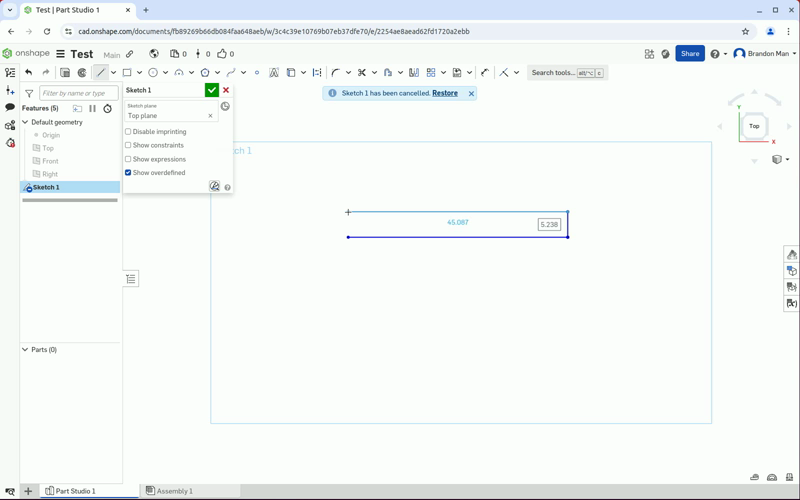
key_up(shift)
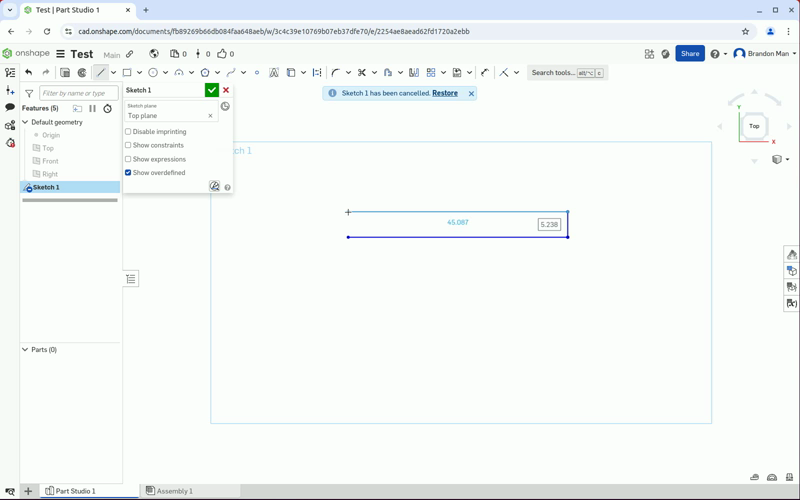
mouse_move(378, 211)
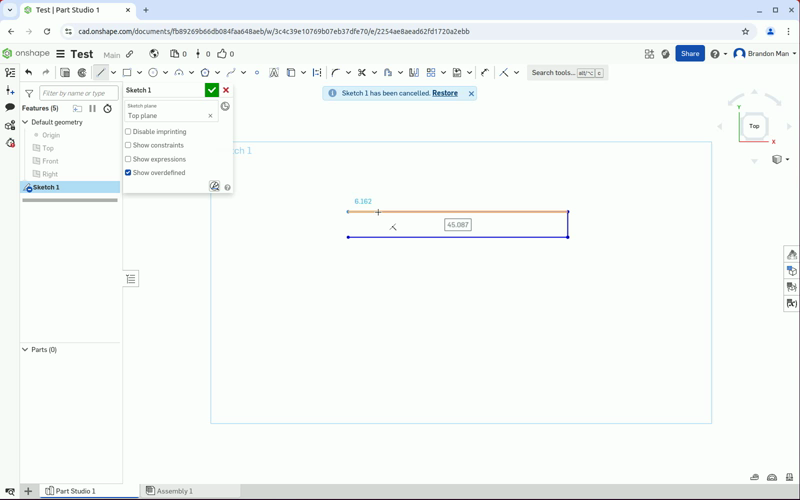
key_down(shift)
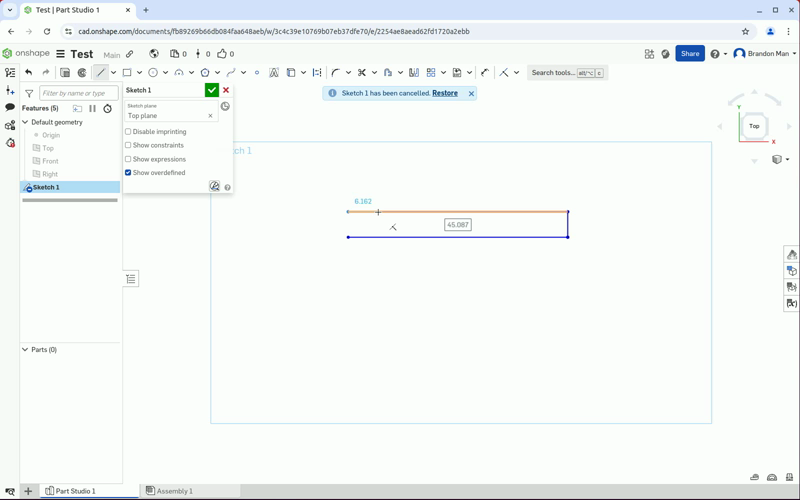
mouse_move(348, 237)
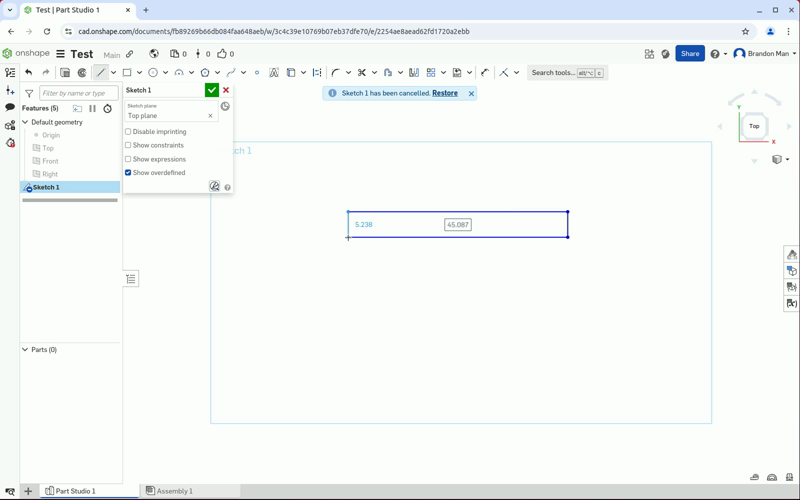
key_up(shift)
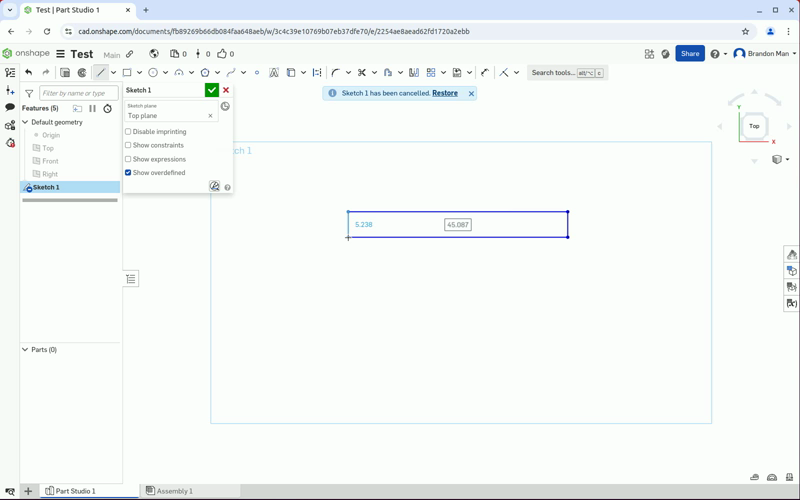
click(348, 237)
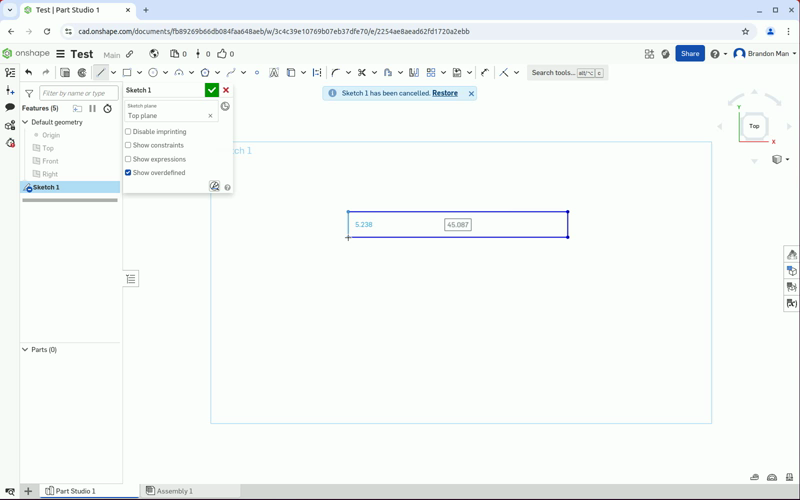
key(esc)
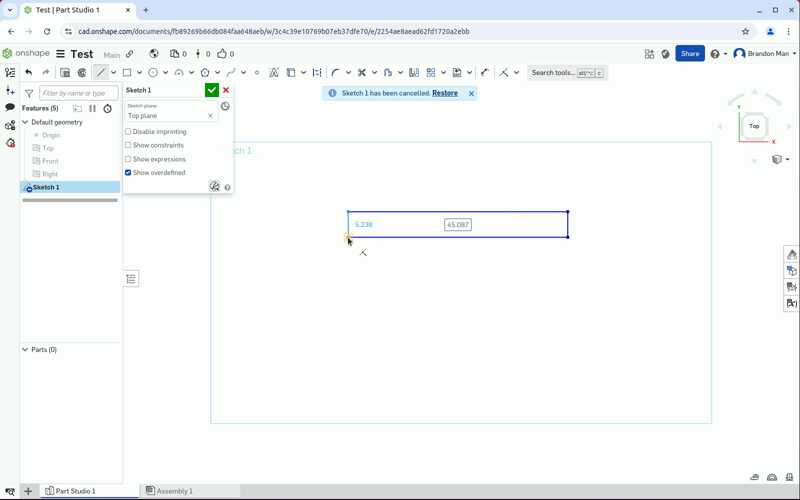
key(l)
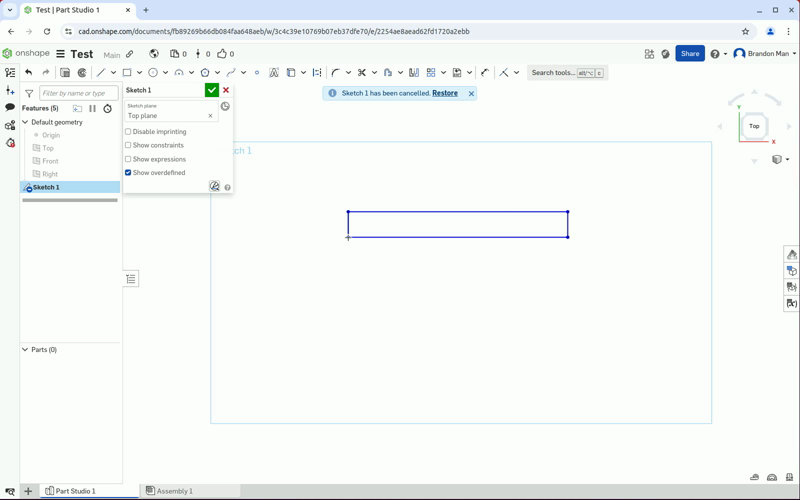
key_down(shift)
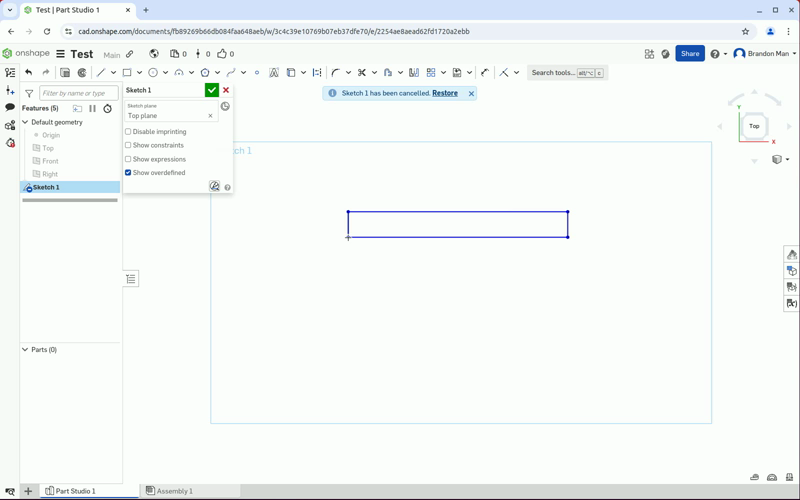
mouse_move(357, 232)
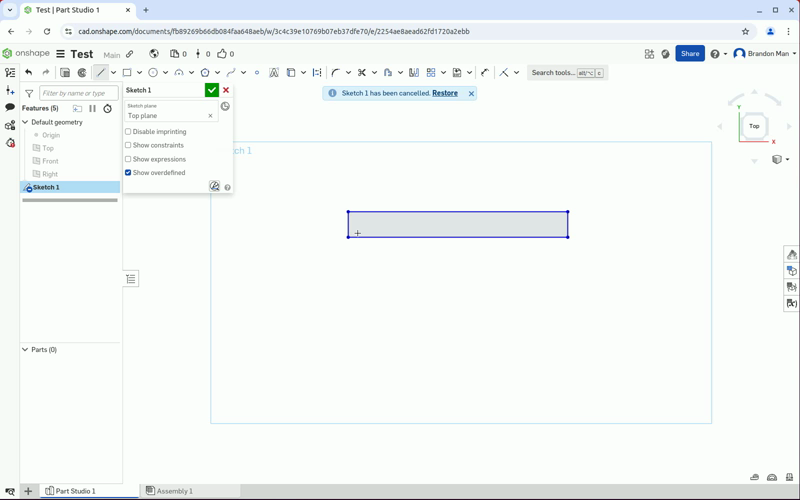
click(357, 232)
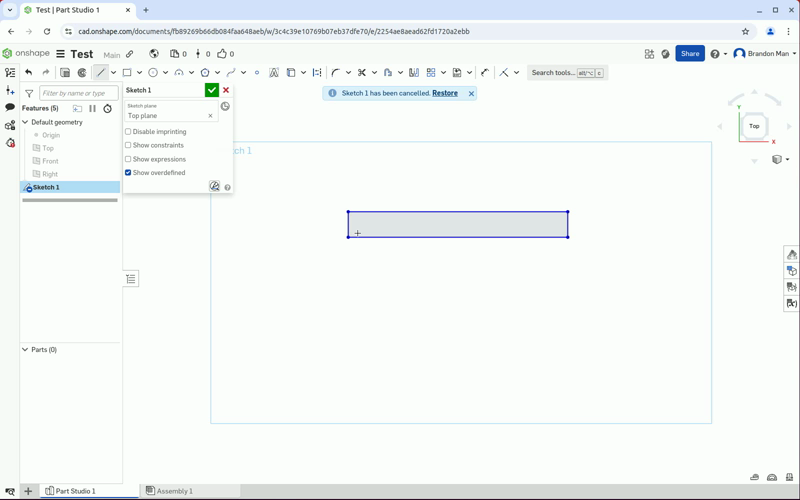
key_up(shift)
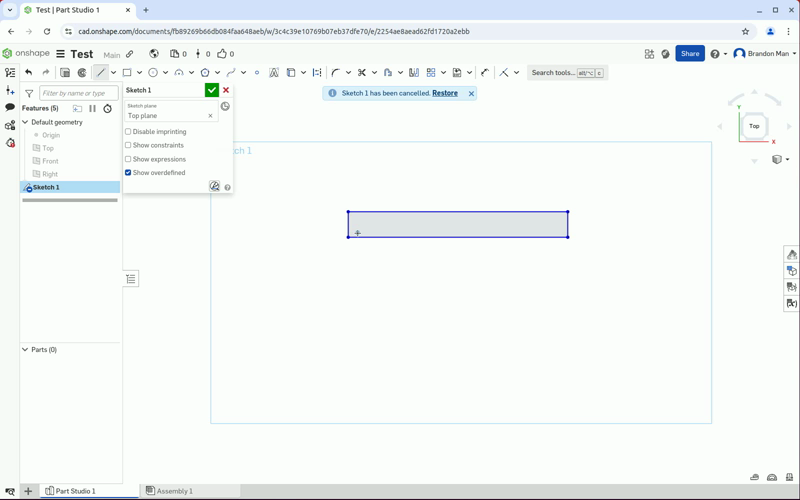
key_down(shift)
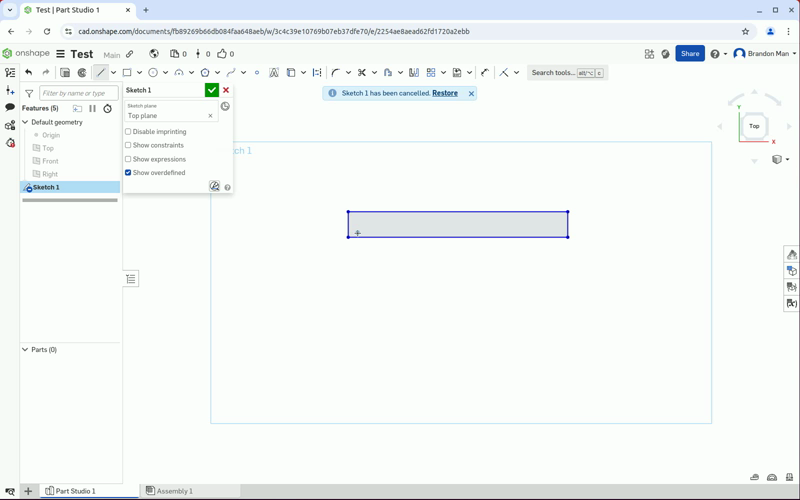
mouse_move(387, 232)
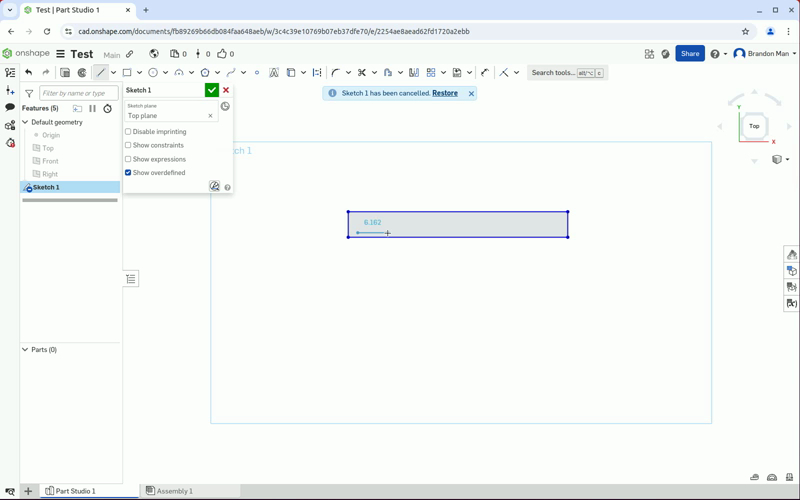
mouse_move(366, 232)
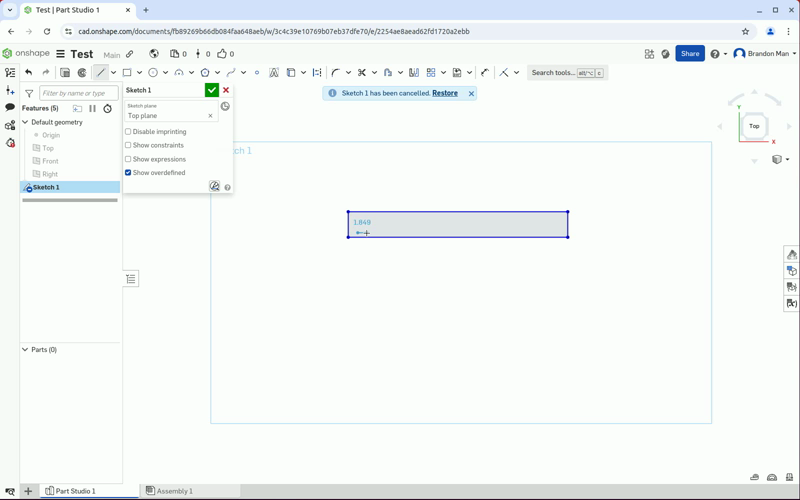
click(366, 232)
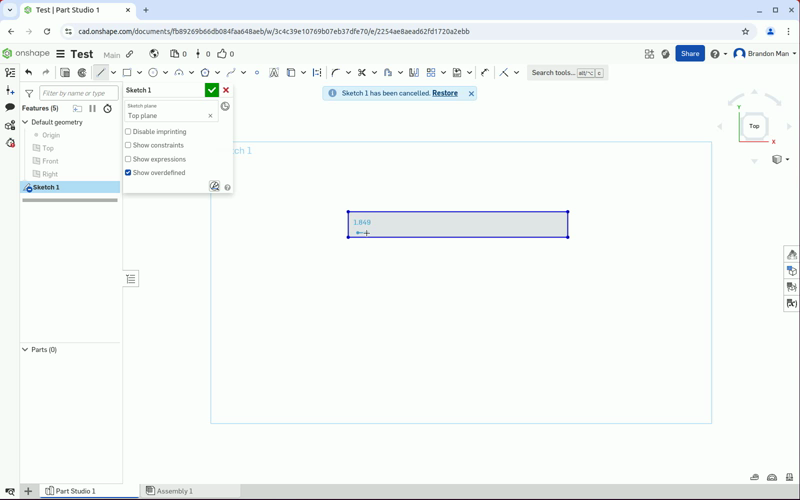
key_up(shift)
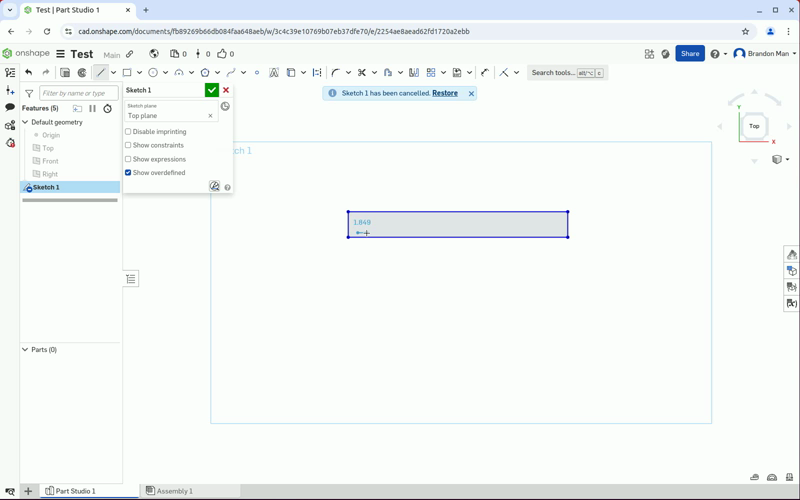
key_down(shift)
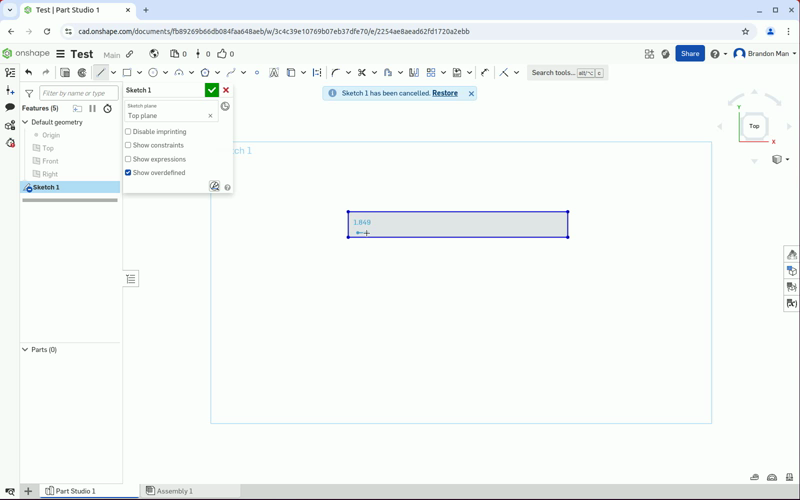
mouse_move(396, 232)
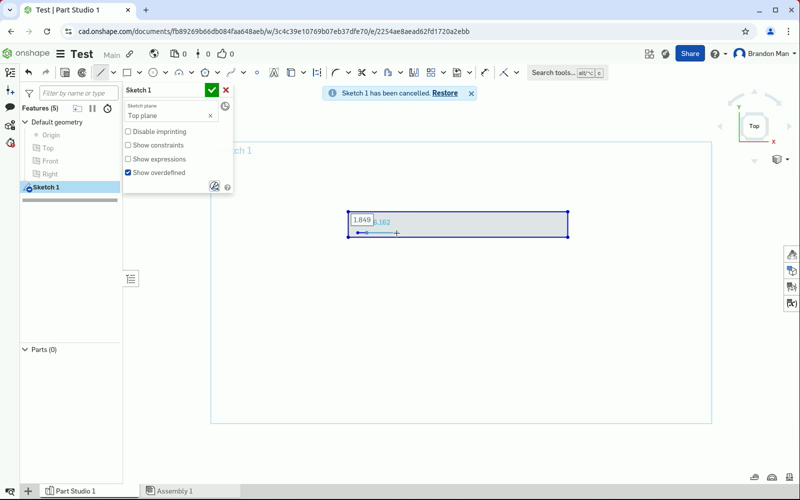
mouse_move(373, 232)
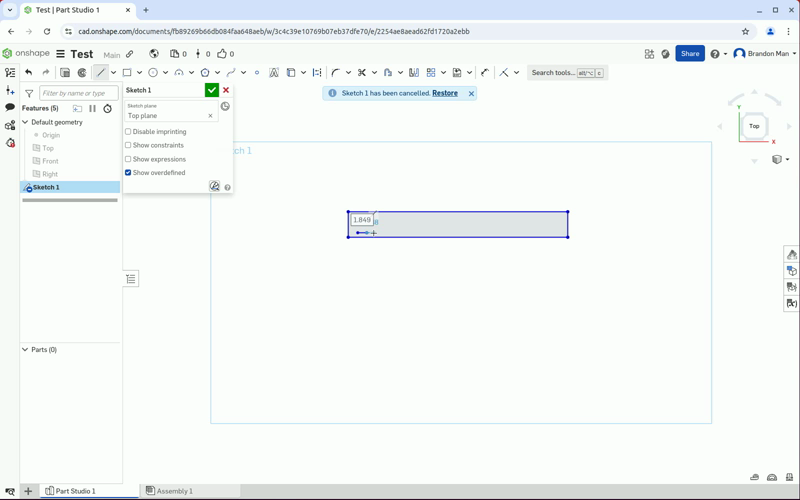
scroll(6)
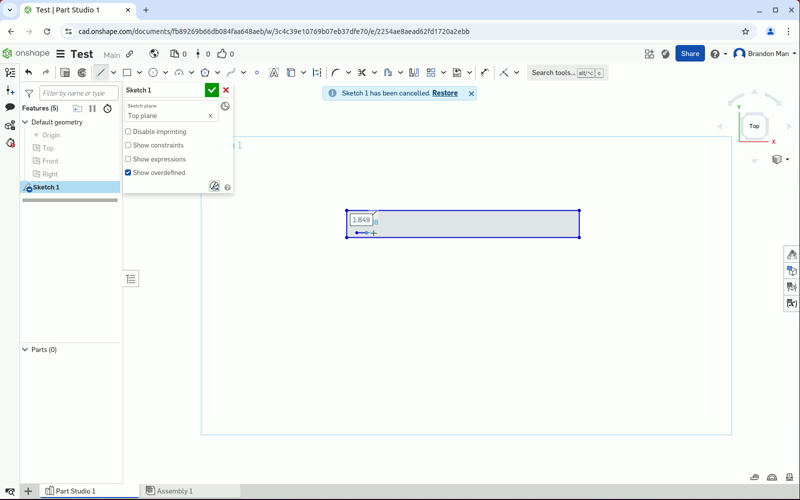
scroll(6)
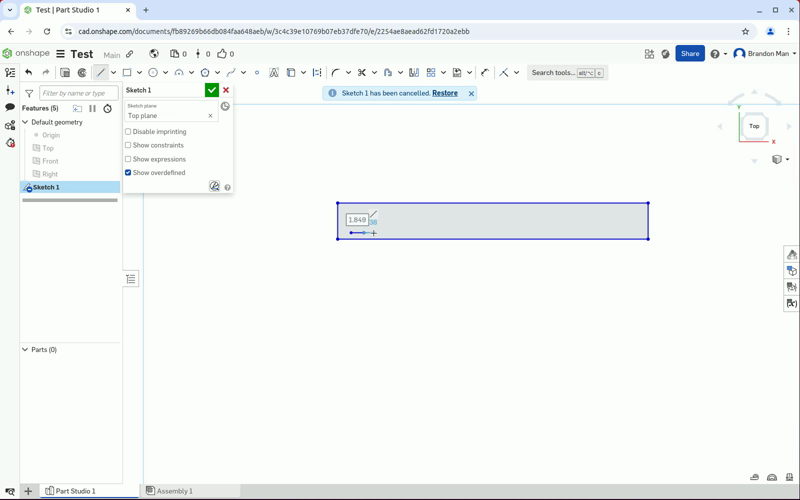
scroll(6)
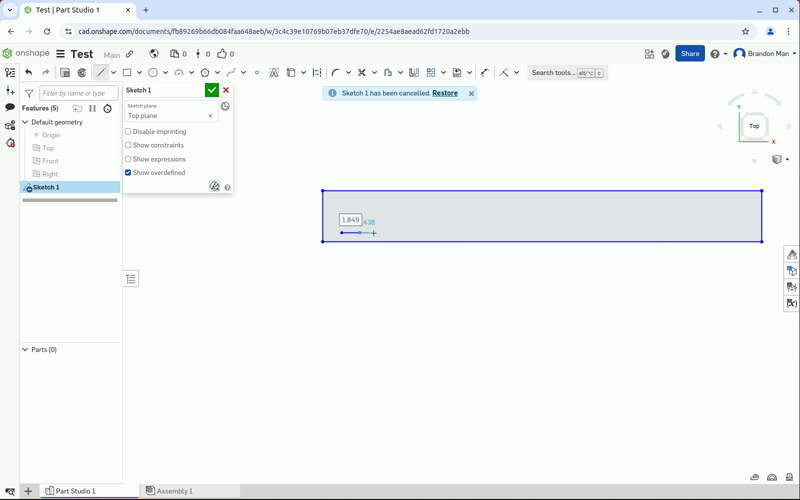
scroll(6)
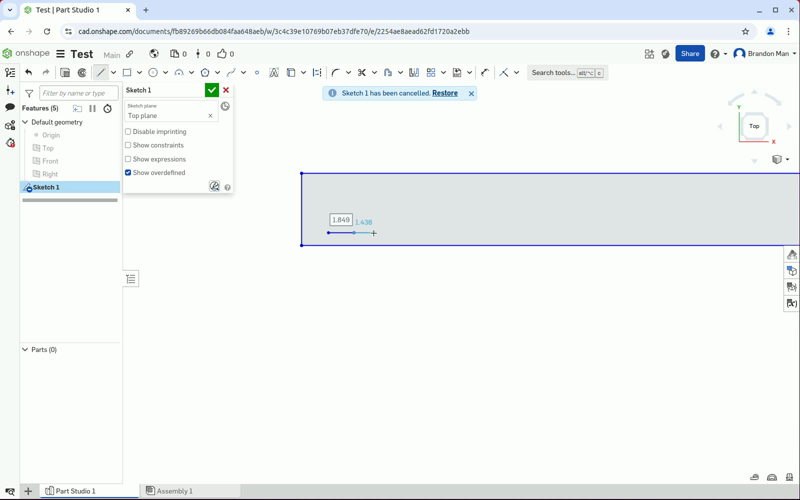
scroll(6)
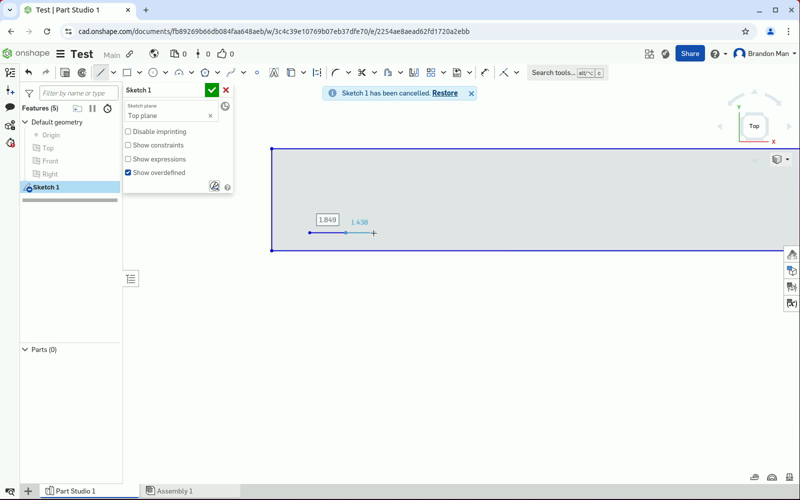
scroll(6)
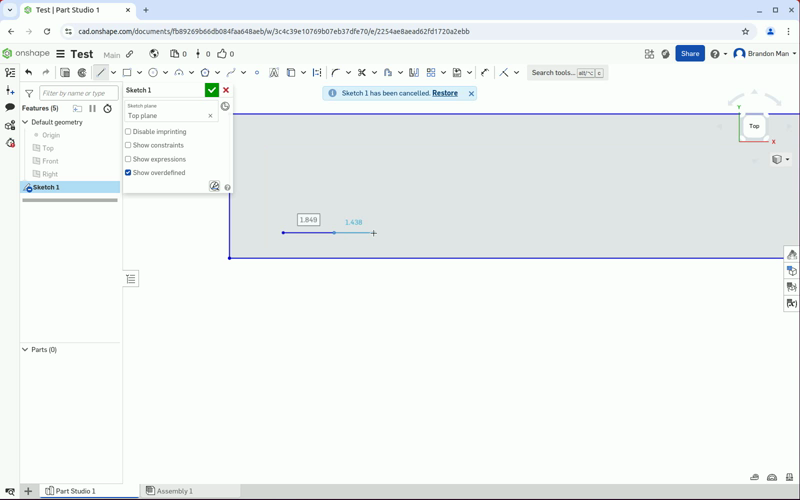
scroll(6)
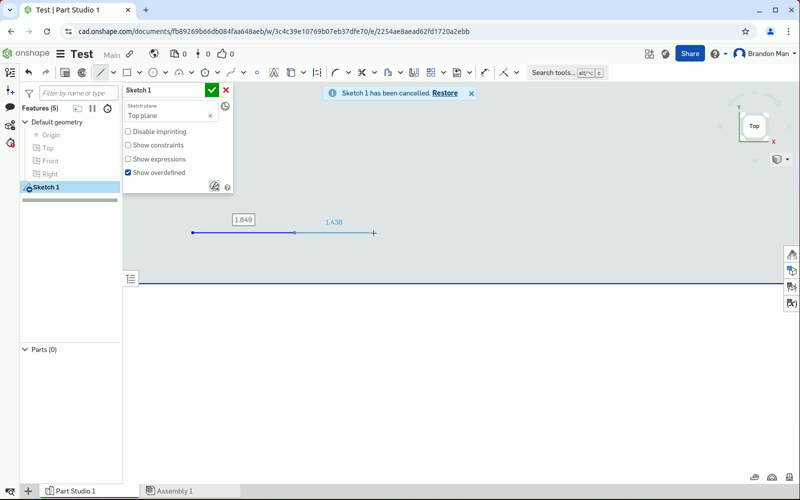
click(373, 232)
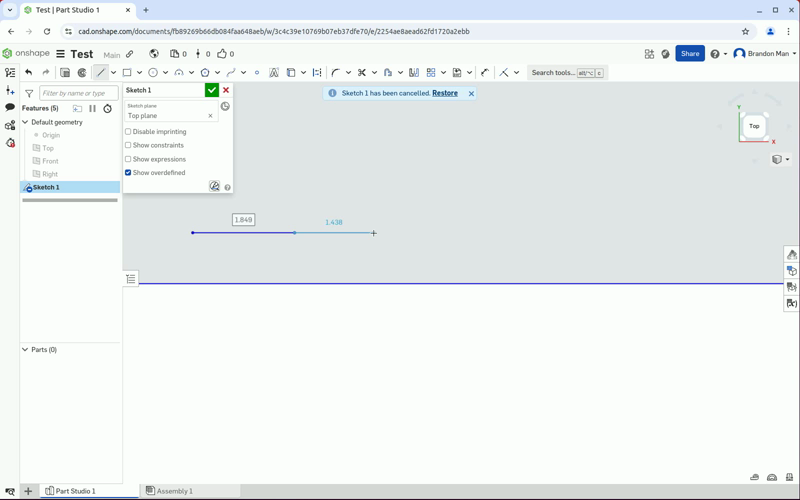
scroll(-6)
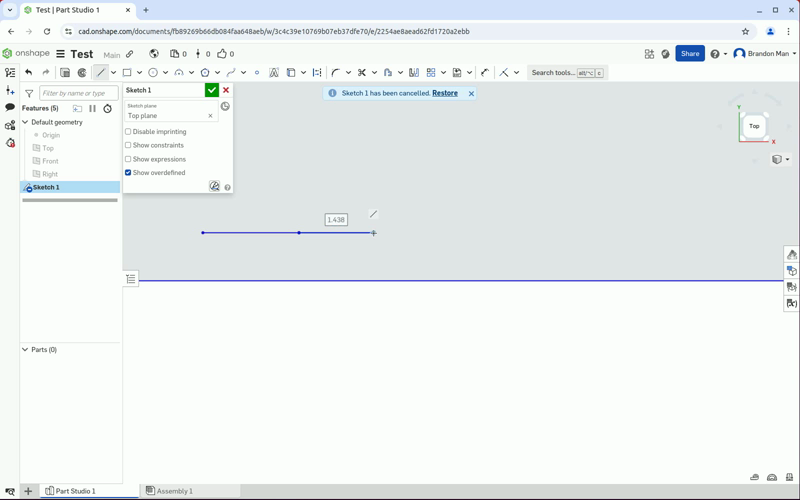
scroll(-6)
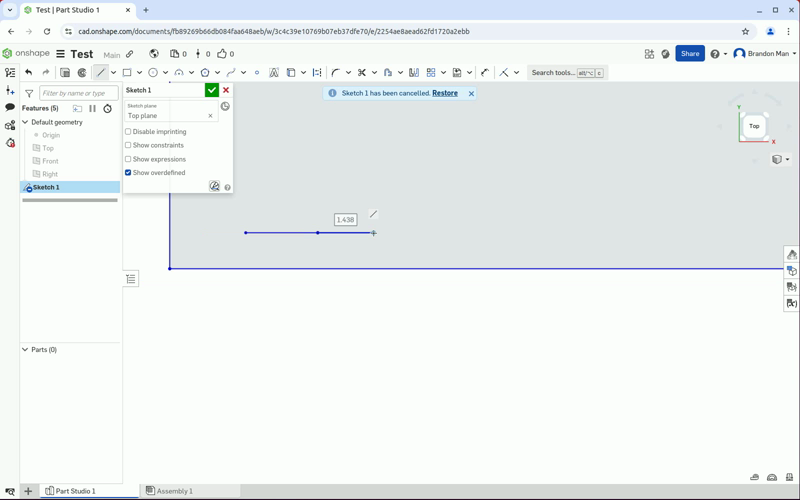
scroll(-6)
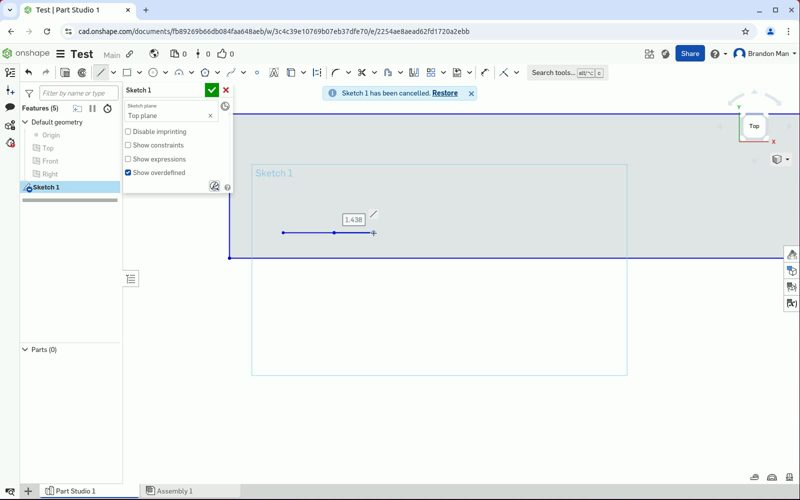
scroll(-6)
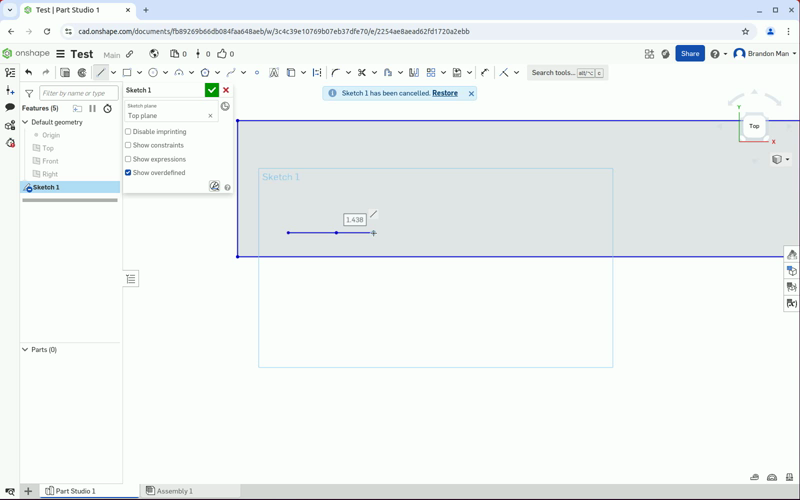
scroll(-6)
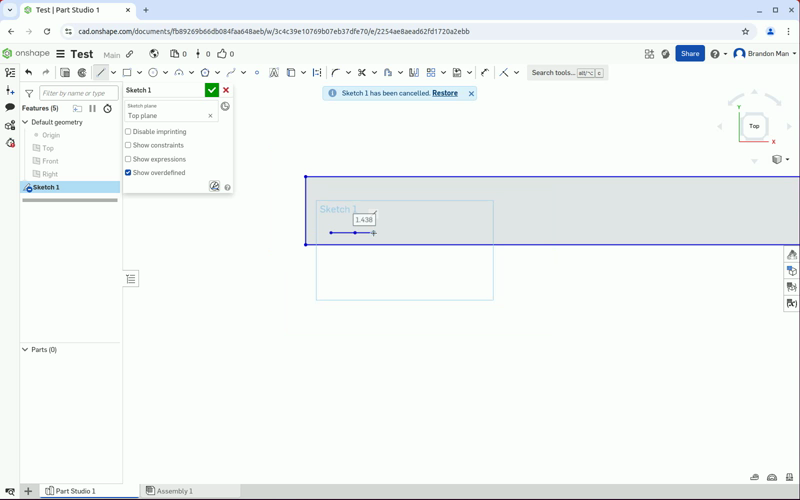
scroll(-6)
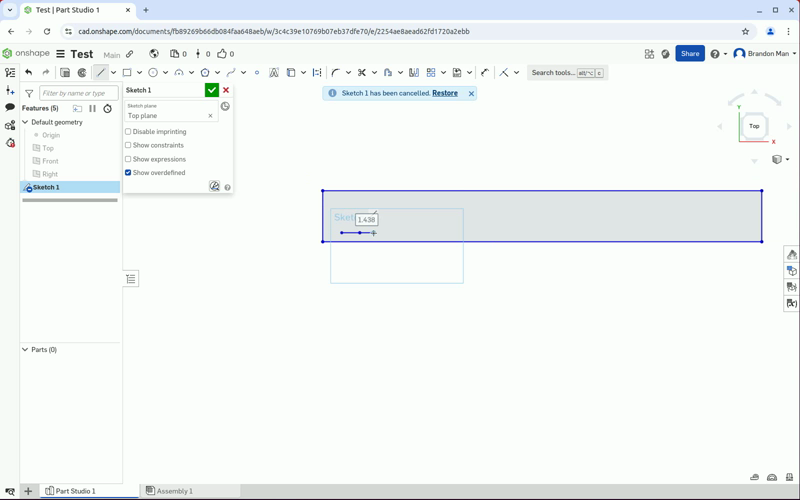
scroll(-6)
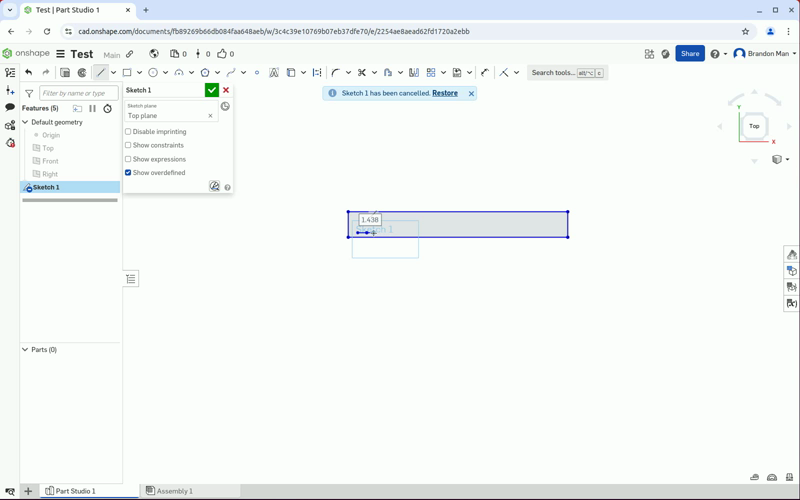
key_up(shift)
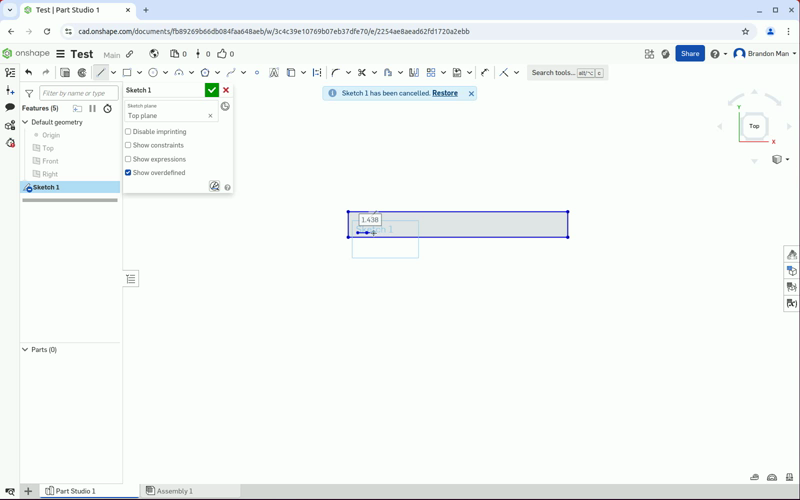
key_down(shift)
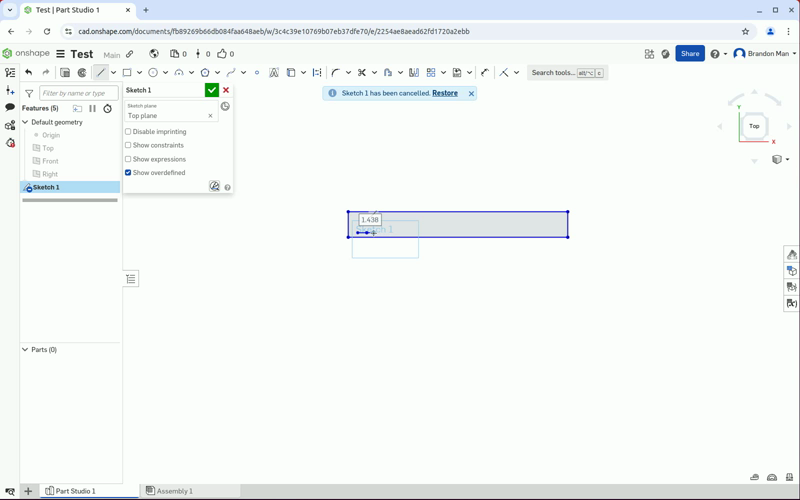
mouse_move(403, 232)
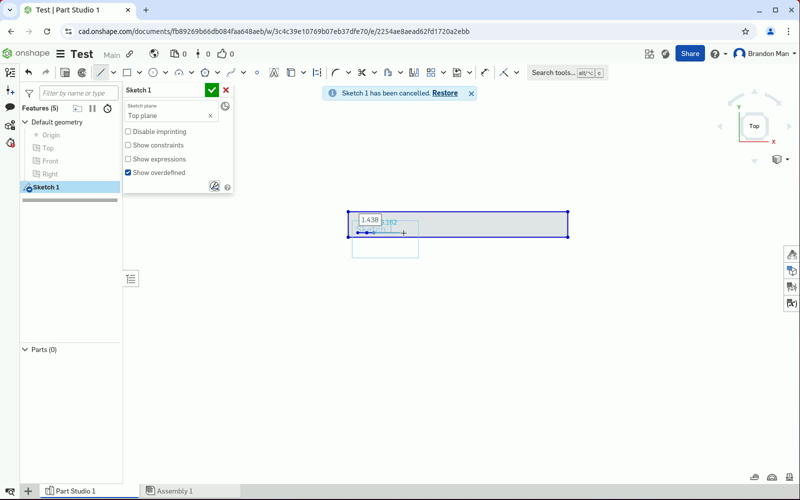
mouse_move(373, 216)
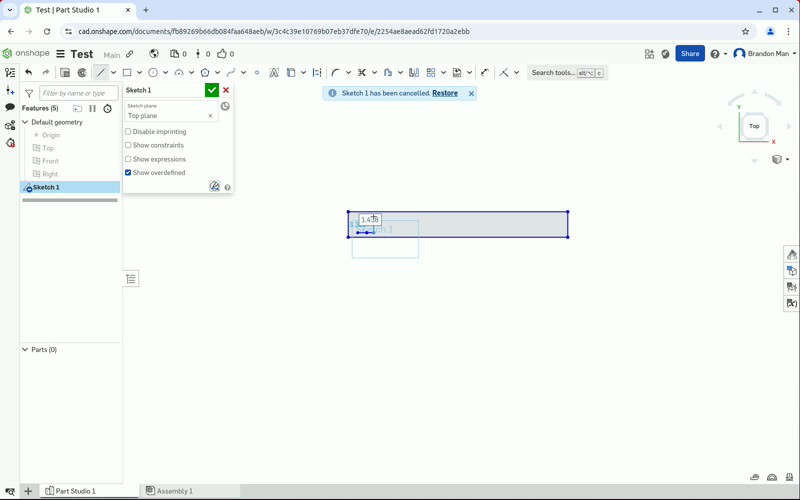
click(373, 216)
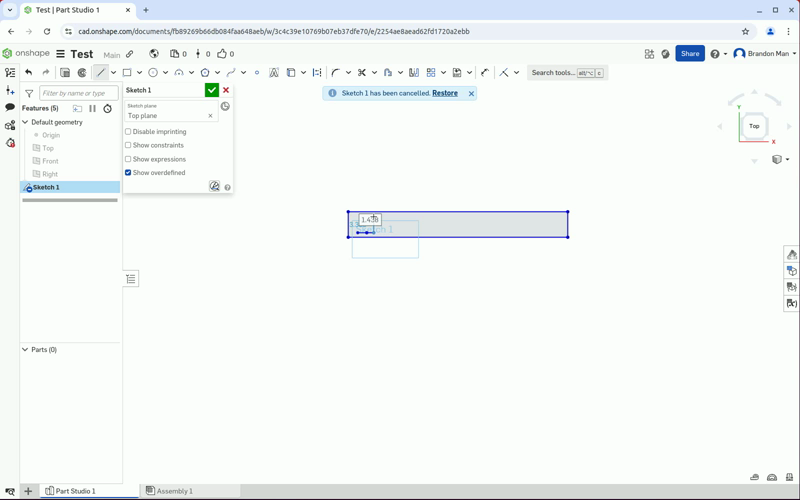
key_up(shift)
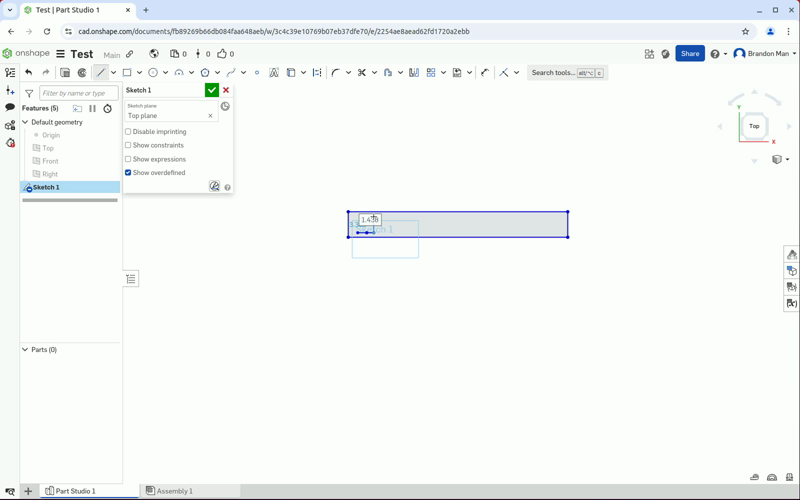
key_down(shift)
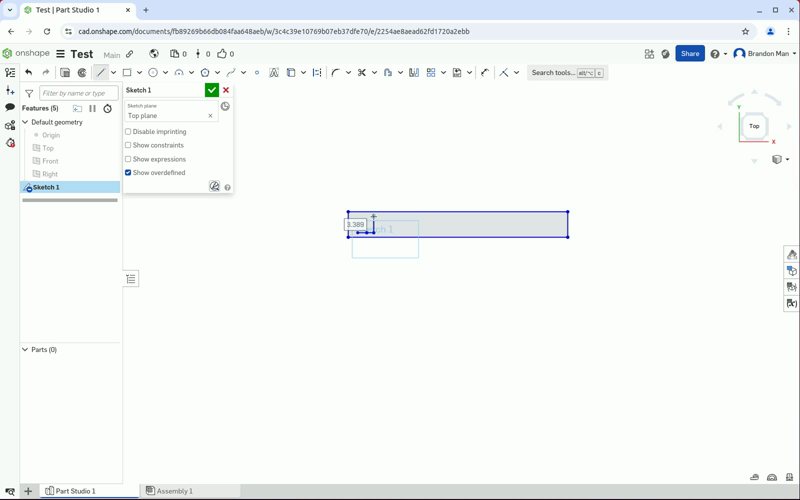
mouse_move(403, 216)
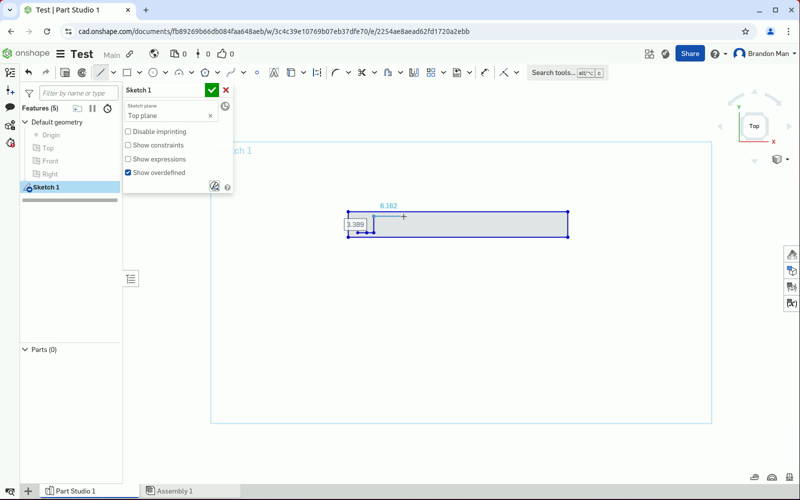
mouse_move(366, 216)
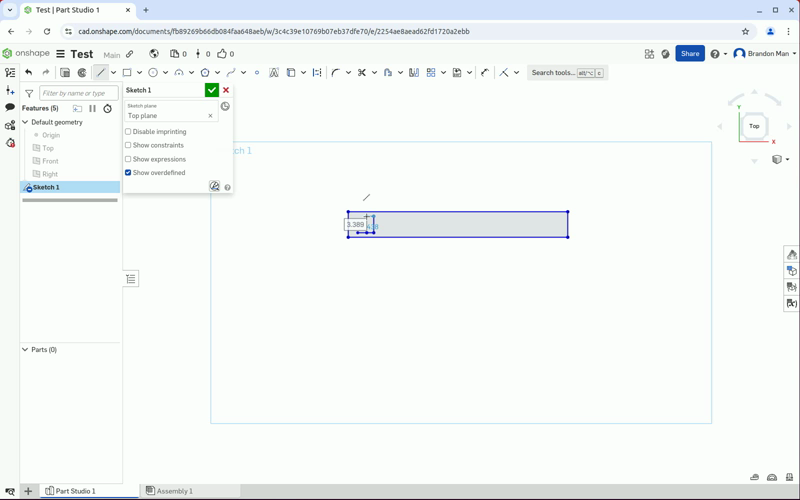
scroll(6)
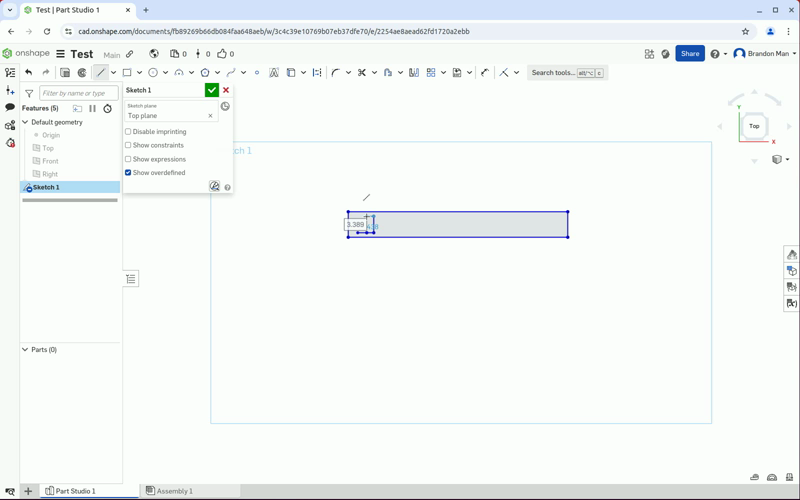
scroll(6)
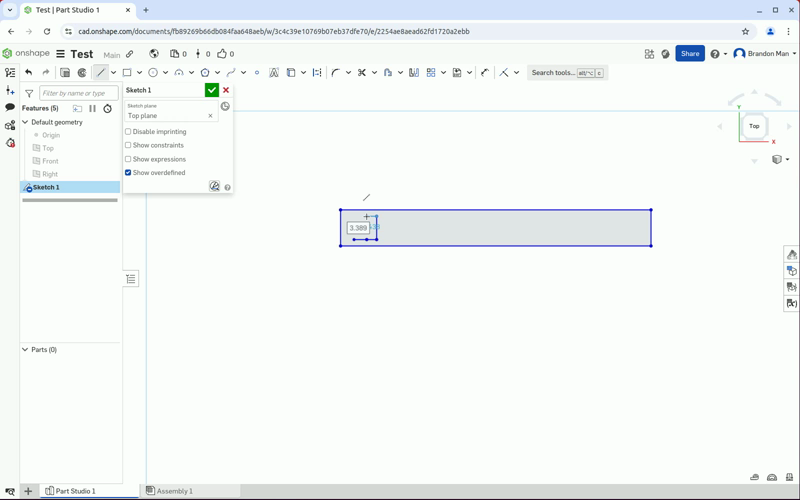
scroll(6)
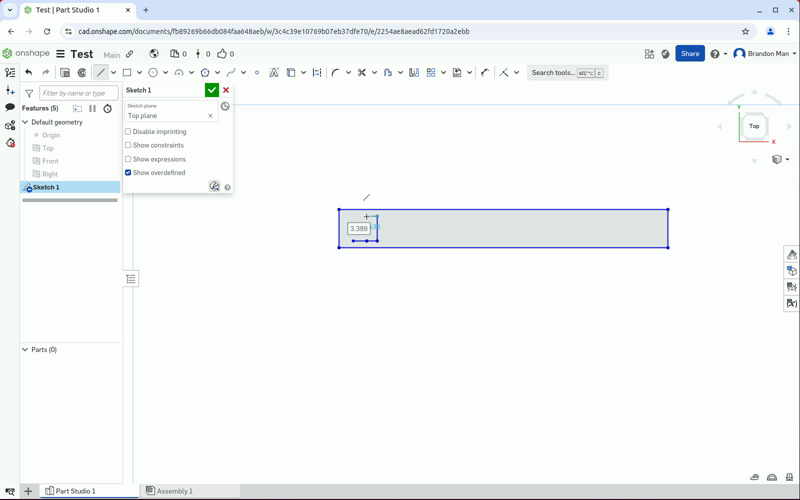
scroll(6)
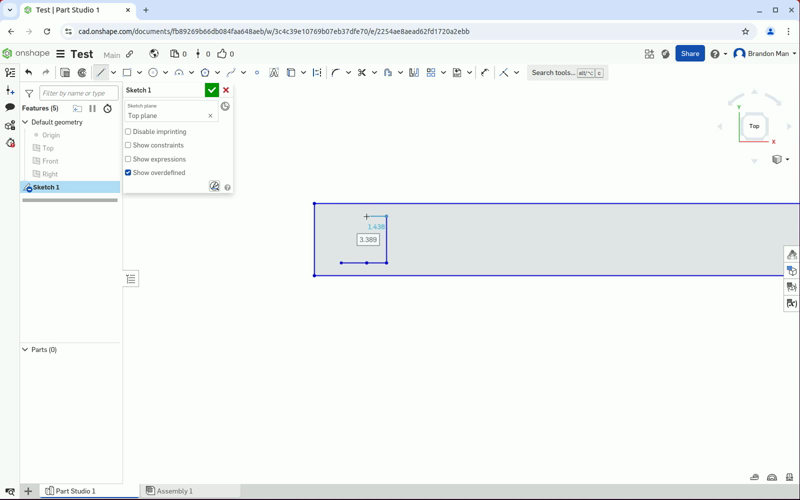
scroll(6)
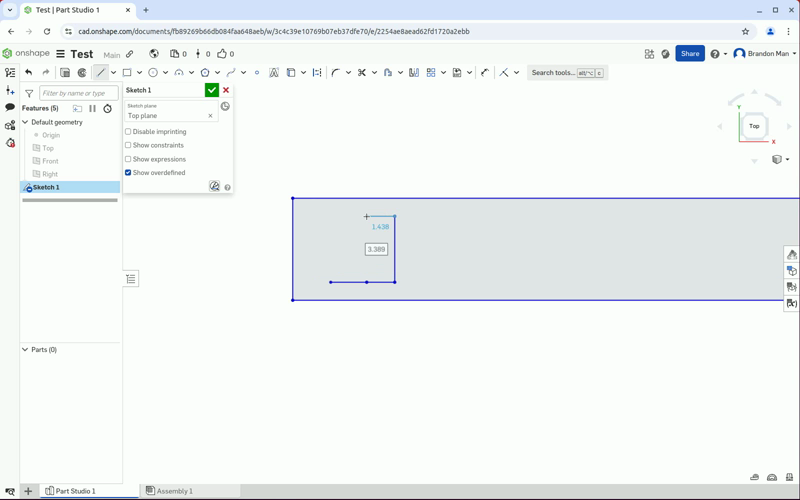
scroll(6)
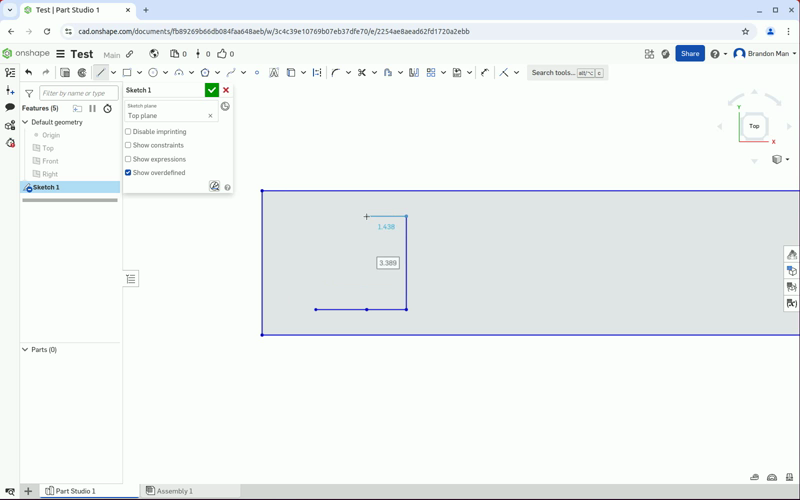
scroll(6)
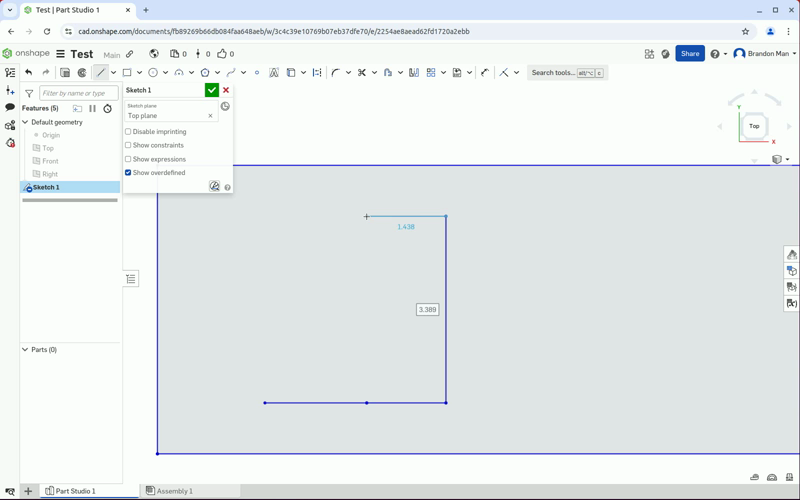
click(366, 216)
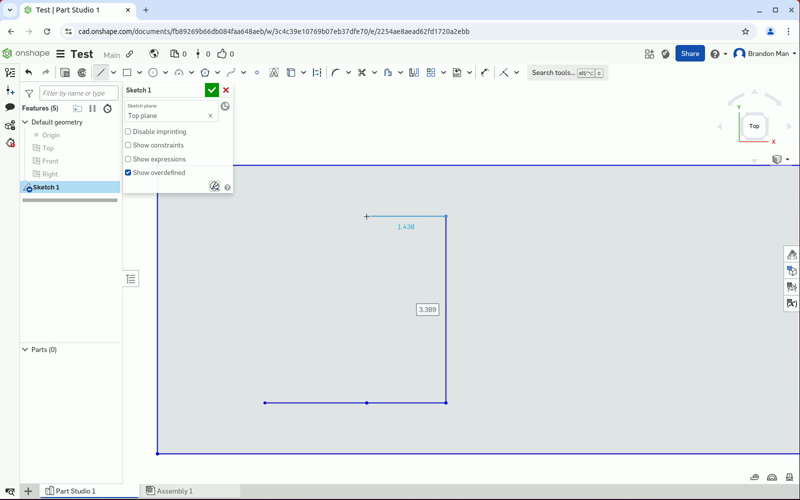
scroll(-6)
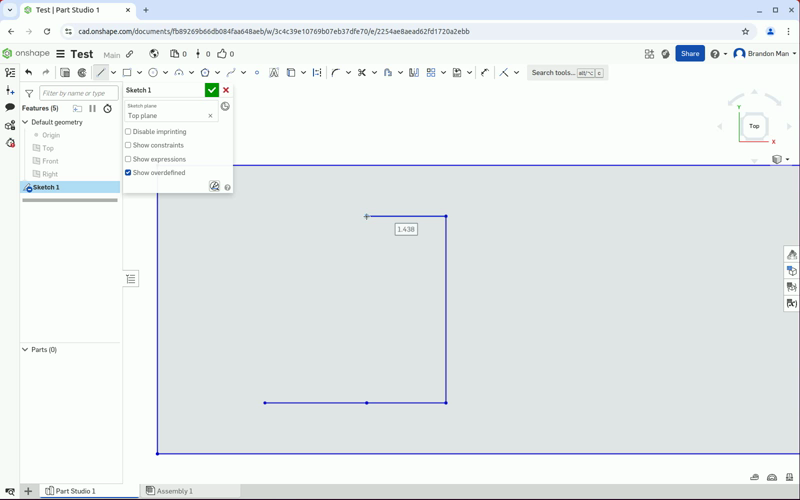
scroll(-6)
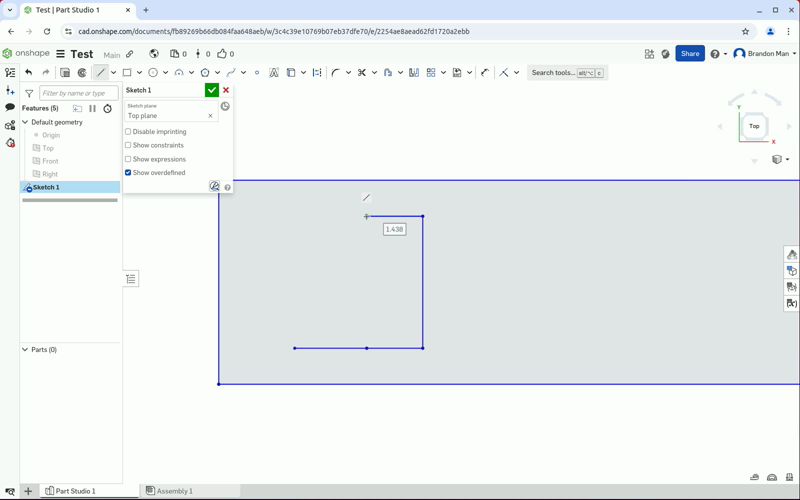
scroll(-6)
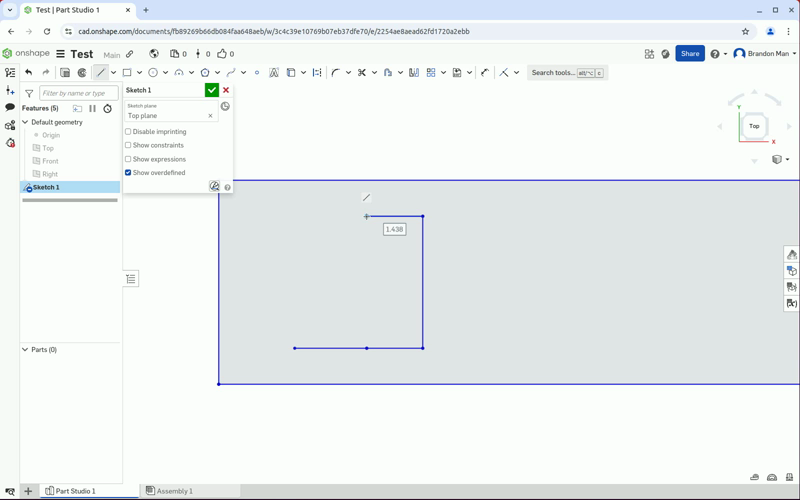
scroll(-6)
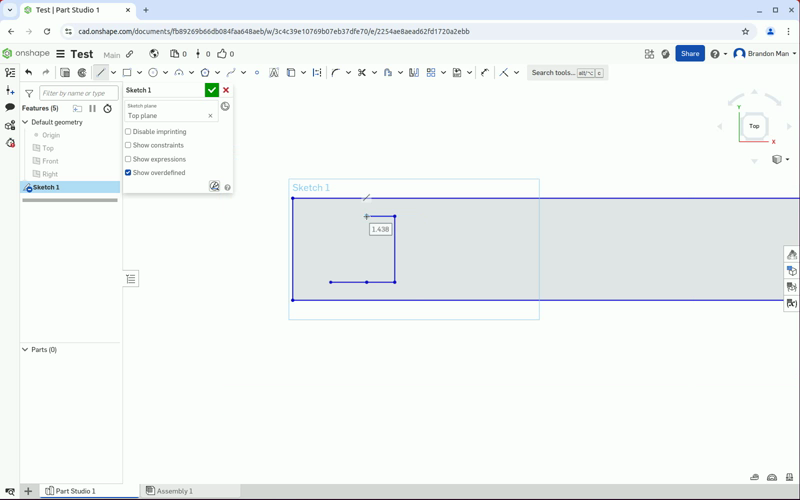
scroll(-6)
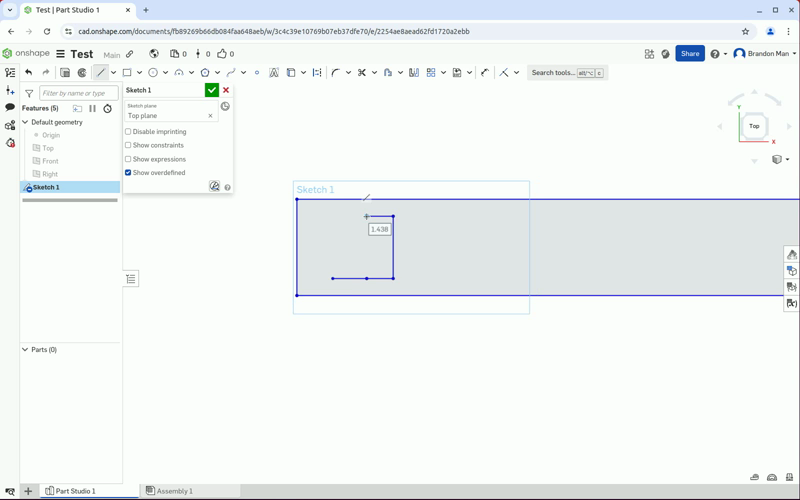
scroll(-6)
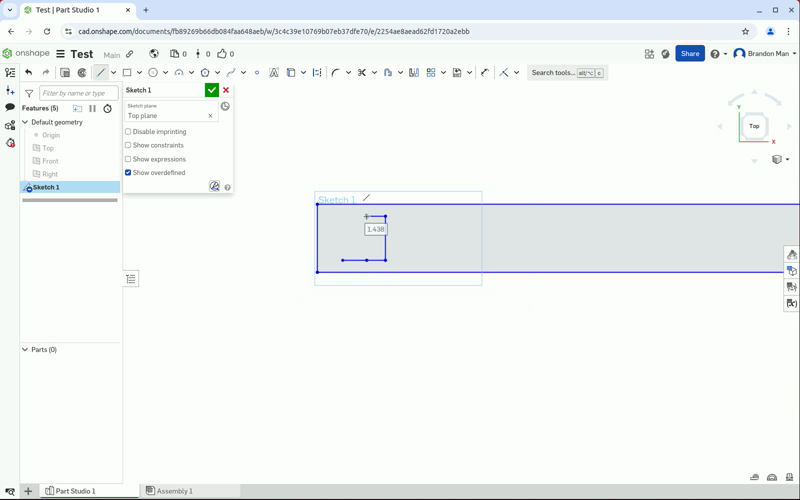
scroll(-6)
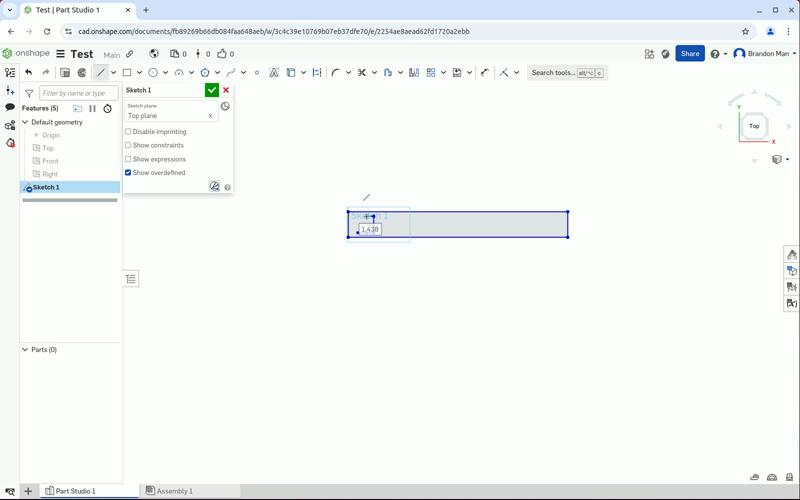
key_up(shift)
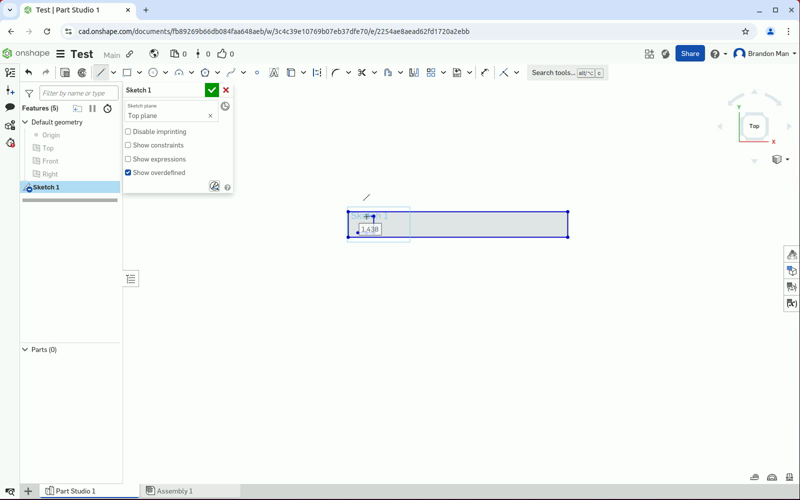
key_down(shift)
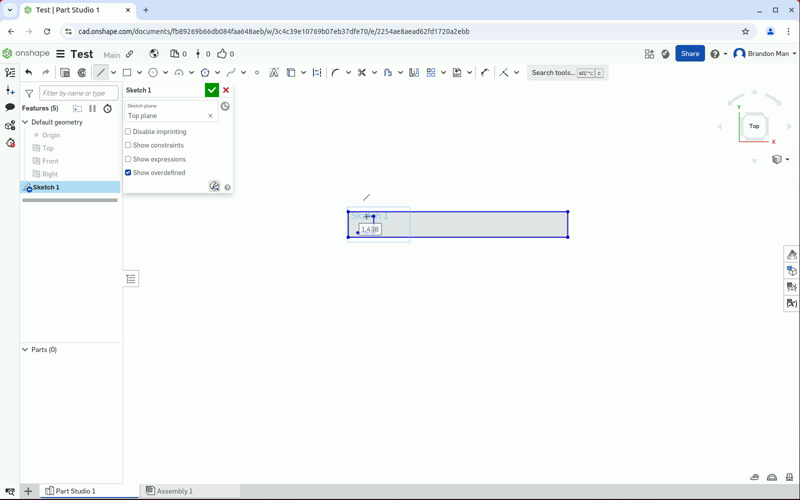
mouse_move(396, 216)
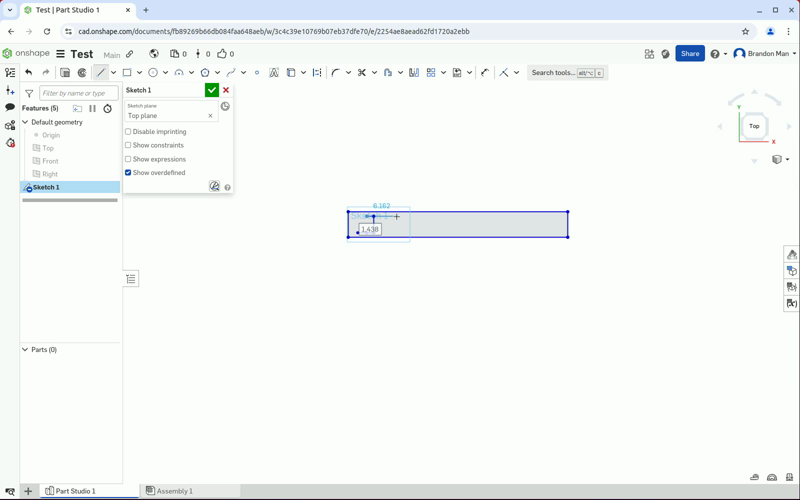
mouse_move(357, 216)
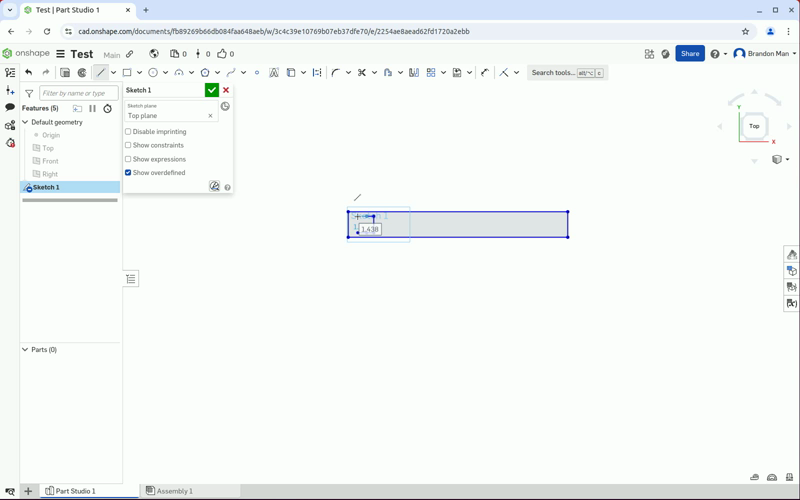
click(357, 216)
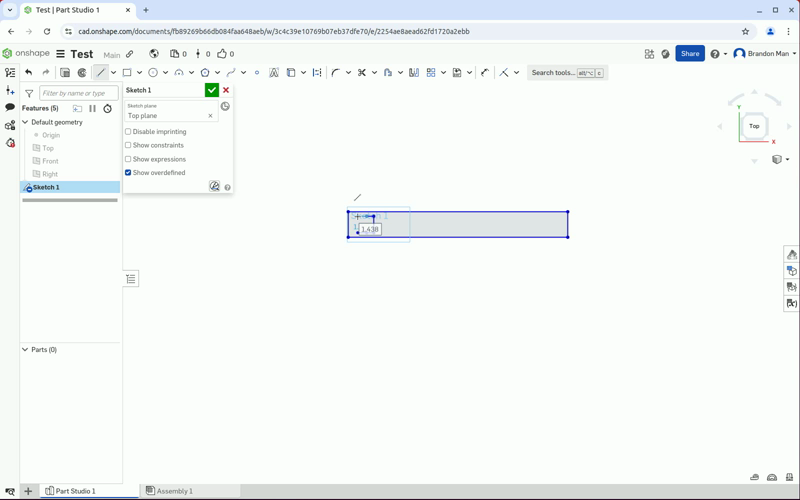
key_up(shift)
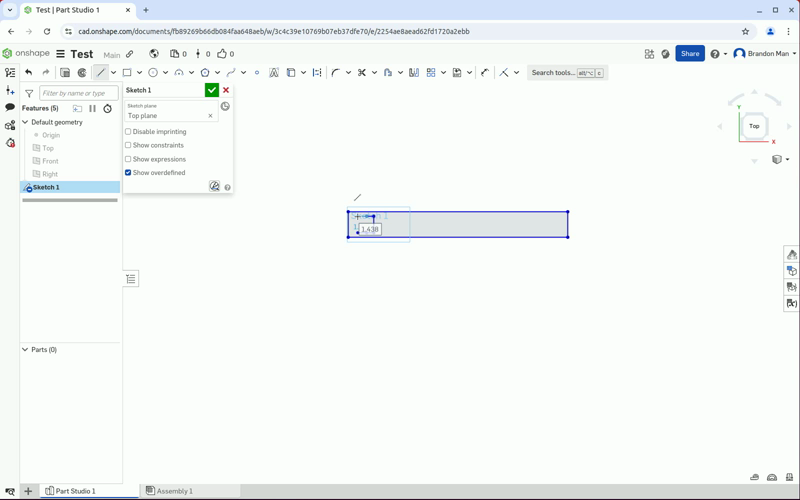
mouse_move(387, 216)
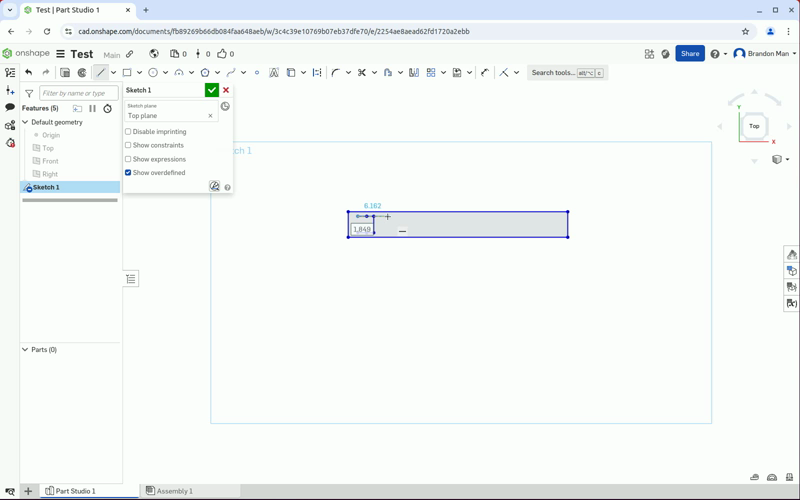
key_down(shift)
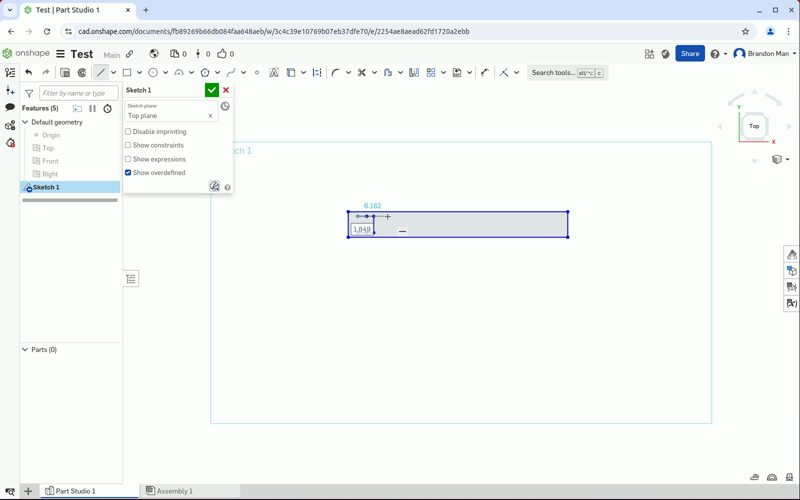
mouse_move(357, 232)
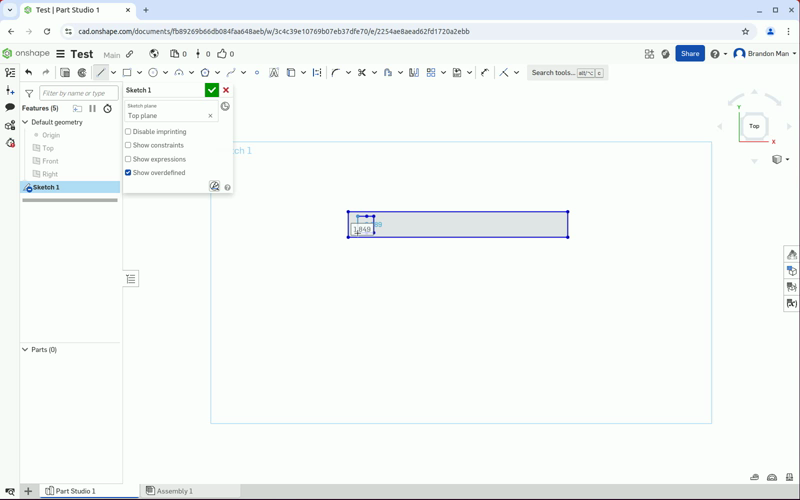
key_up(shift)
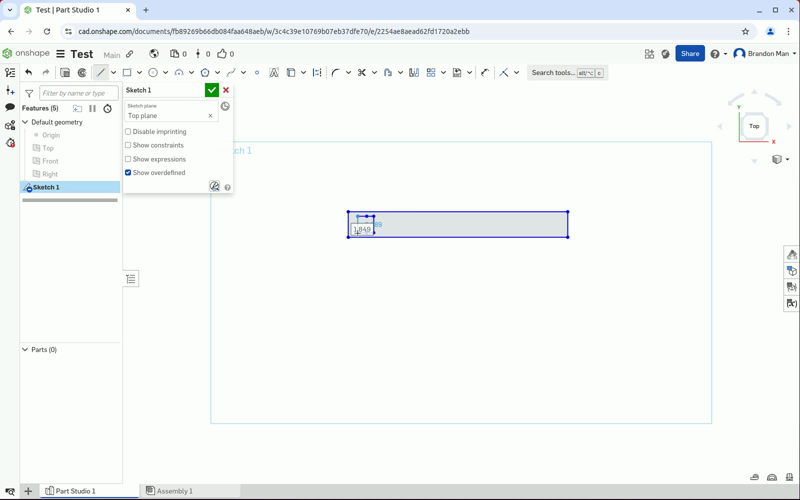
click(357, 232)
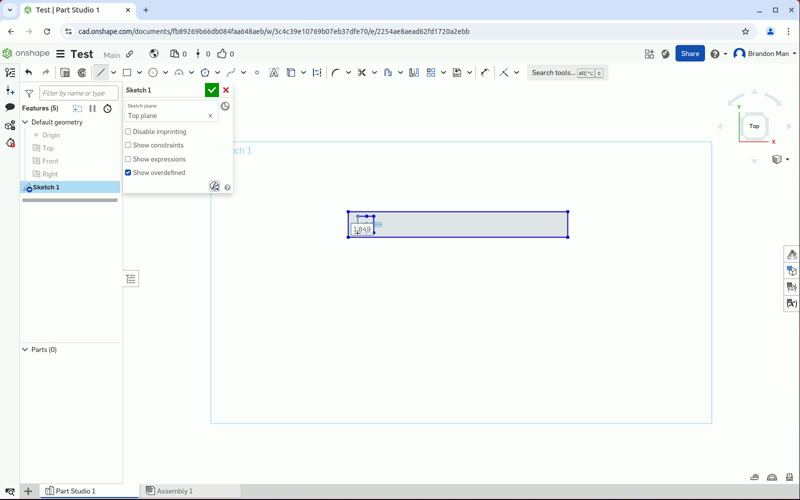
key(esc)
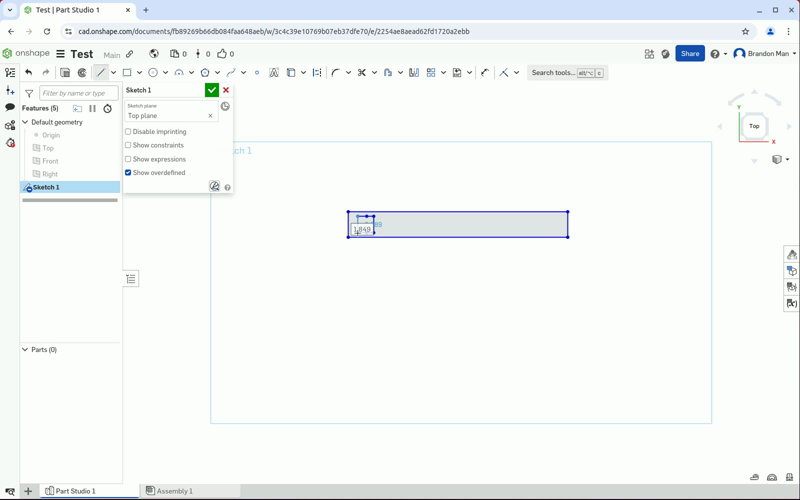
key(c)
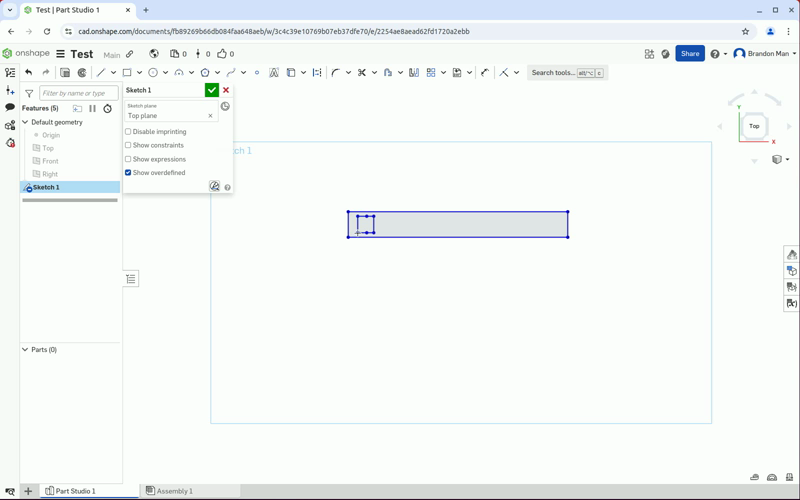
key_down(shift)
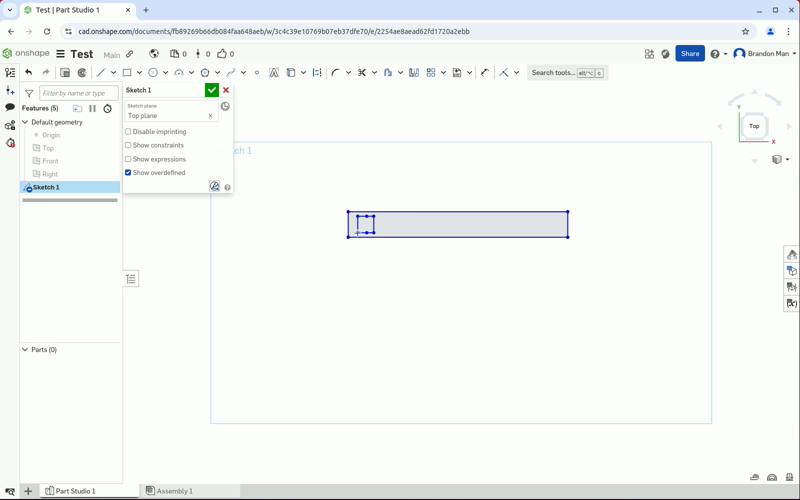
mouse_move(553, 223)
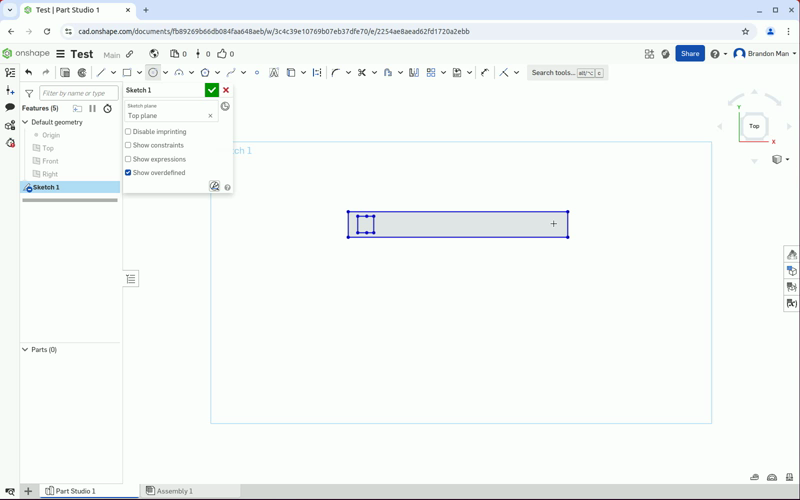
click(553, 223)
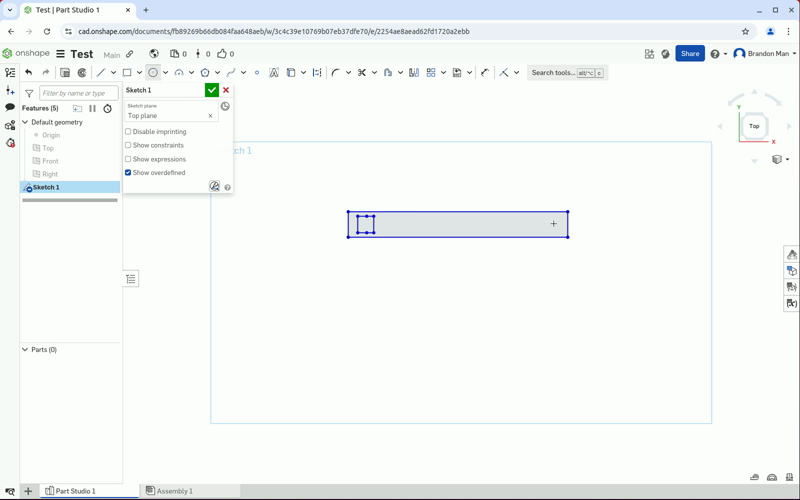
key_up(shift)
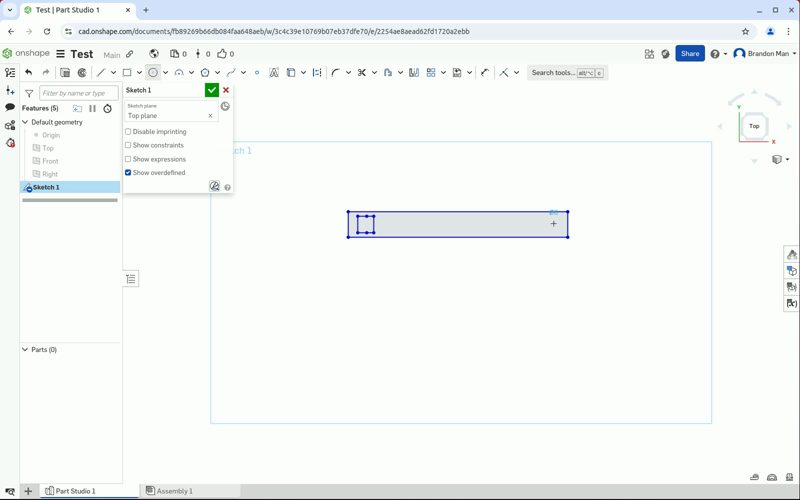
mouse_move(562, 223)
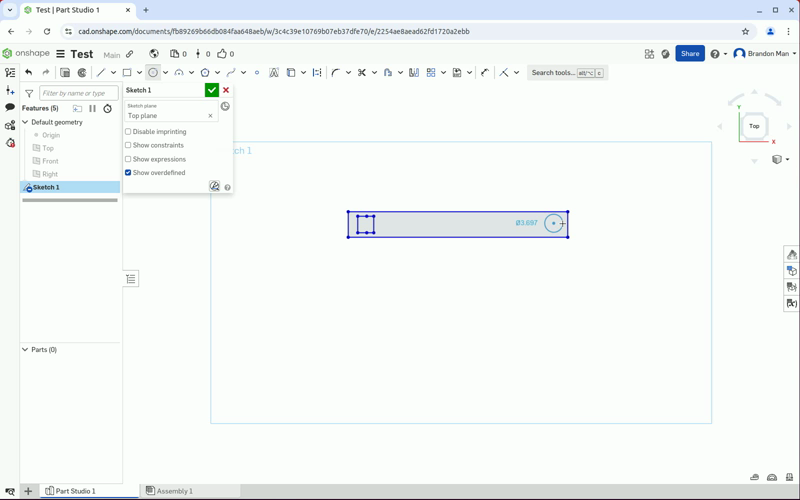
click(562, 223)
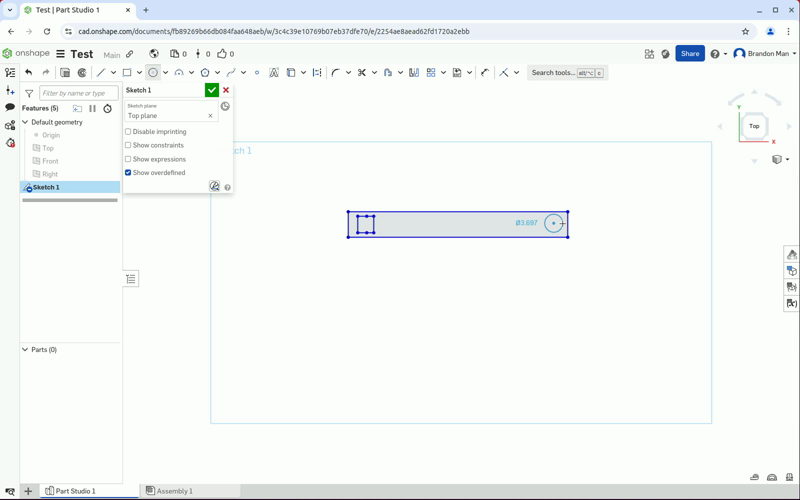
key(esc)
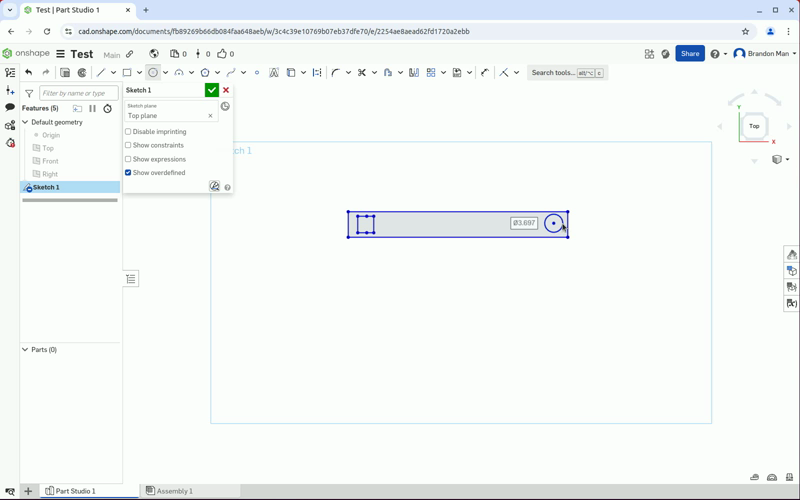
mouse_move(502, 221)
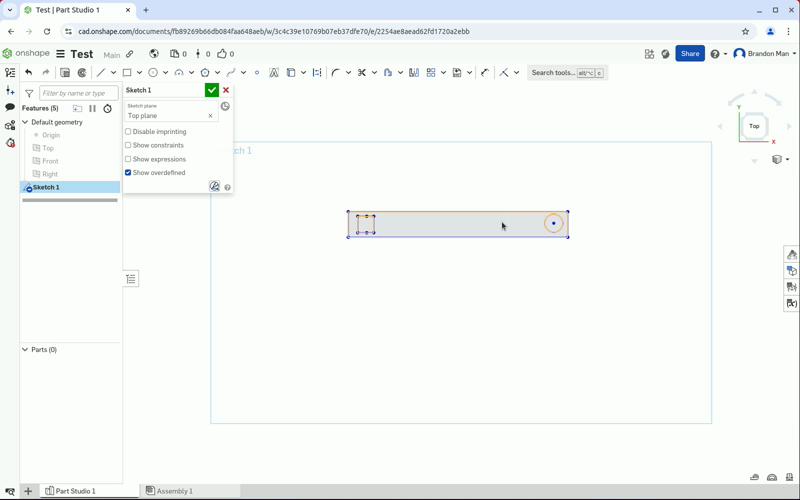
click(502, 221)
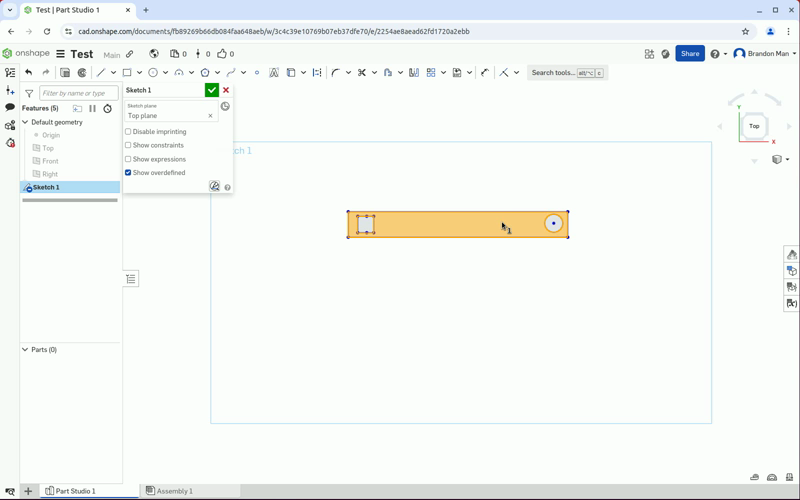
mouse_move(73, 352)
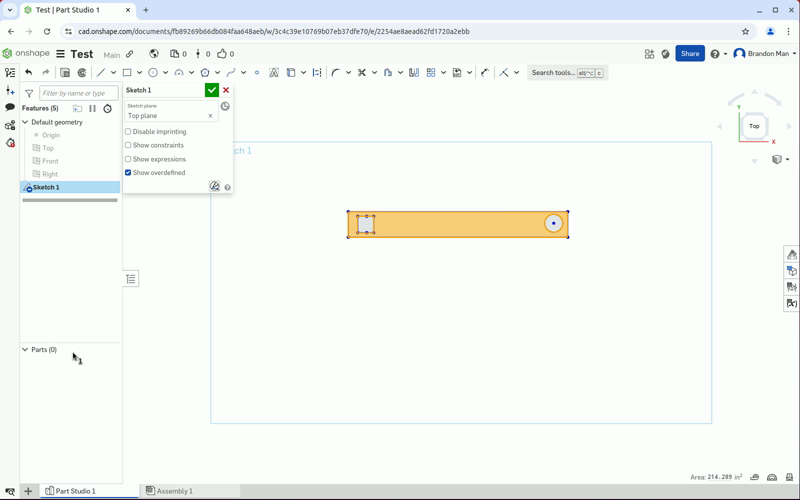
key(shift+y)
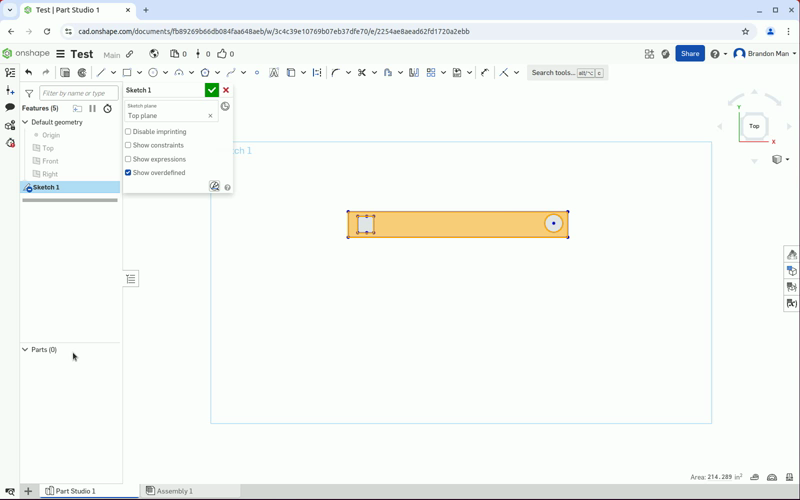
key(shift+e)
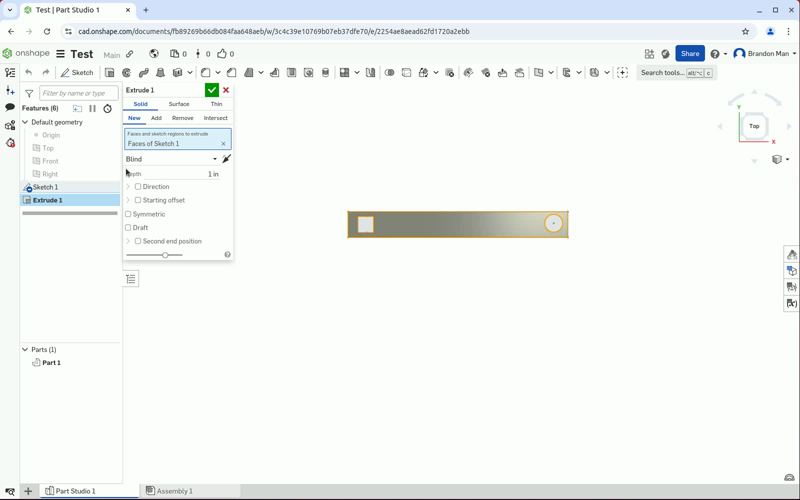
mouse_move(143, 106)
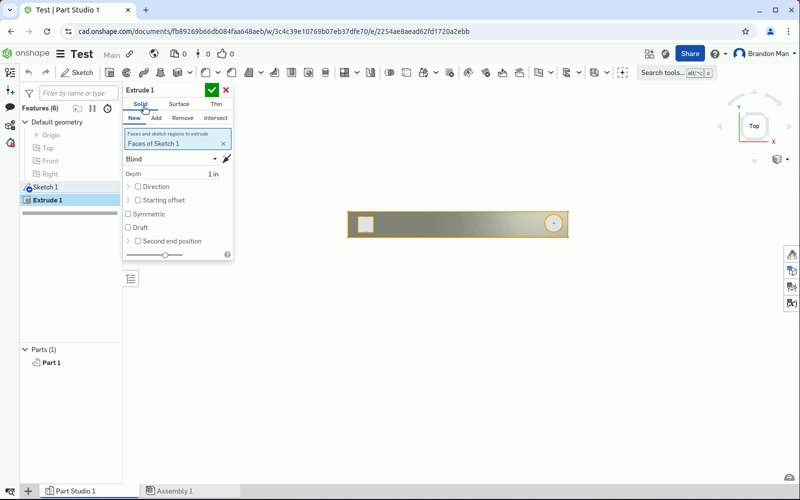
click(143, 106)
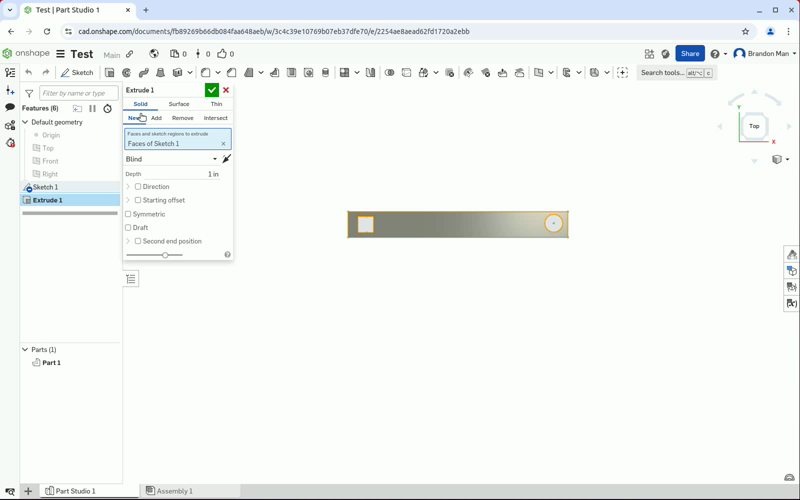
mouse_move(137, 120)
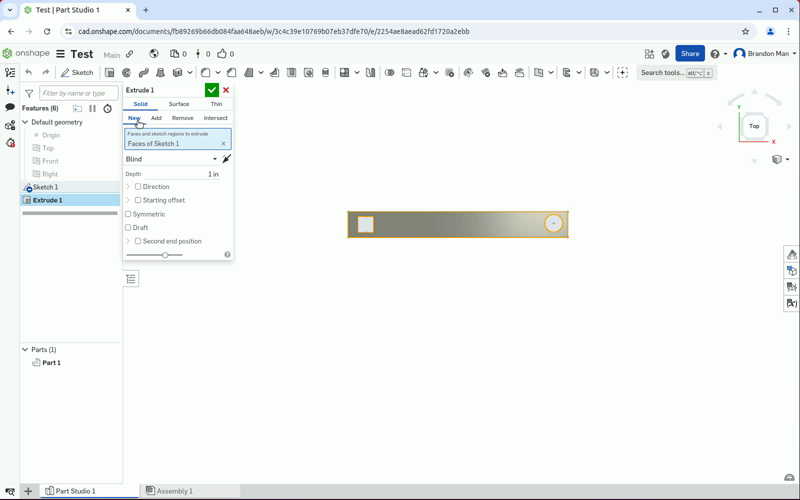
click(137, 120)
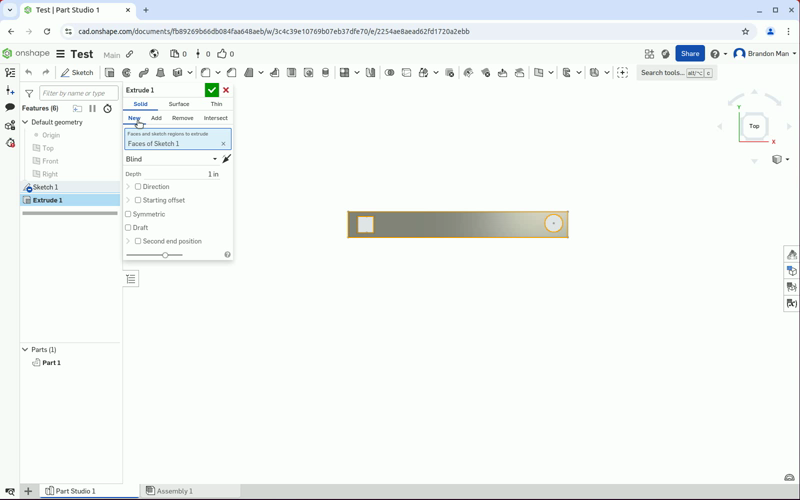
key(tab, 4)
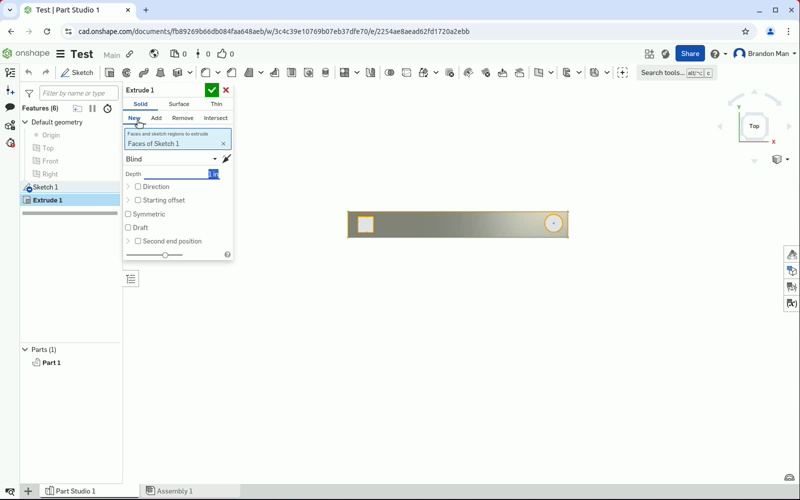
text(2.407)
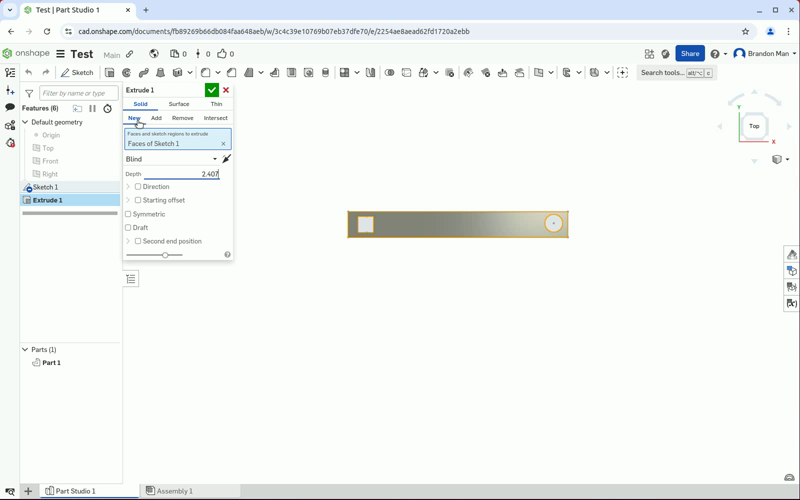
key(enter)
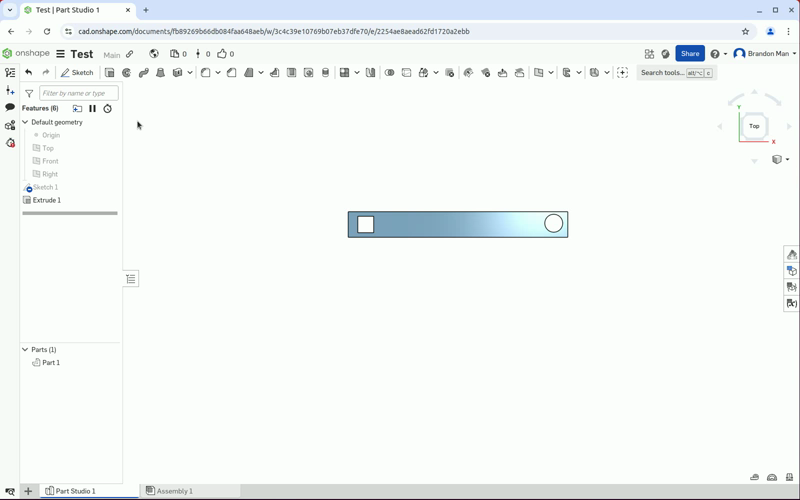
key(shift+h)
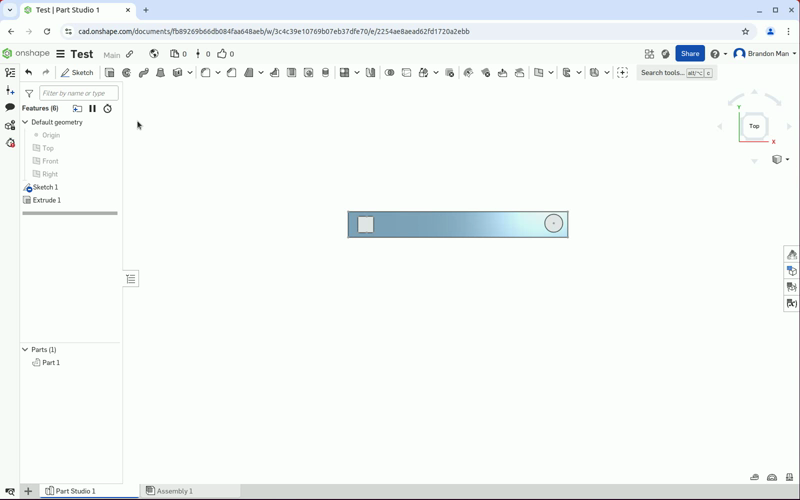
key(shift+h)
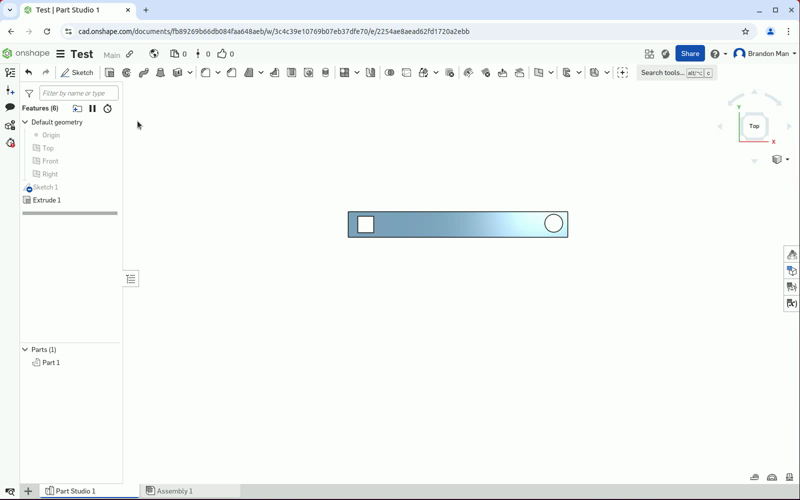
mouse_move(73, 189)
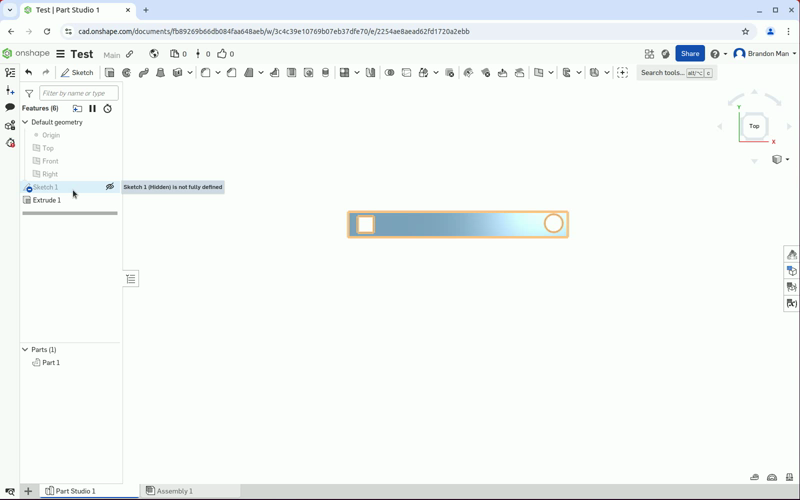
click(73, 189)
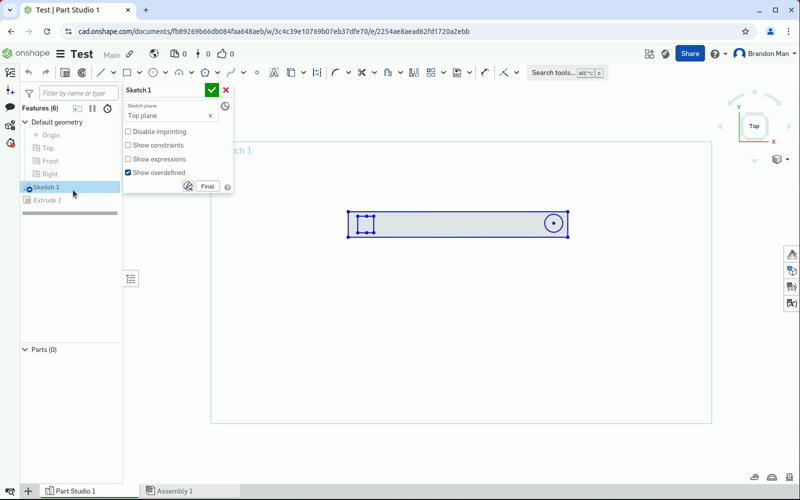
mouse_move(229, 92)
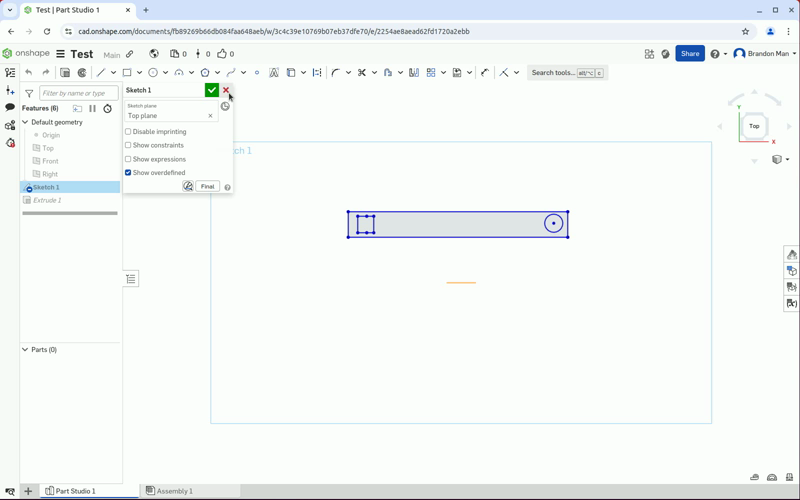
click(229, 92)
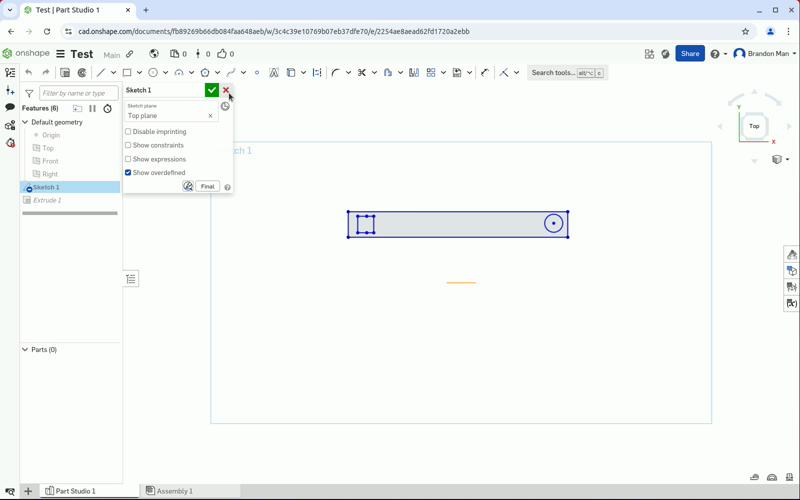
key(shift+s)
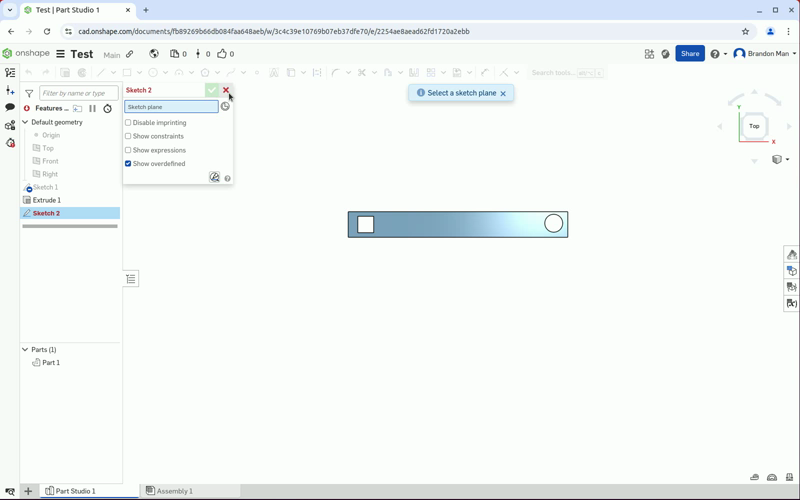
mouse_move(73, 150)
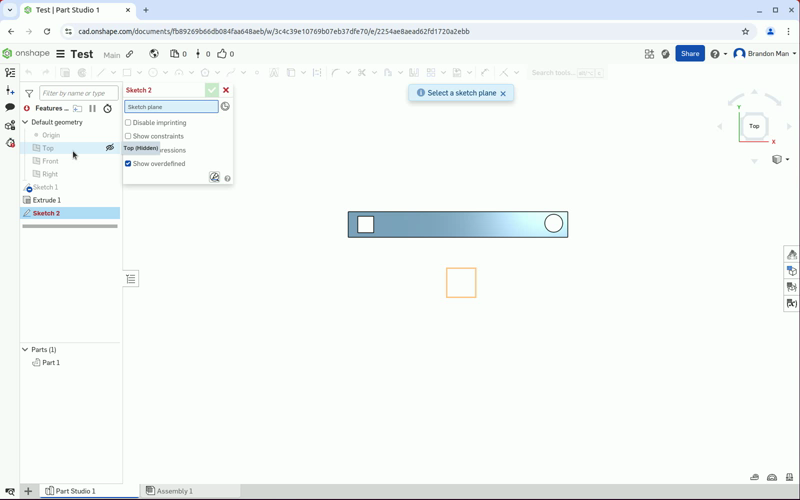
click(73, 150)
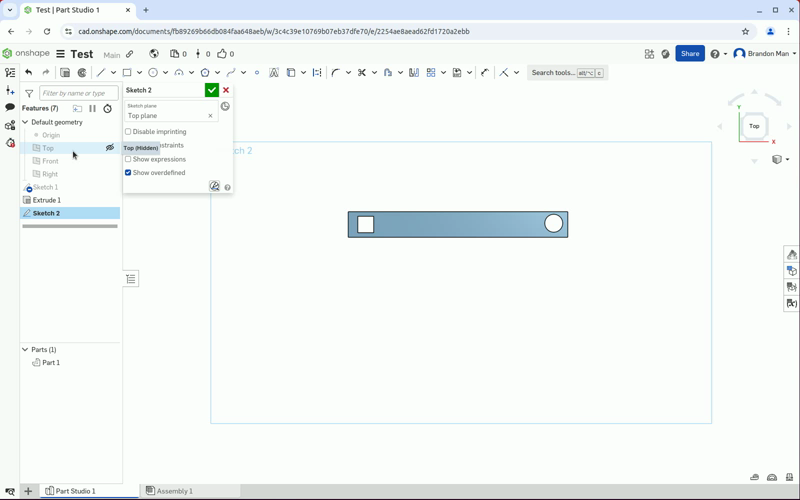
mouse_move(73, 352)
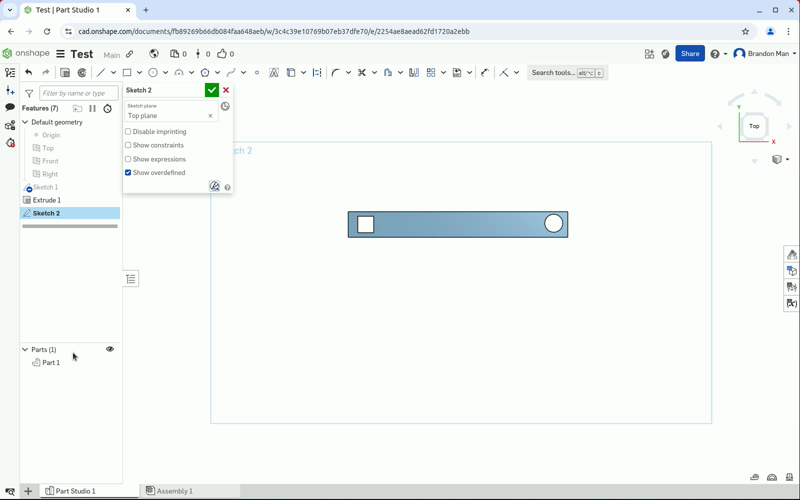
key(y)
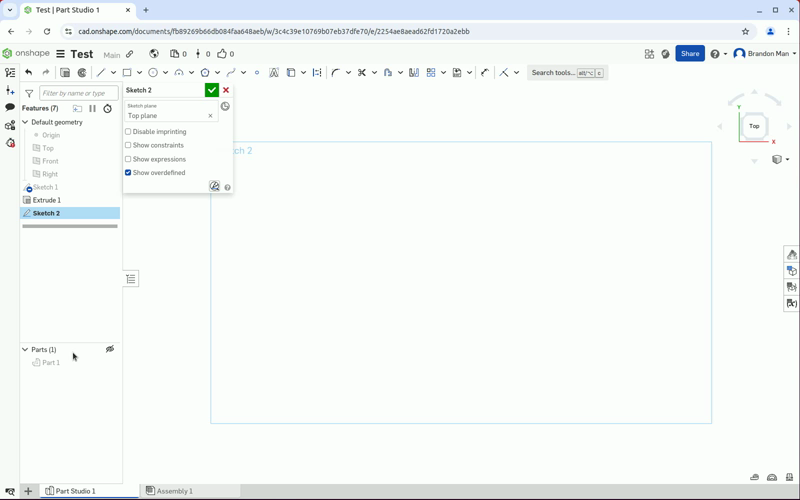
key(l)
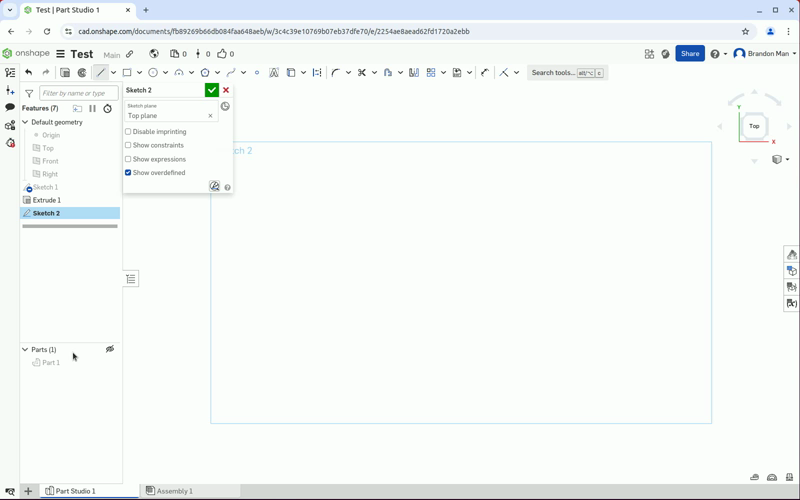
key_down(shift)
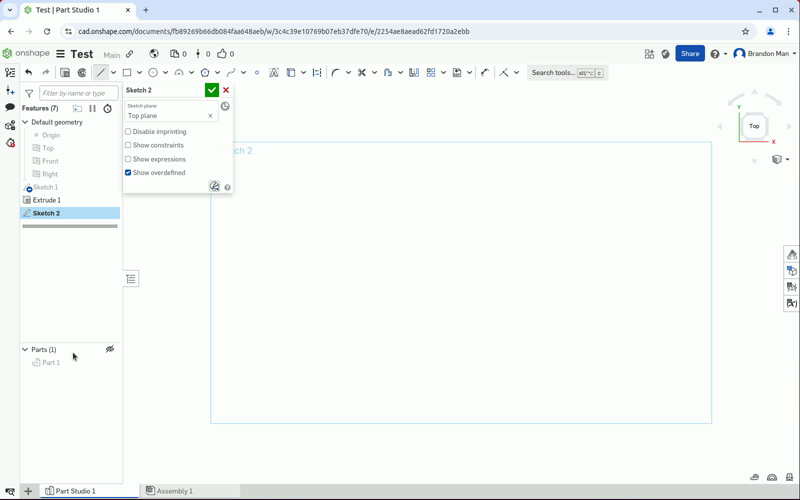
mouse_move(365, 232)
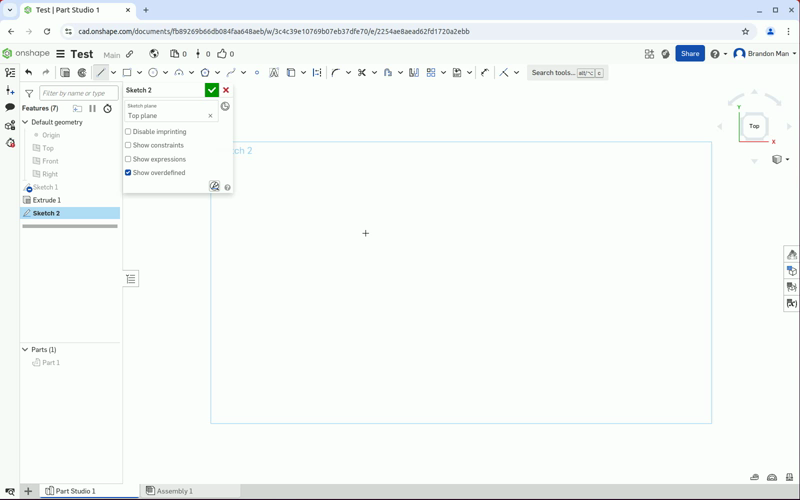
click(365, 232)
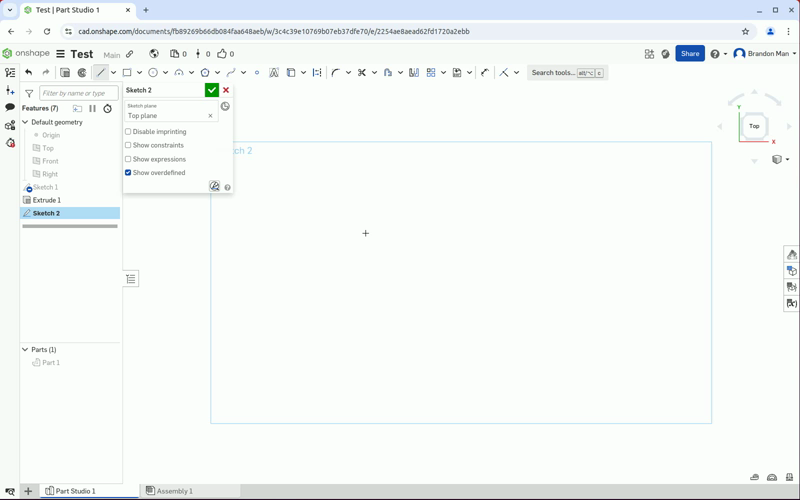
key_up(shift)
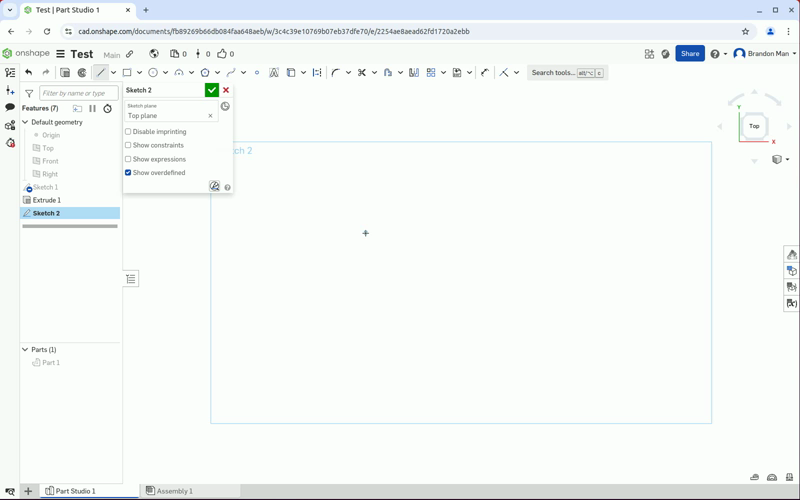
key_down(shift)
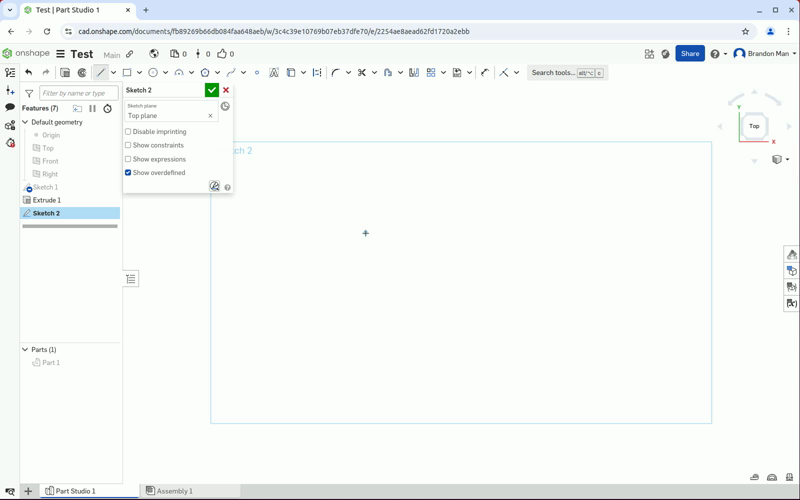
mouse_move(395, 232)
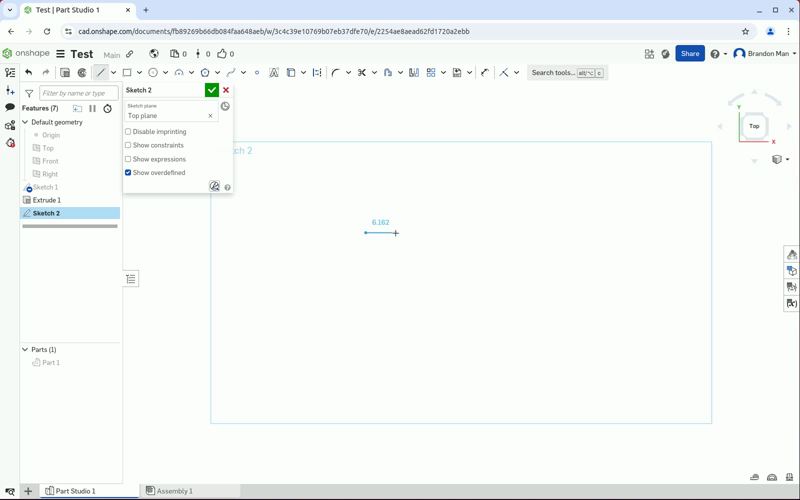
mouse_move(374, 232)
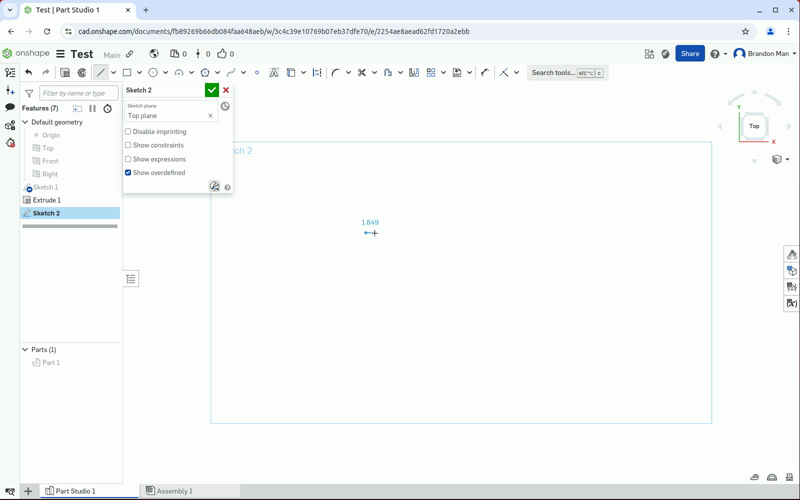
click(374, 232)
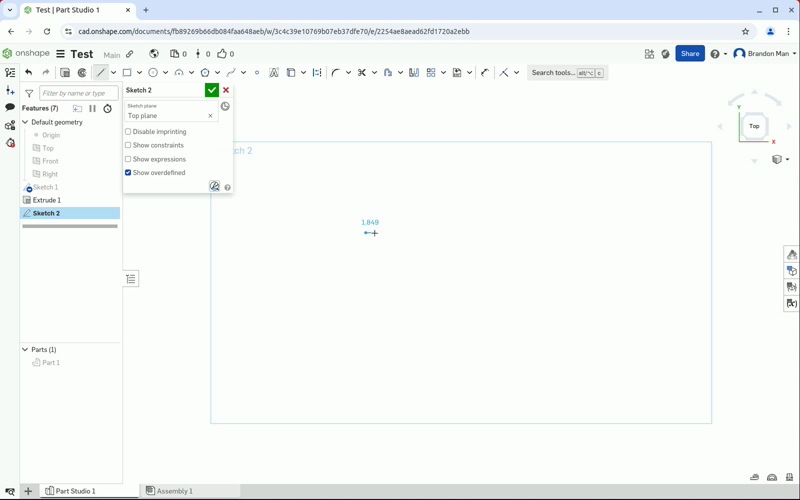
key_up(shift)
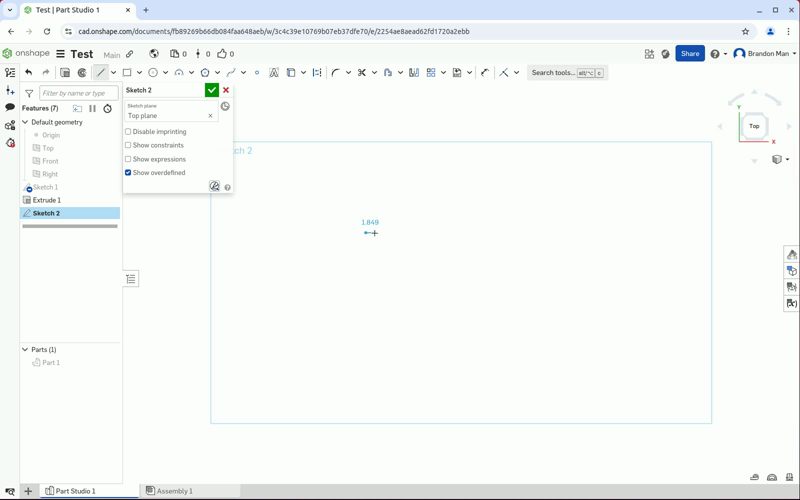
key_down(shift)
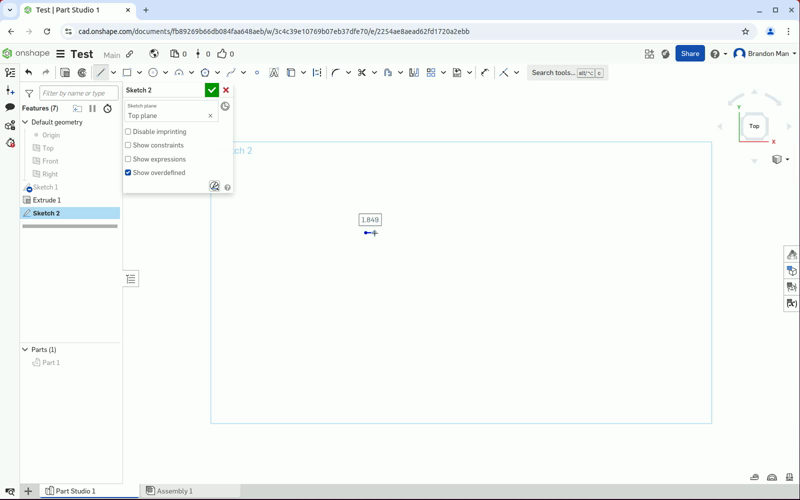
mouse_move(404, 232)
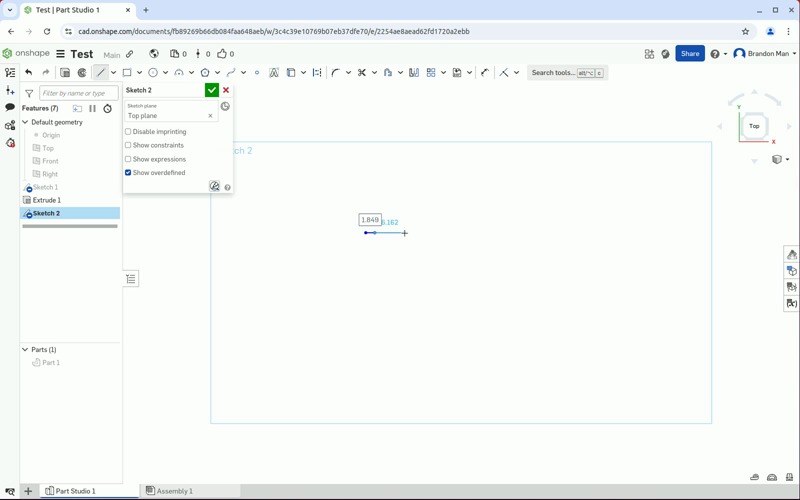
mouse_move(374, 213)
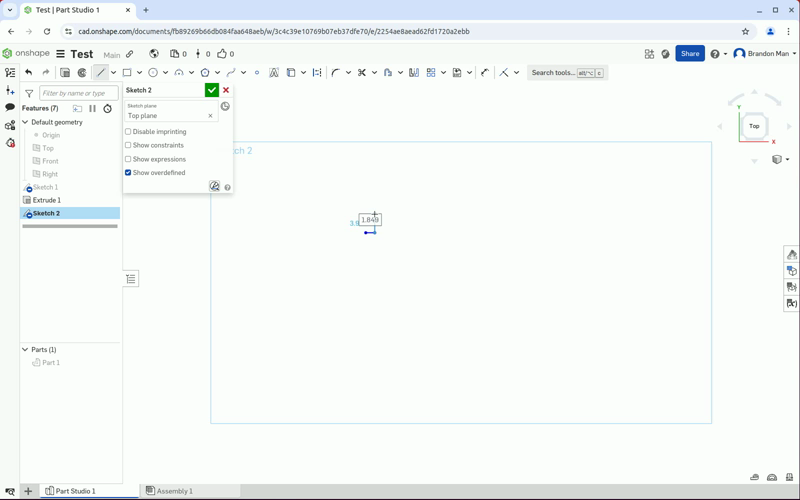
click(374, 213)
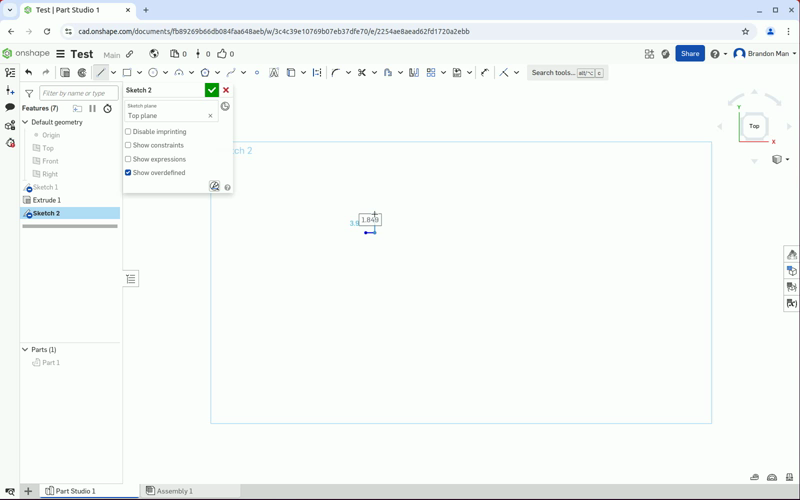
key_up(shift)
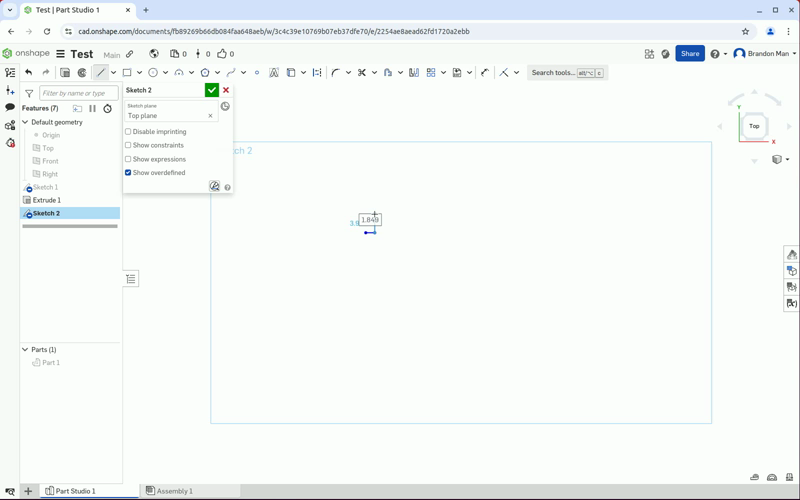
key_down(shift)
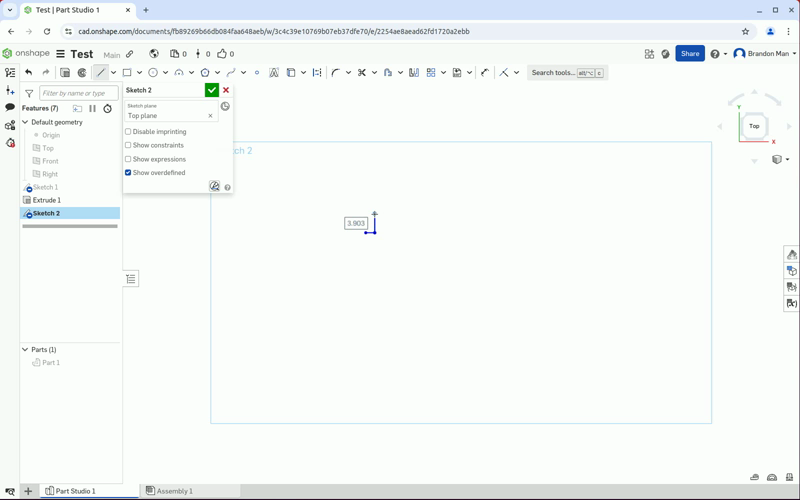
mouse_move(404, 213)
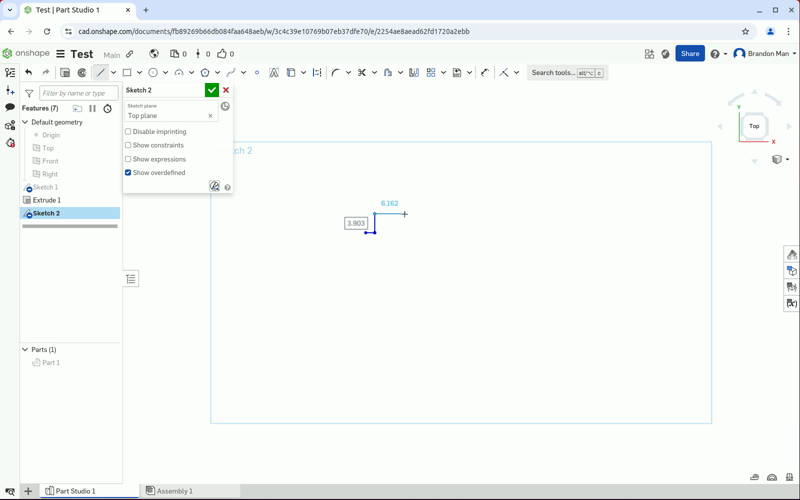
mouse_move(365, 213)
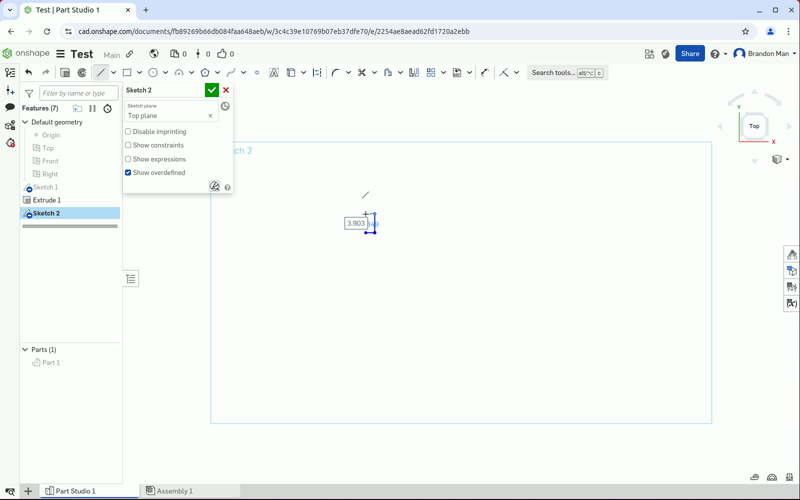
click(365, 213)
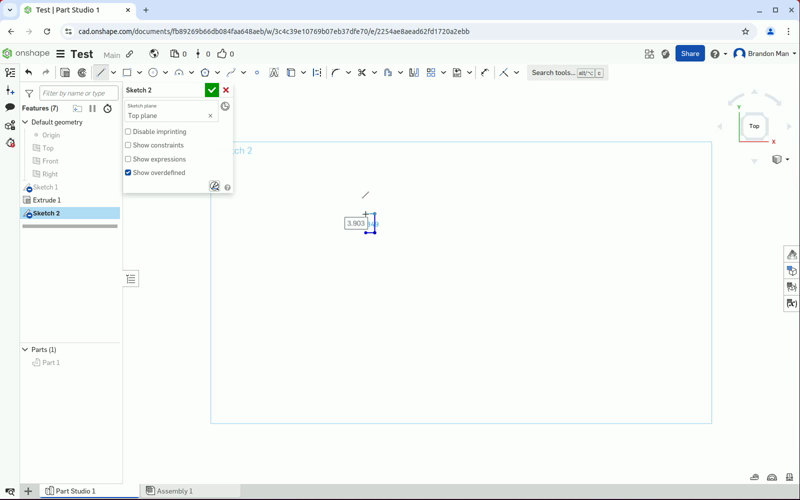
key_up(shift)
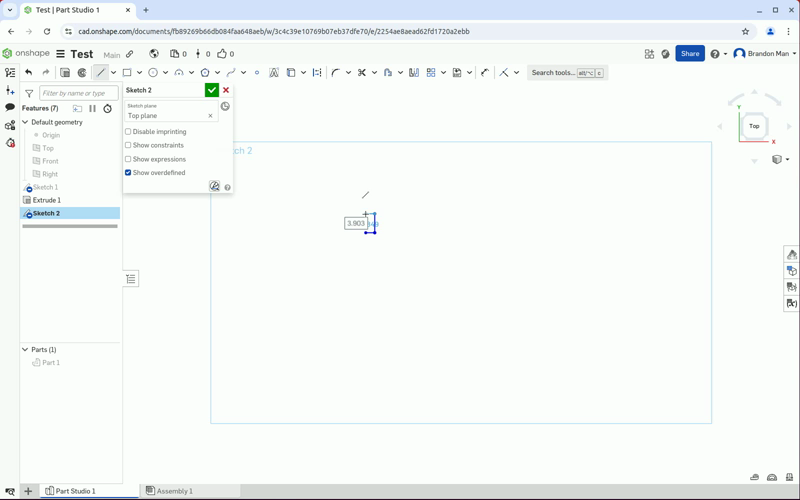
mouse_move(395, 213)
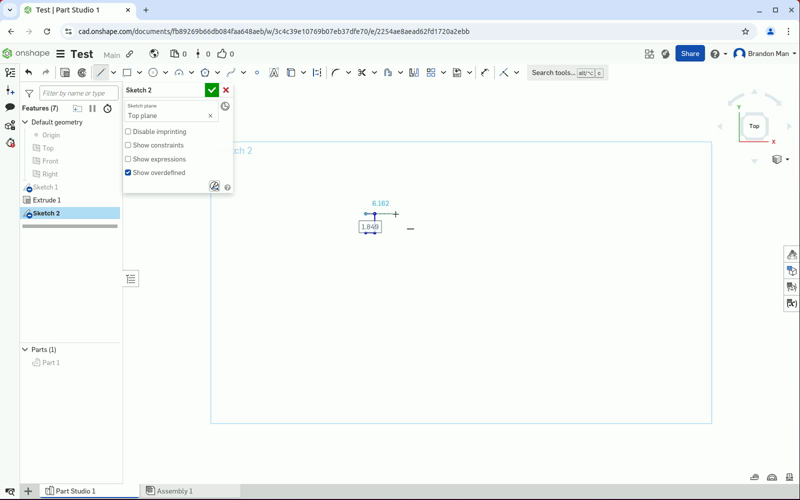
key_down(shift)
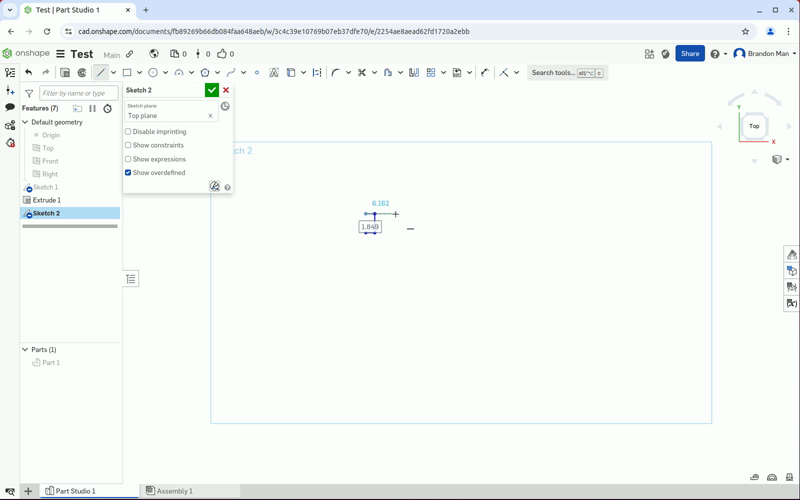
mouse_move(365, 232)
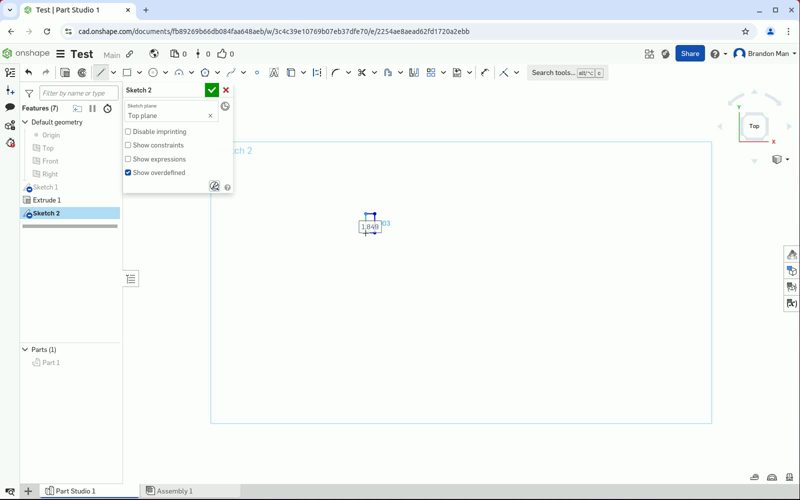
key_up(shift)
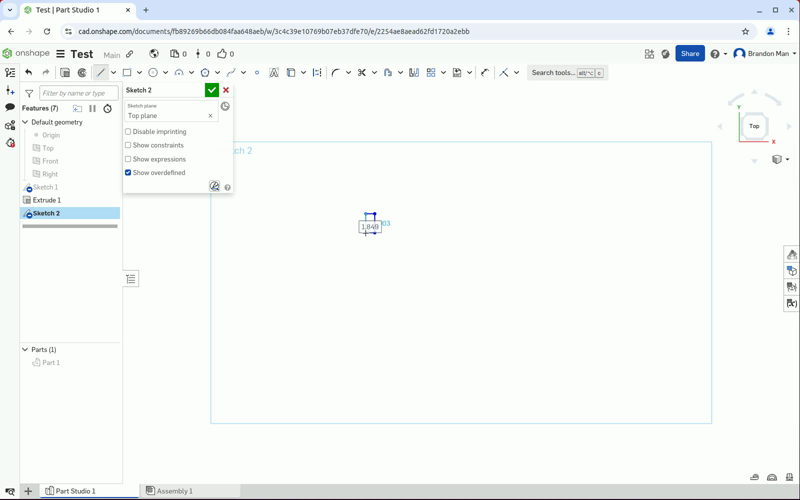
click(365, 232)
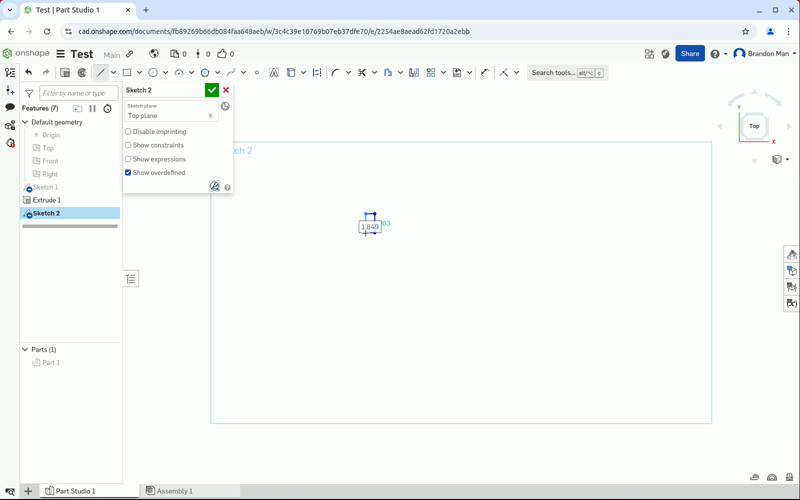
key(esc)
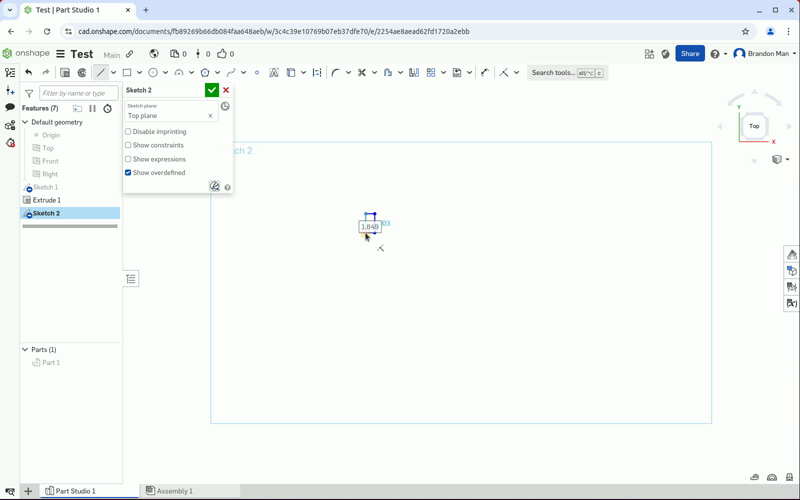
mouse_move(372, 217)
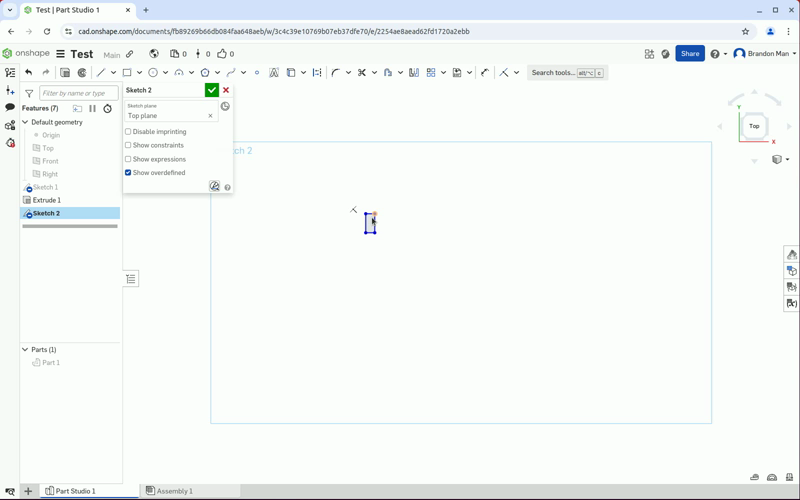
scroll(6)
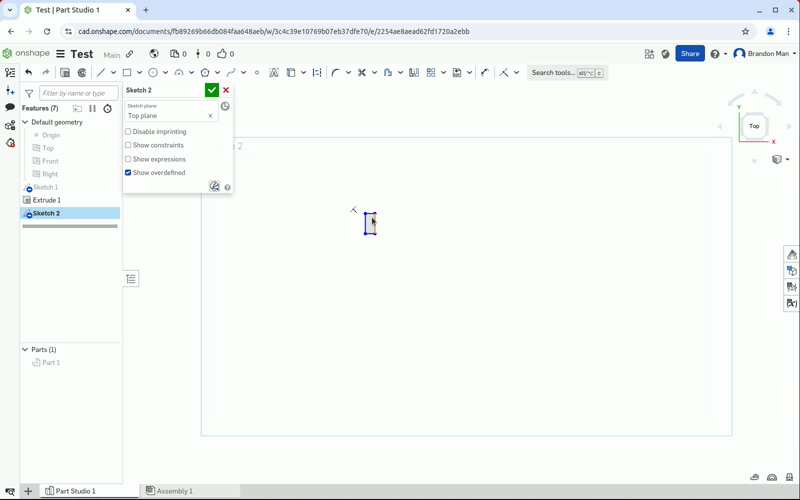
scroll(6)
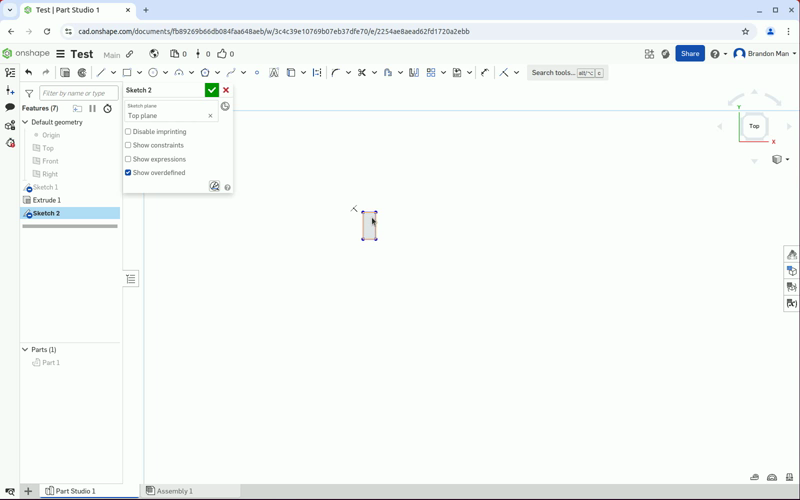
scroll(6)
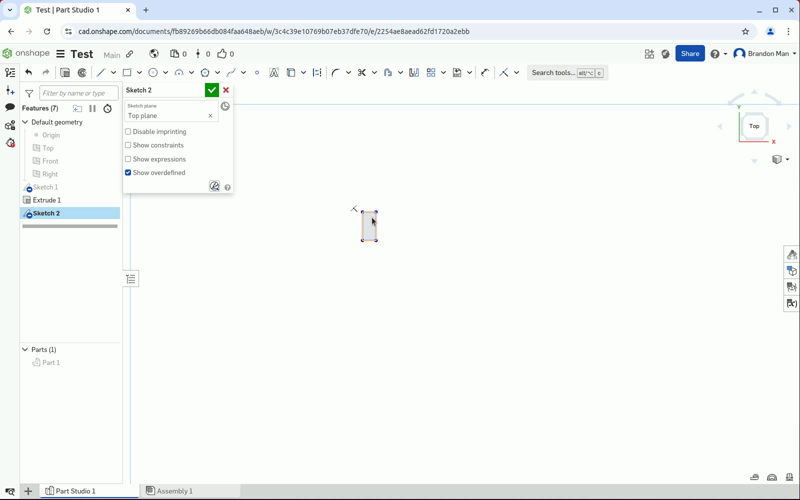
scroll(6)
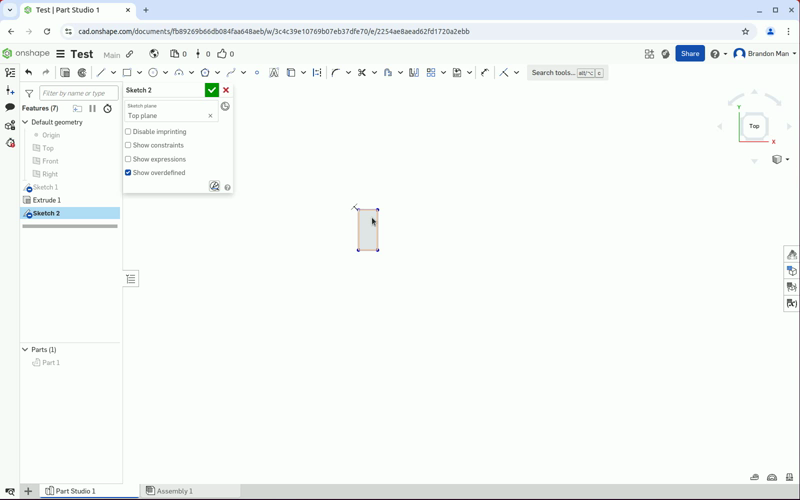
scroll(6)
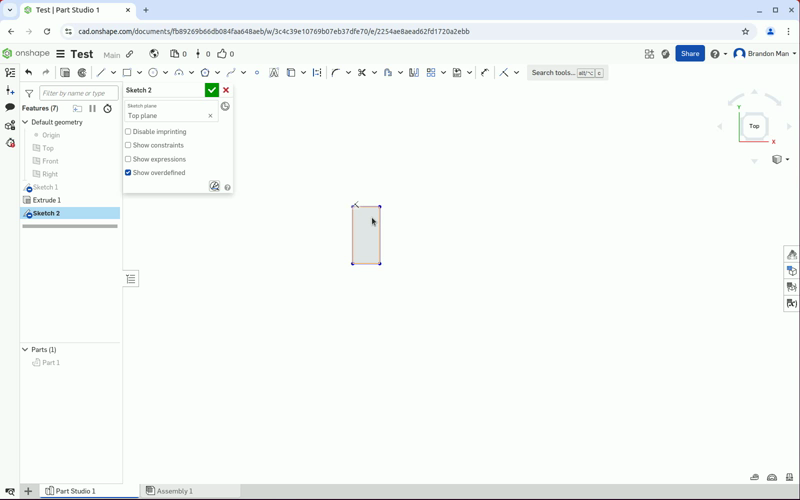
scroll(6)
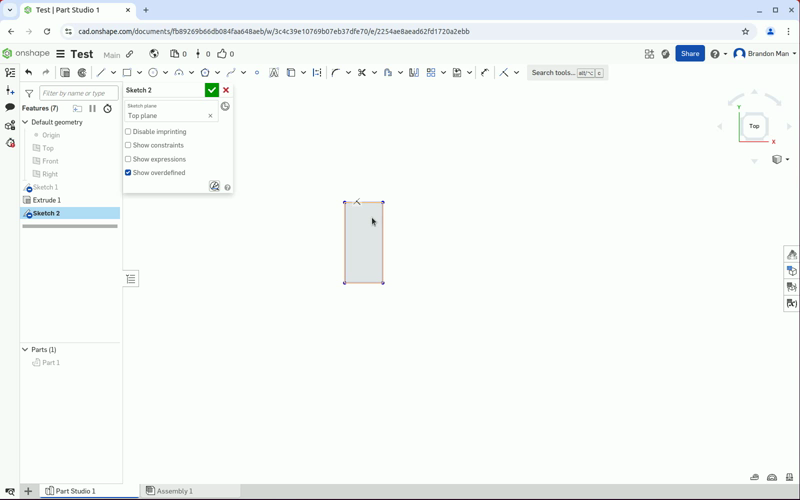
scroll(6)
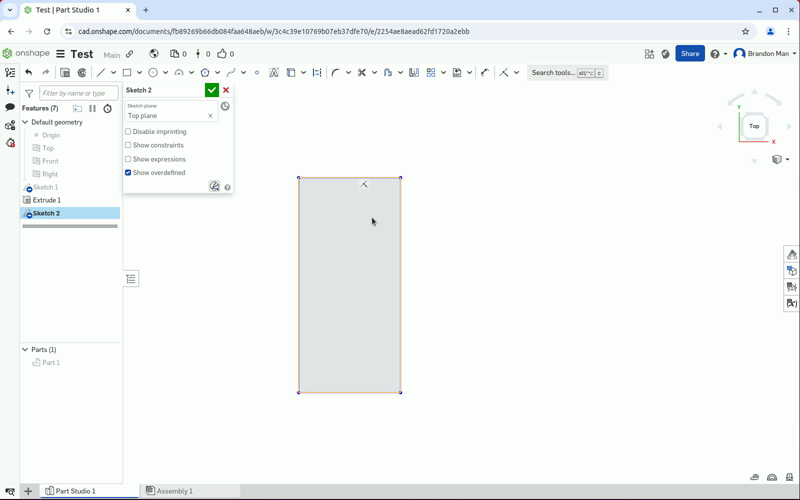
click(372, 217)
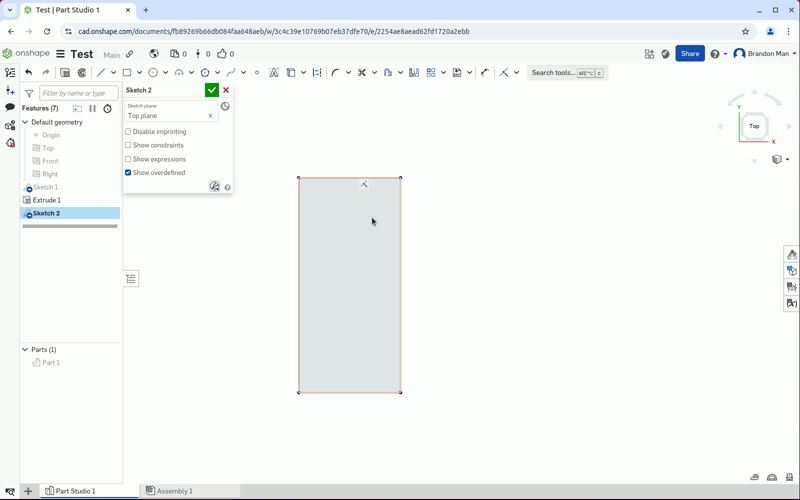
scroll(-6)
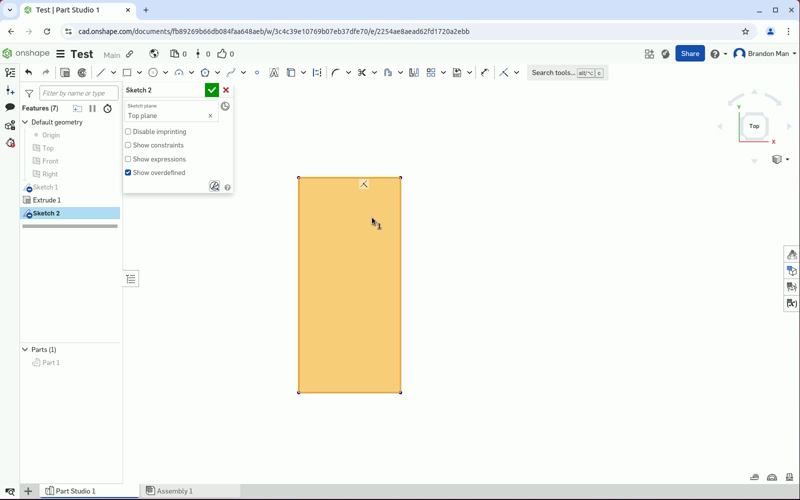
scroll(-6)
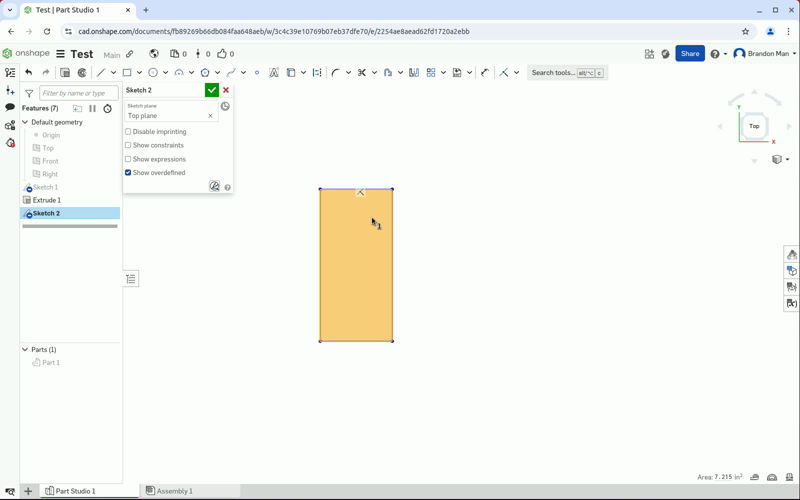
scroll(-6)
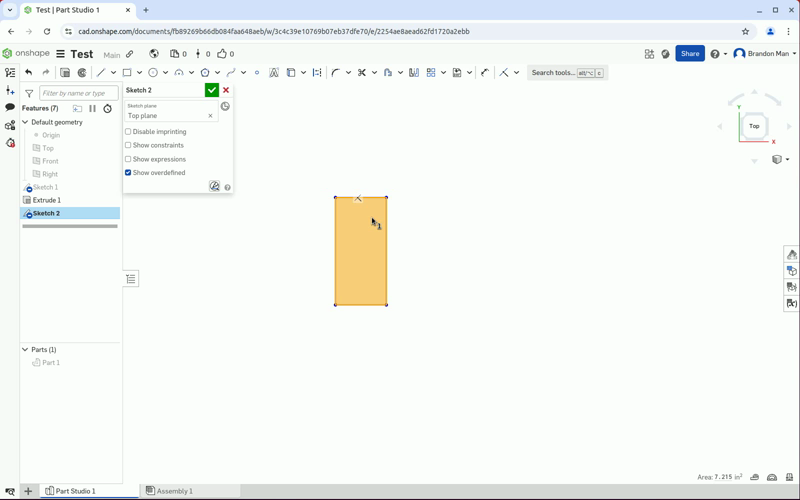
scroll(-6)
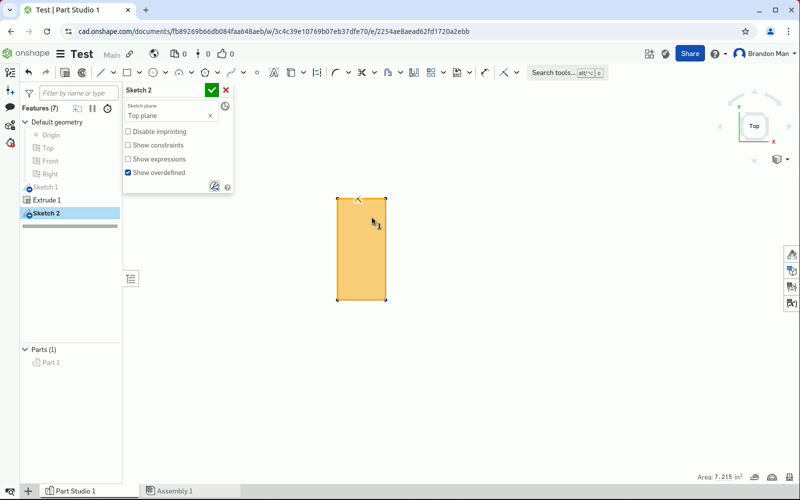
scroll(-6)
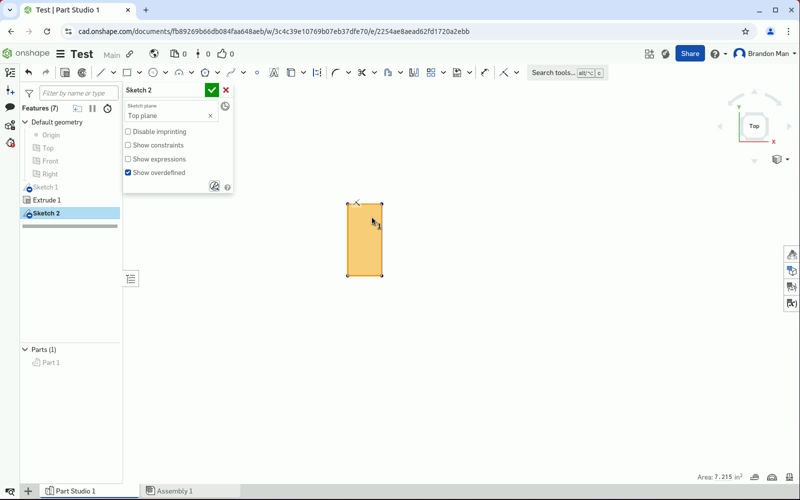
scroll(-6)
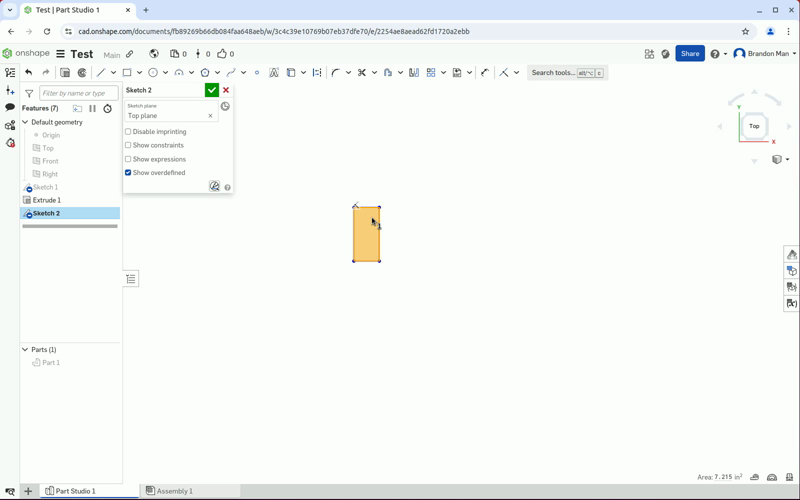
scroll(-6)
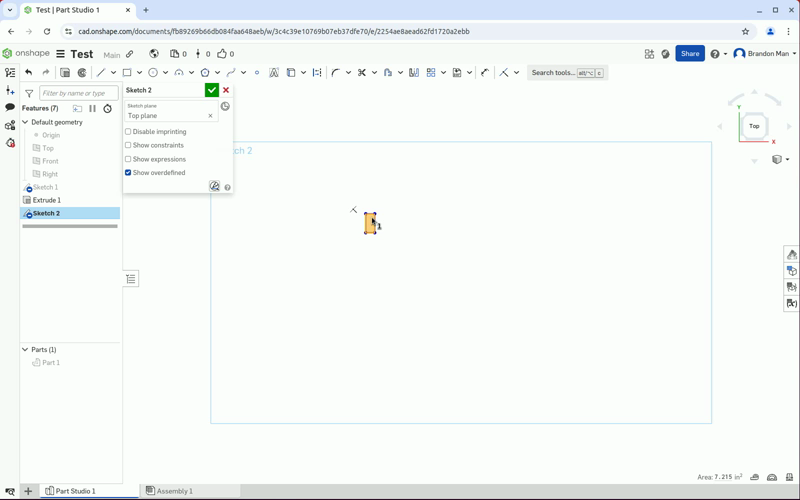
mouse_move(73, 352)
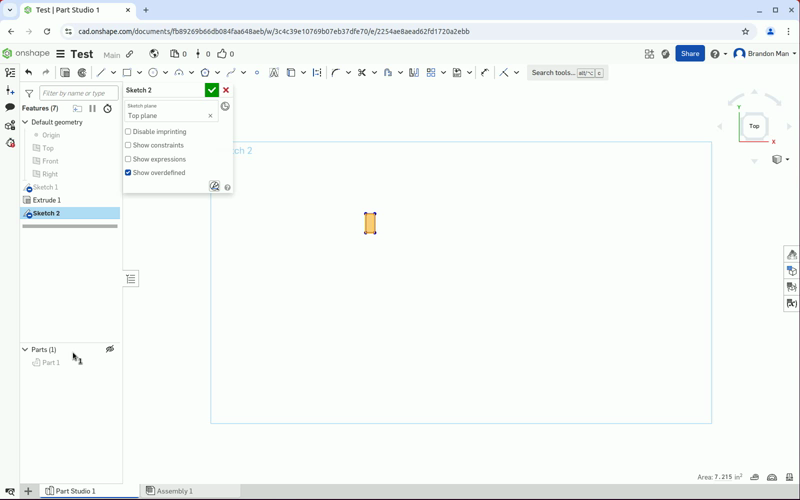
key(shift+y)
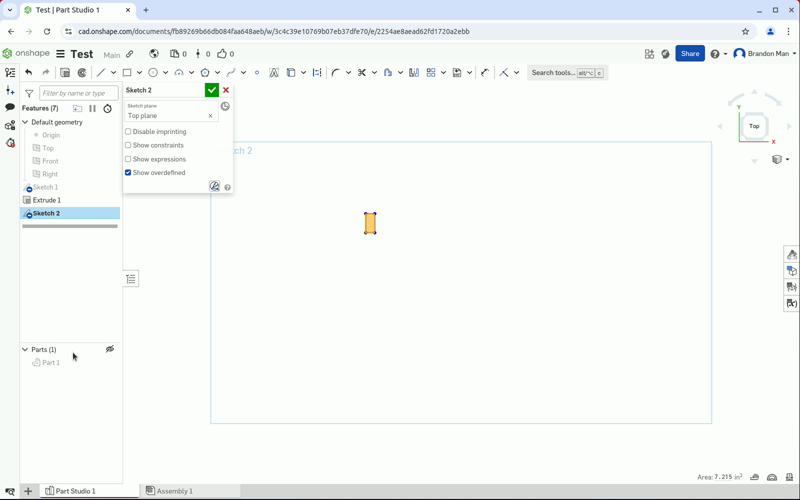
key(shift+e)
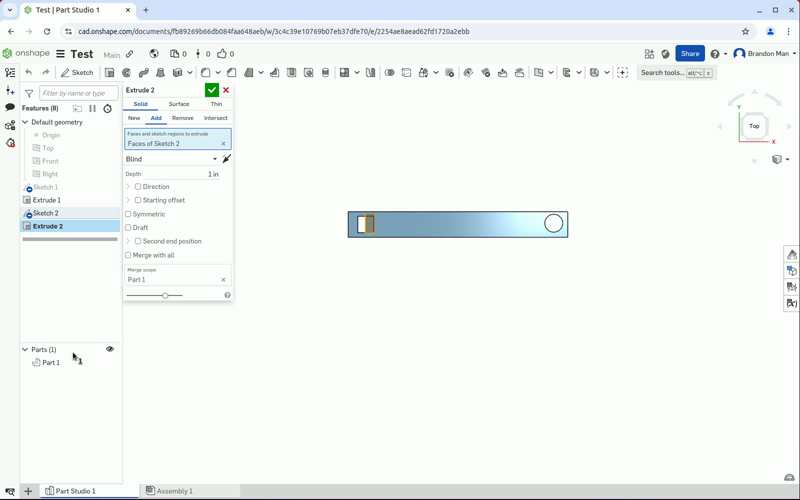
mouse_move(143, 106)
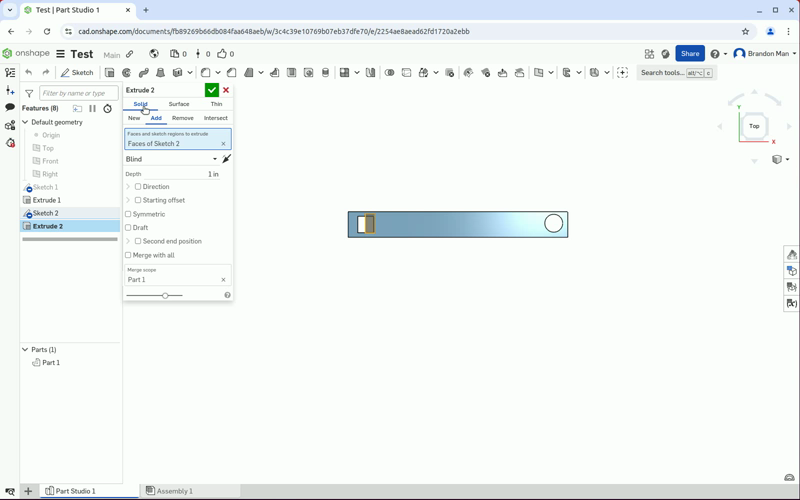
click(143, 106)
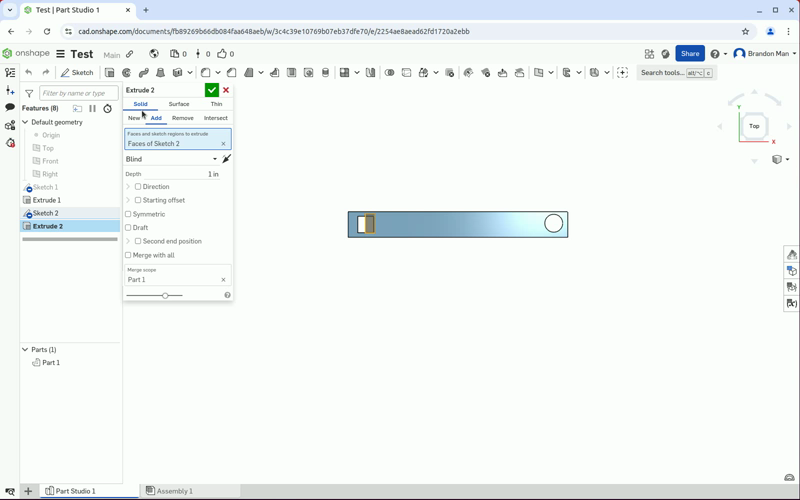
mouse_move(137, 120)
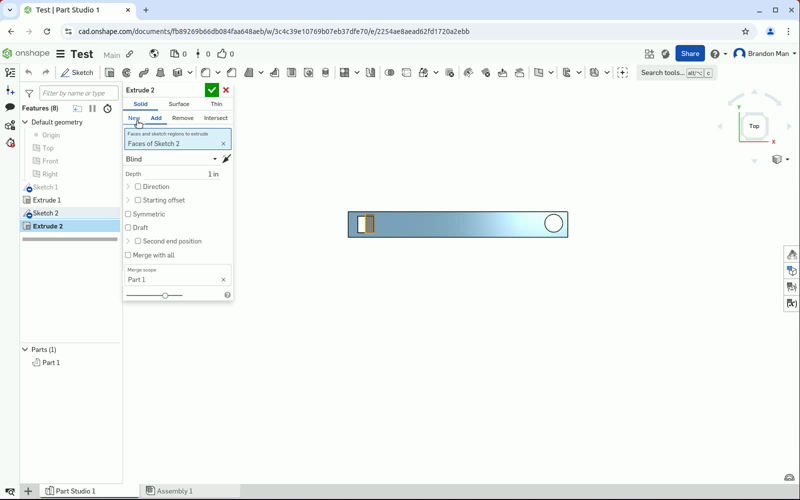
click(137, 120)
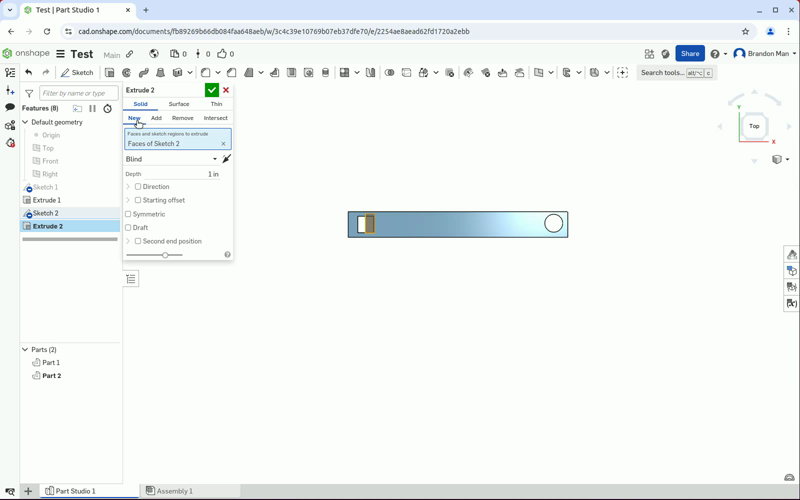
key(tab, 4)
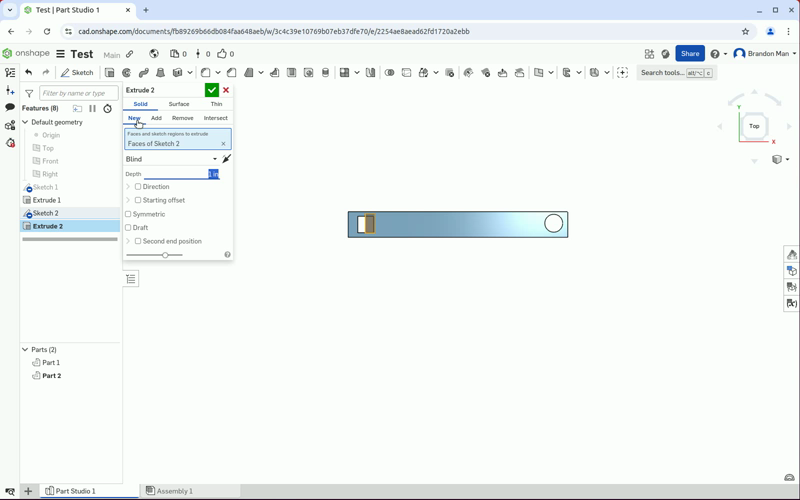
text(2.407)
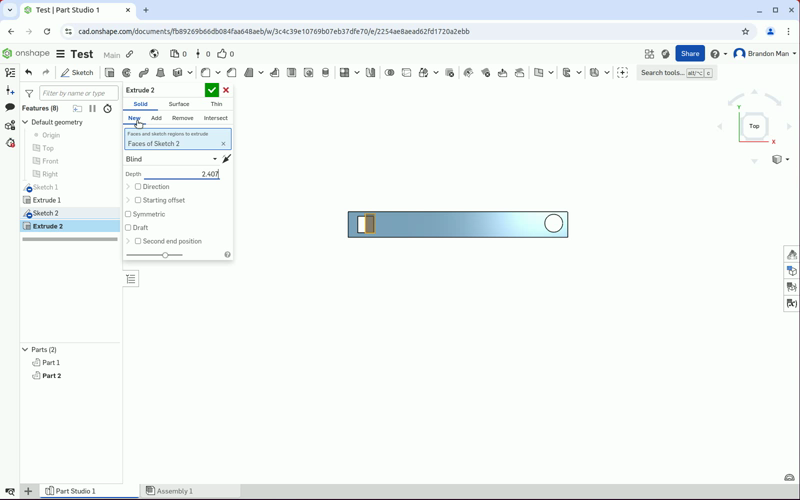
key(enter)
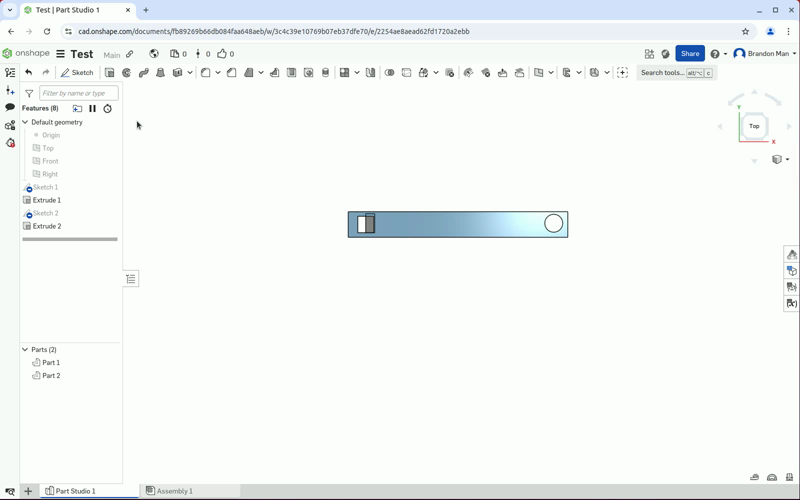
key(shift+h)
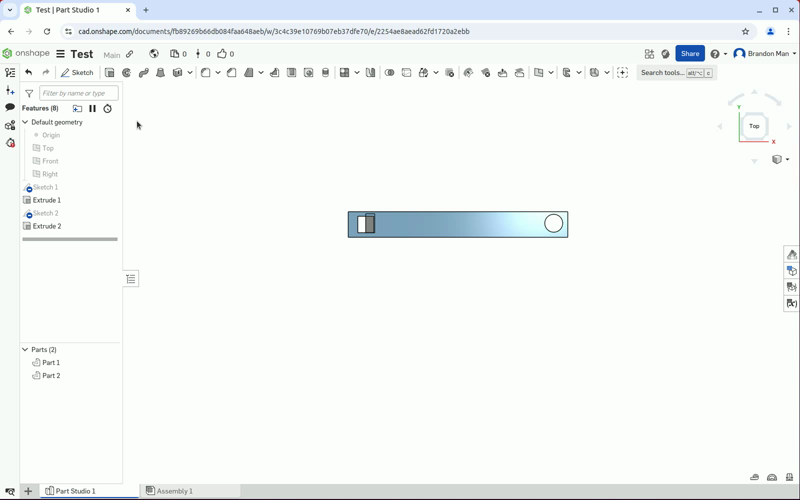
key(shift+h)
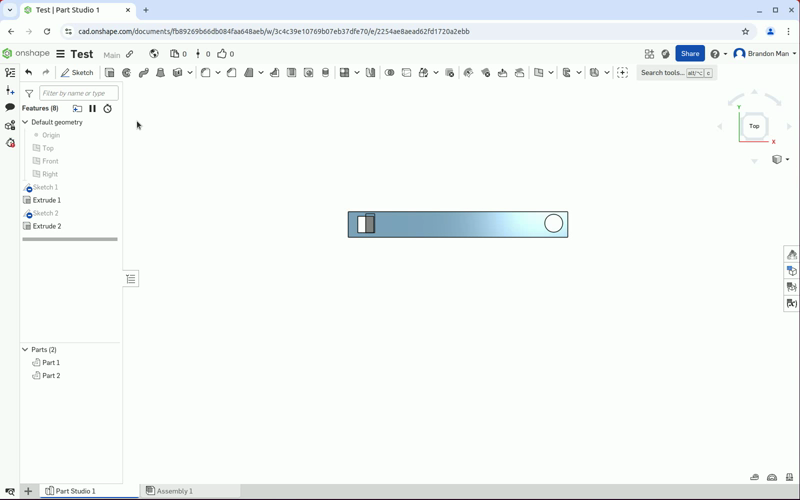
mouse_move(73, 189)
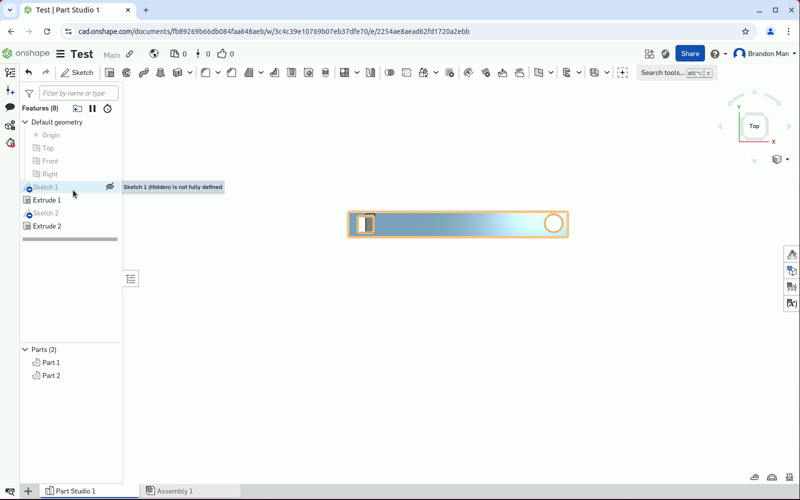
click(73, 189)
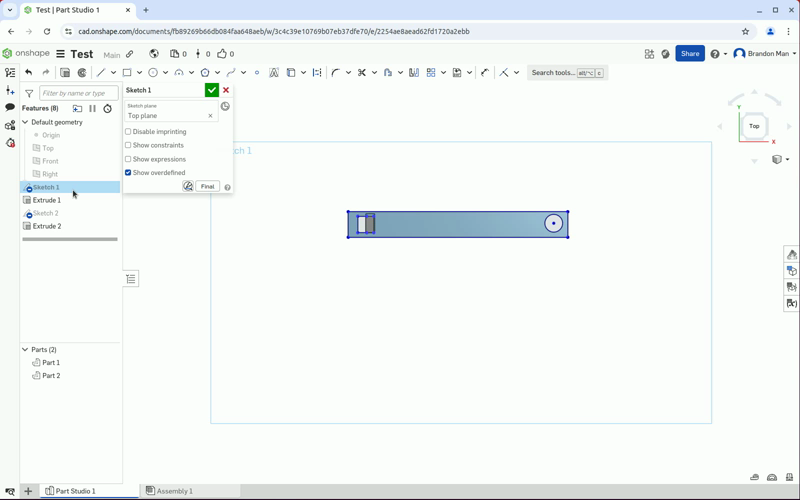
mouse_move(229, 92)
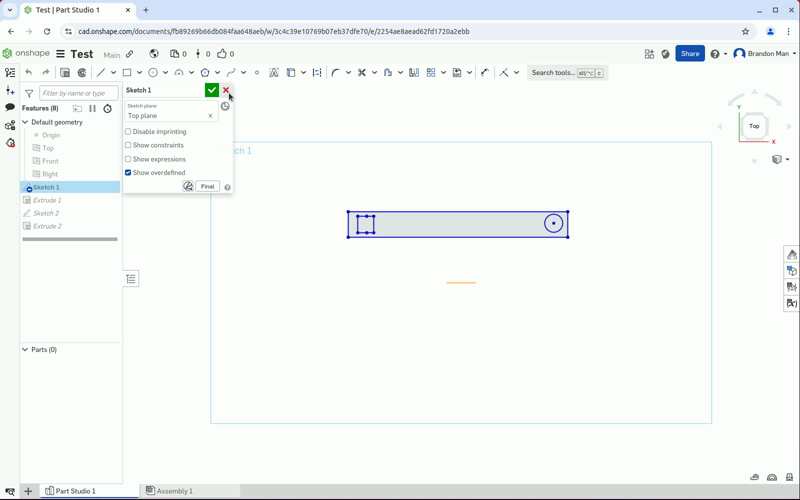
click(229, 92)
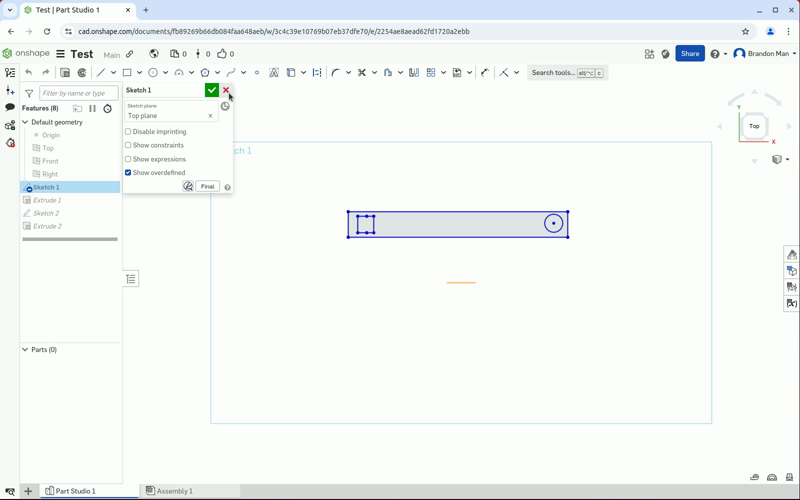
key(shift+s)
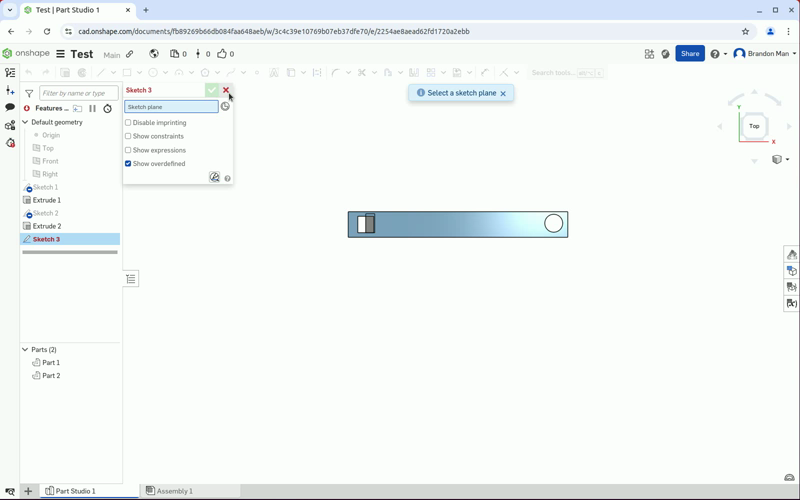
mouse_move(73, 150)
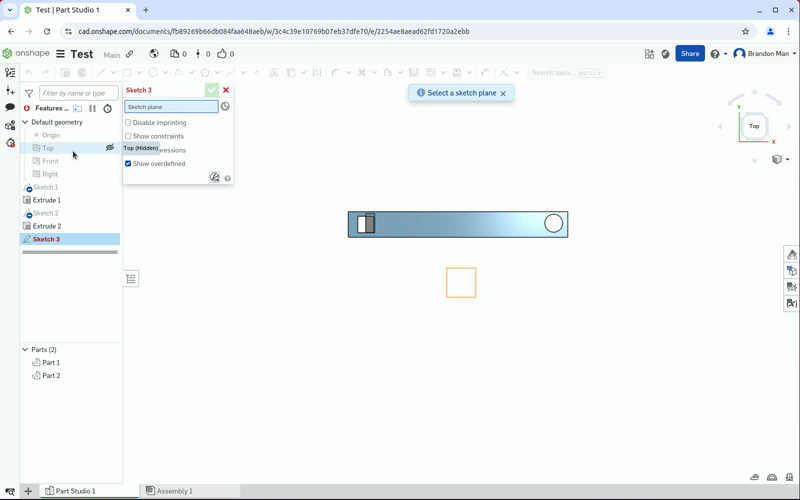
click(73, 150)
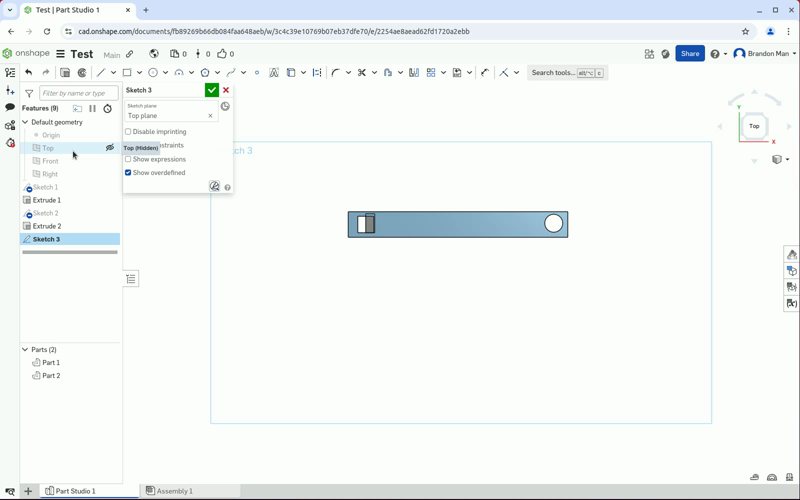
mouse_move(73, 352)
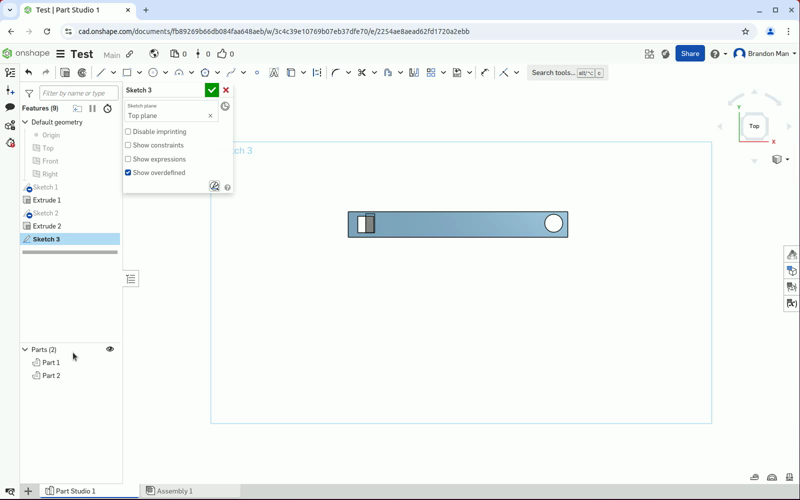
key(y)
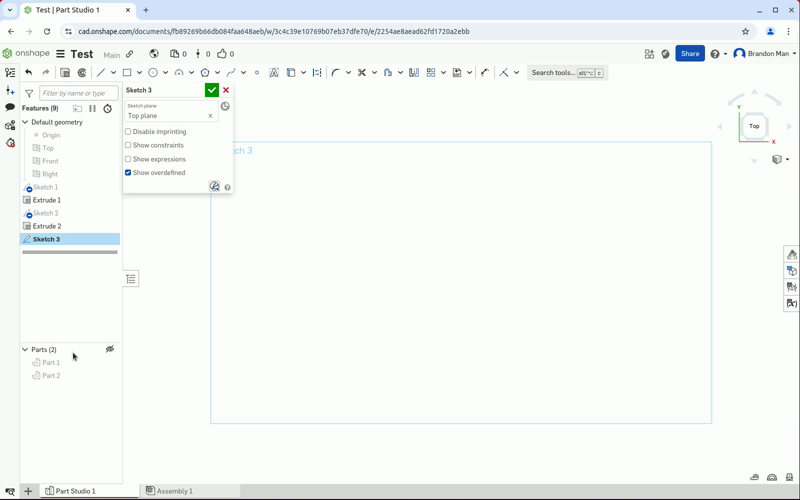
key(l)
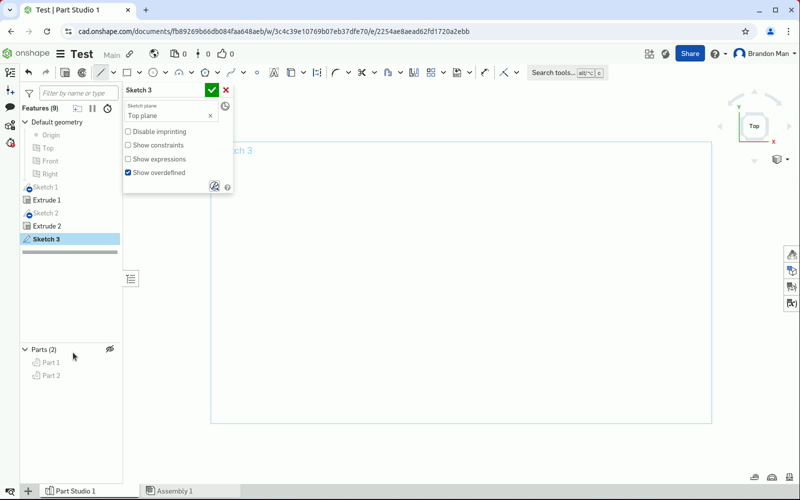
key_down(shift)
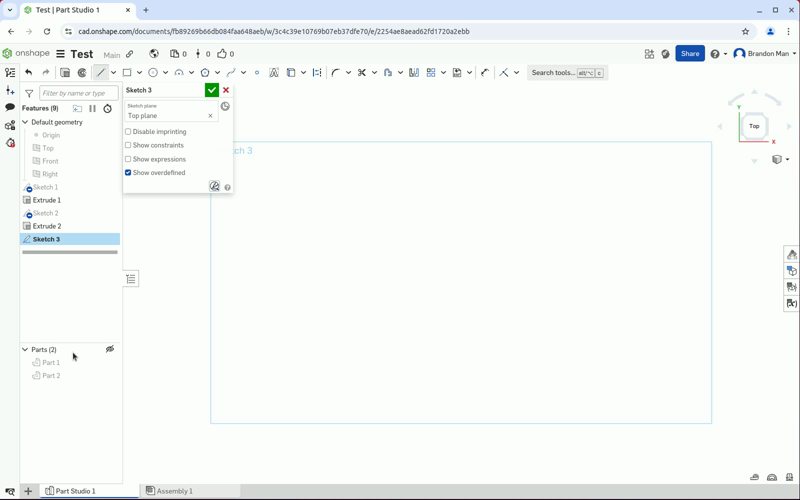
mouse_move(356, 232)
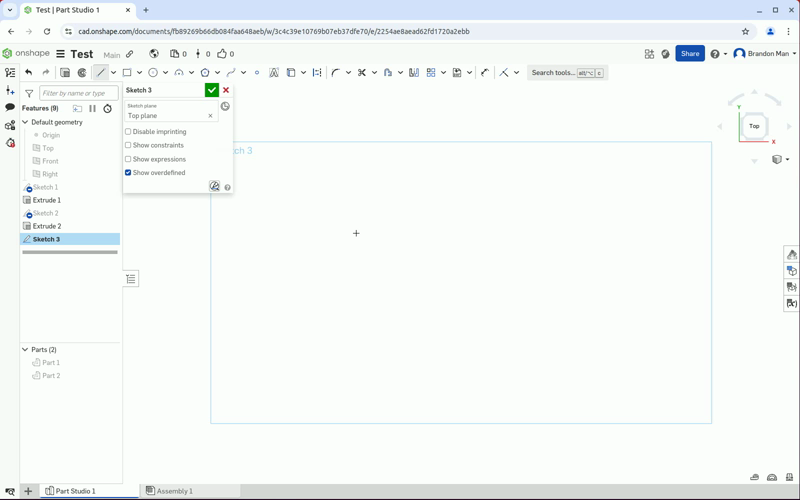
click(356, 232)
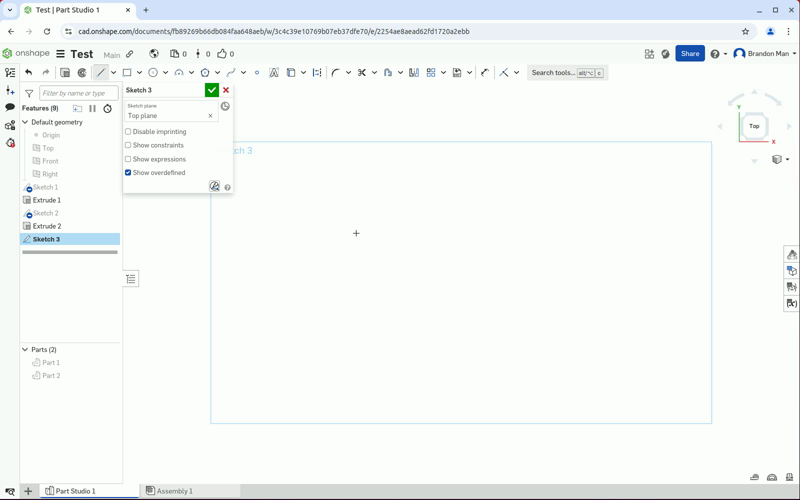
key_up(shift)
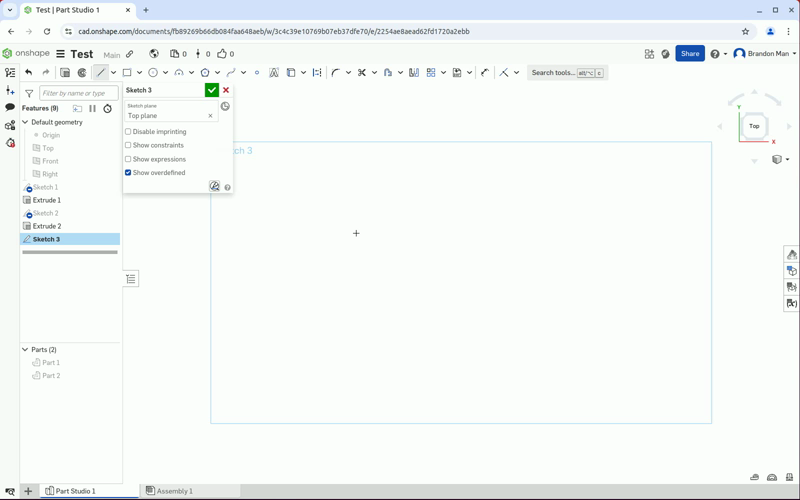
key_down(shift)
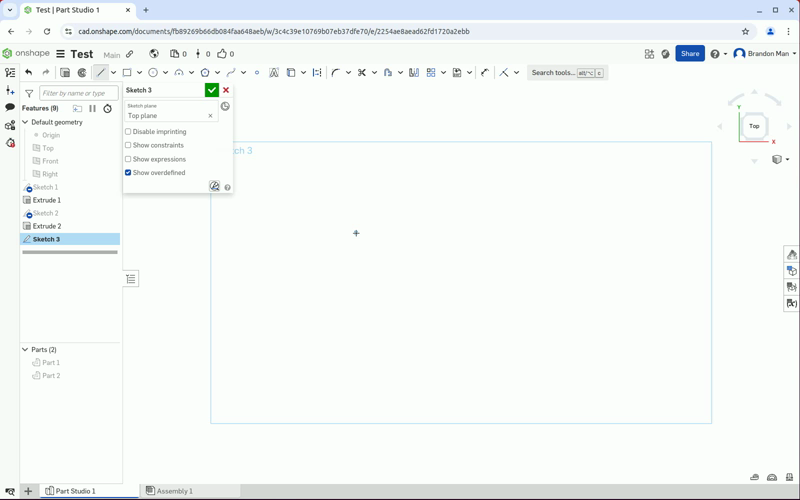
mouse_move(386, 232)
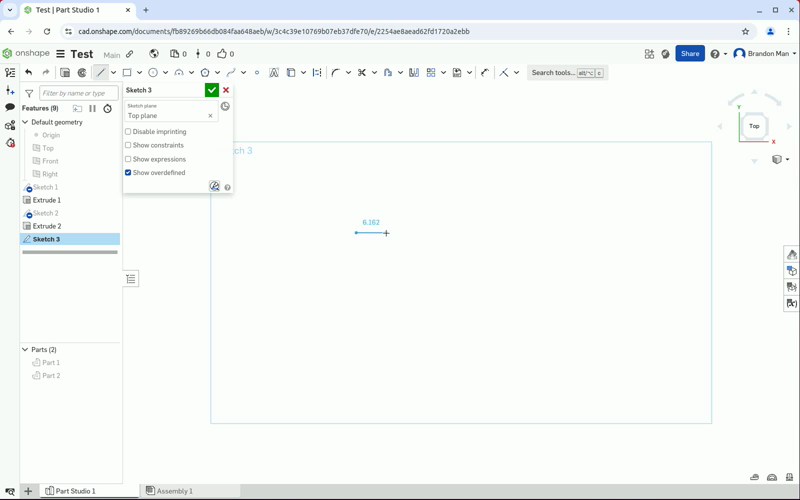
mouse_move(365, 232)
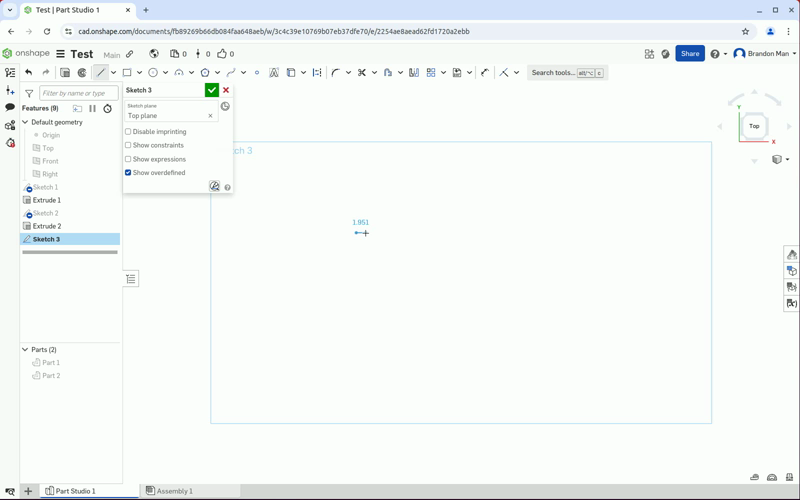
click(365, 232)
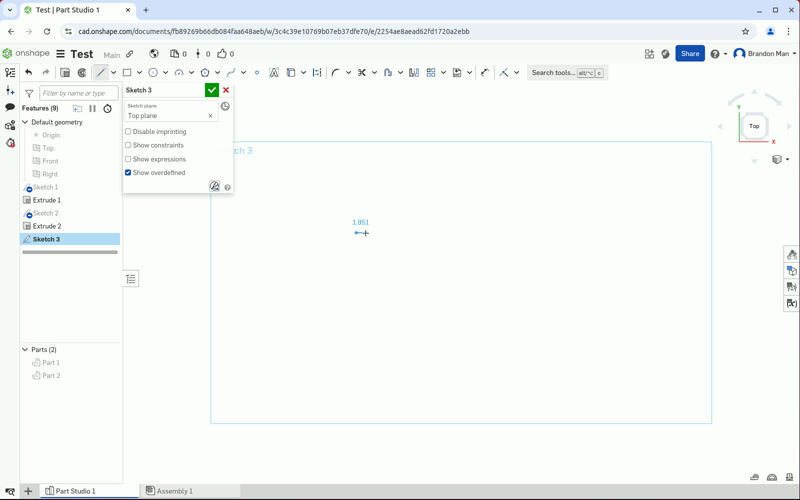
key_up(shift)
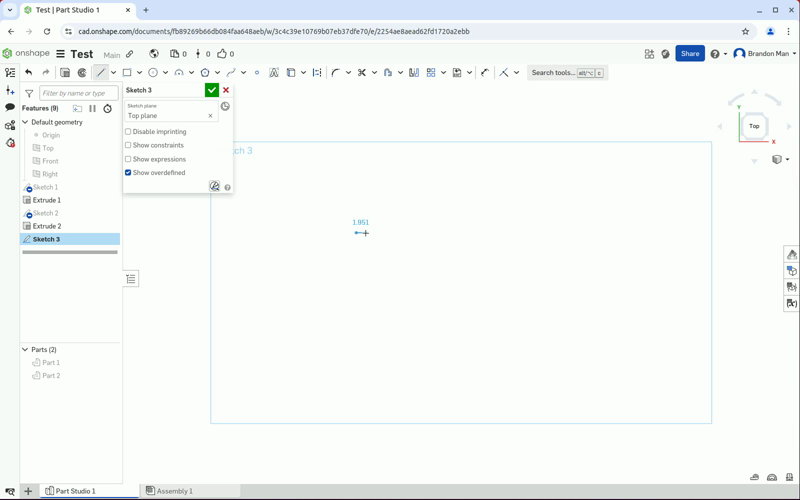
key_down(shift)
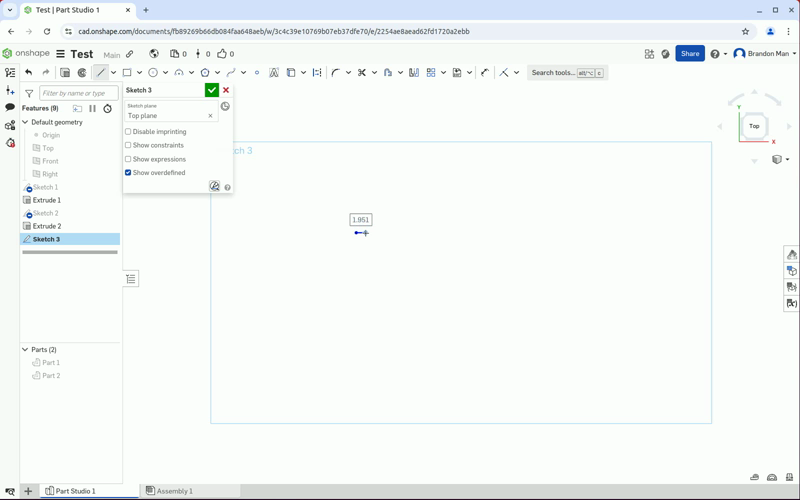
mouse_move(395, 232)
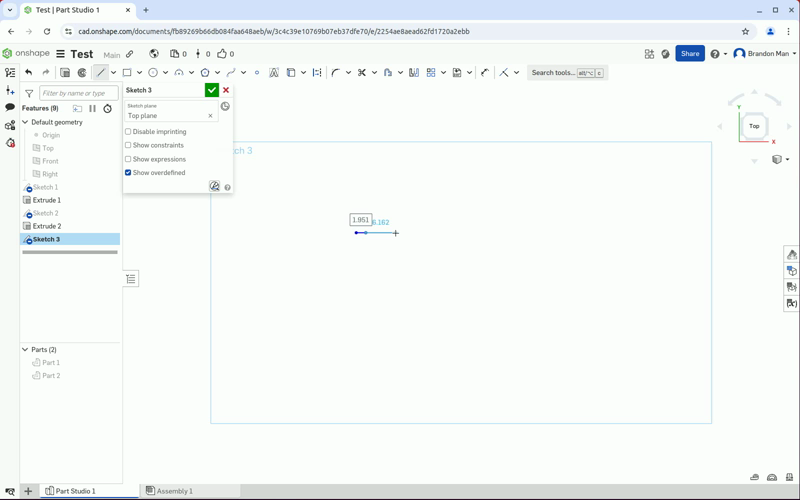
mouse_move(365, 213)
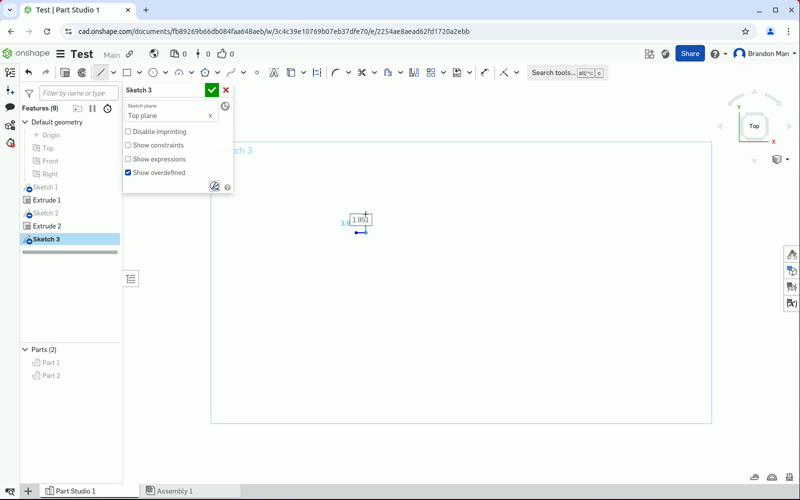
click(365, 213)
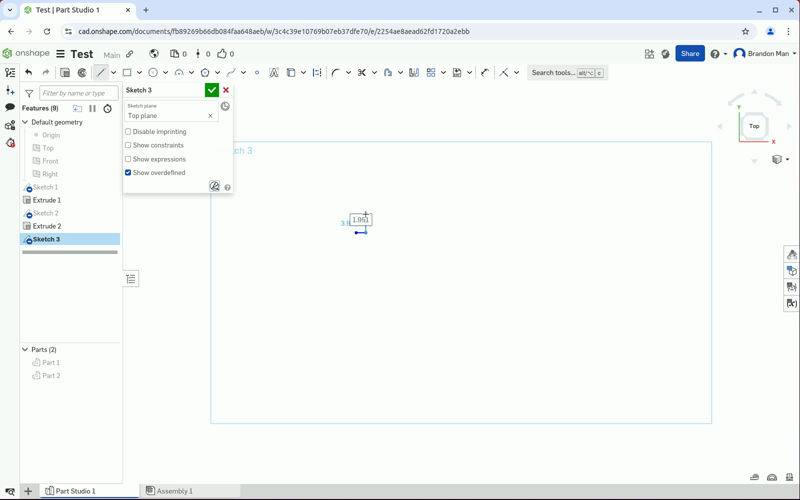
key_up(shift)
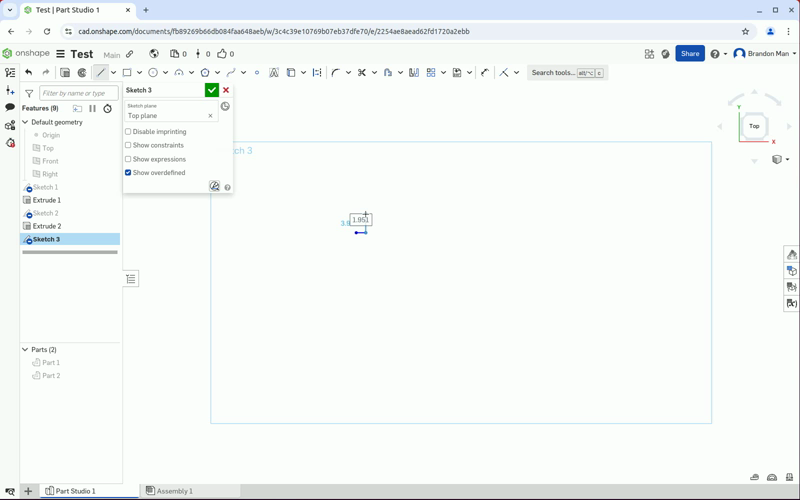
key_down(shift)
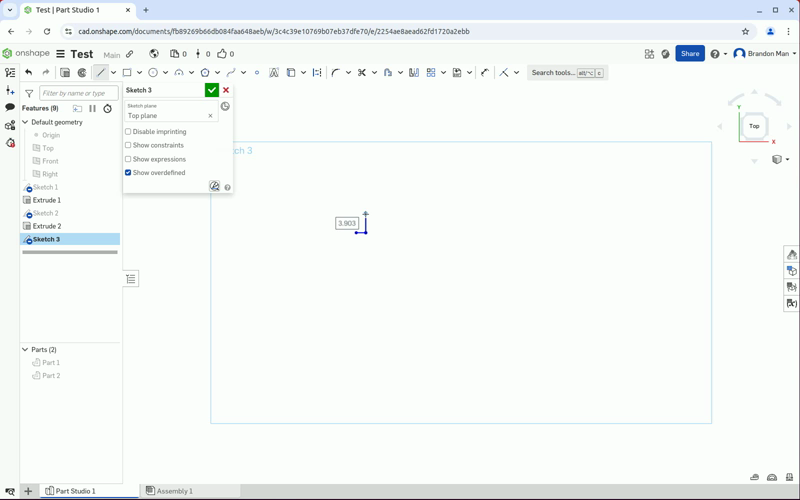
mouse_move(395, 213)
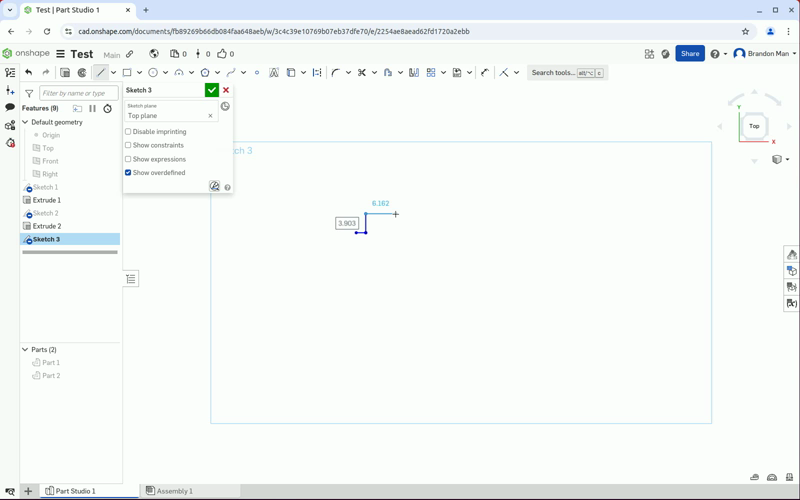
mouse_move(356, 213)
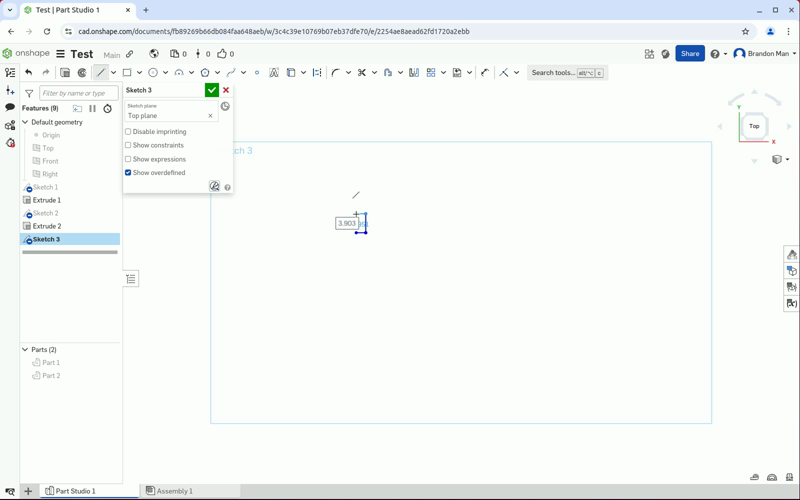
click(356, 213)
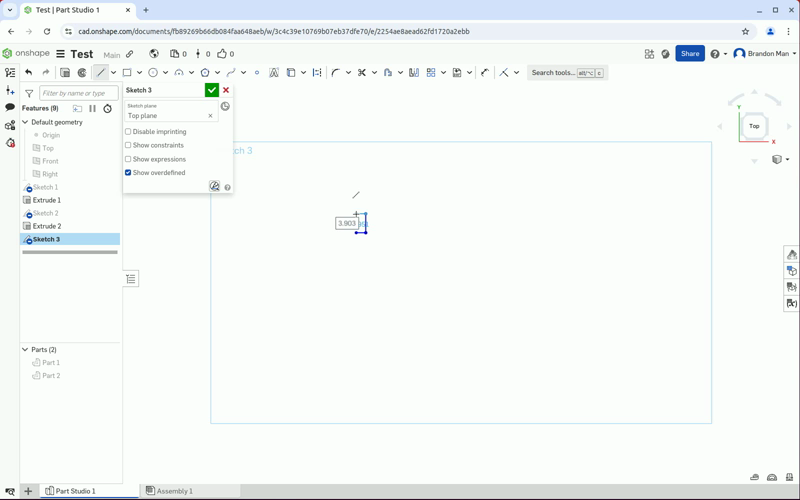
key_up(shift)
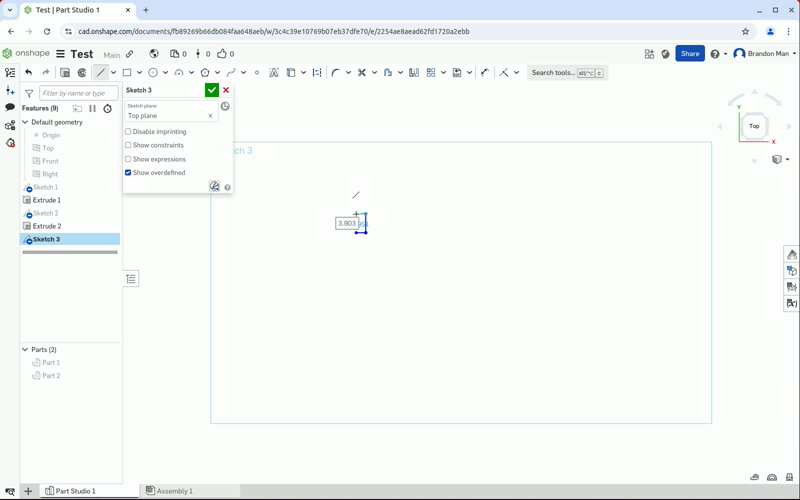
mouse_move(386, 213)
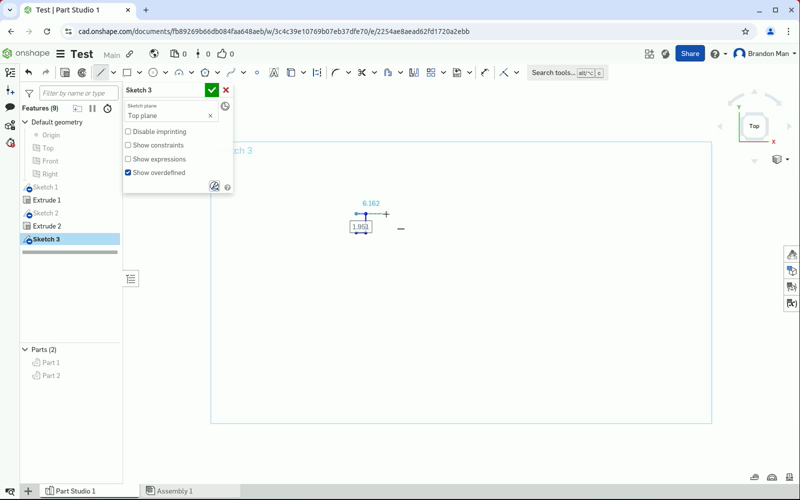
key_down(shift)
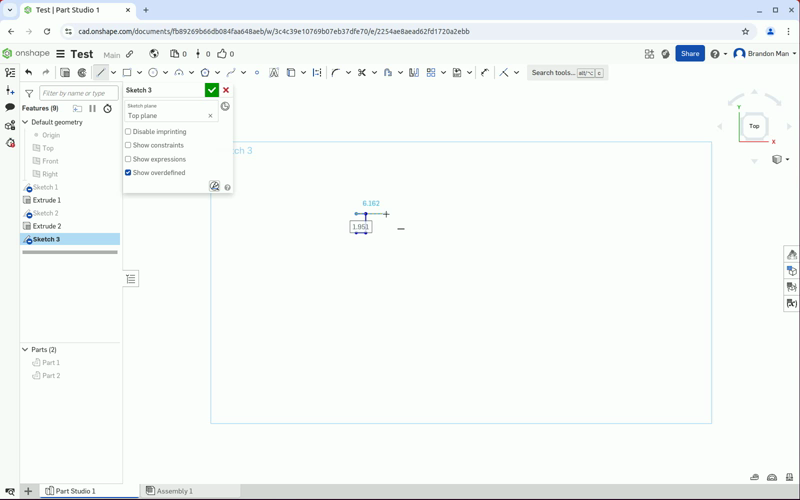
mouse_move(356, 232)
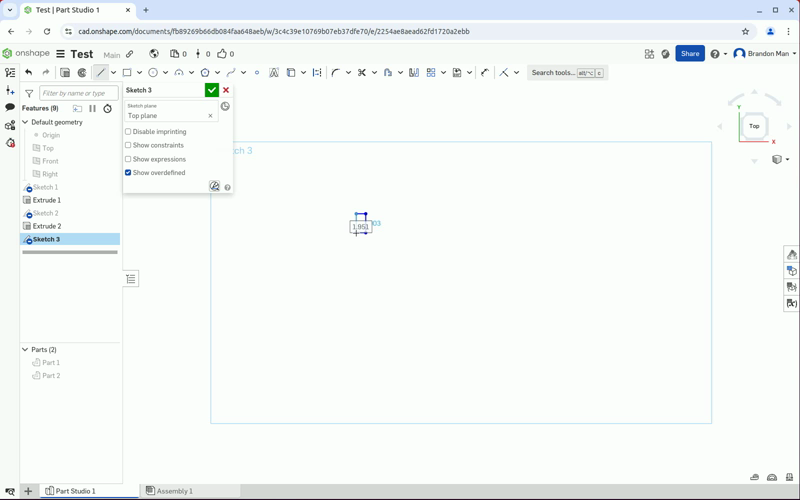
key_up(shift)
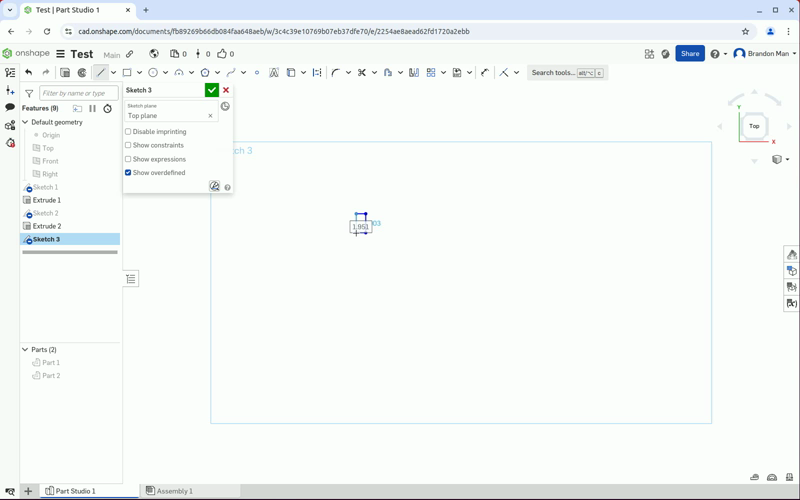
click(356, 232)
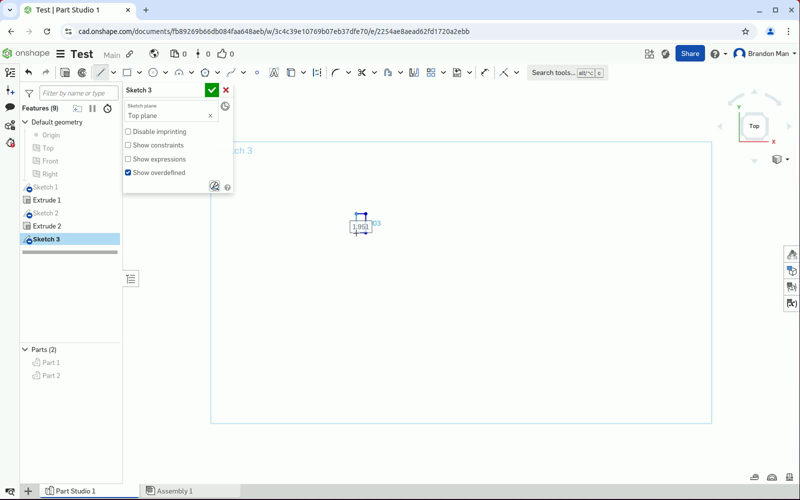
key(esc)
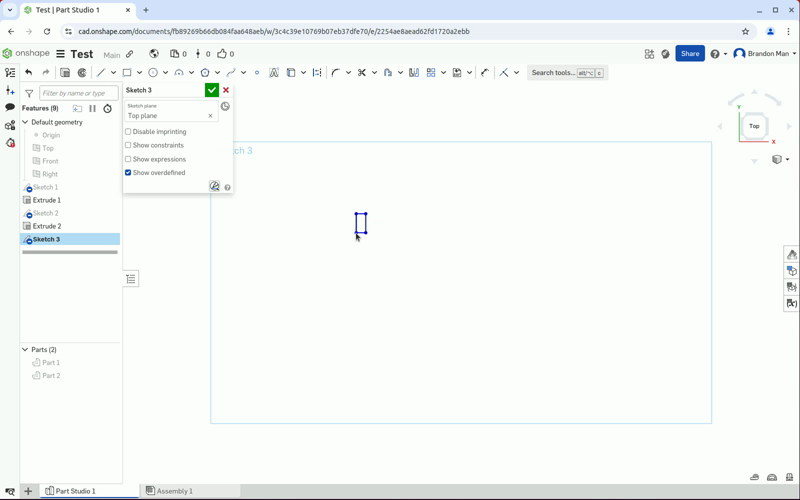
mouse_move(360, 225)
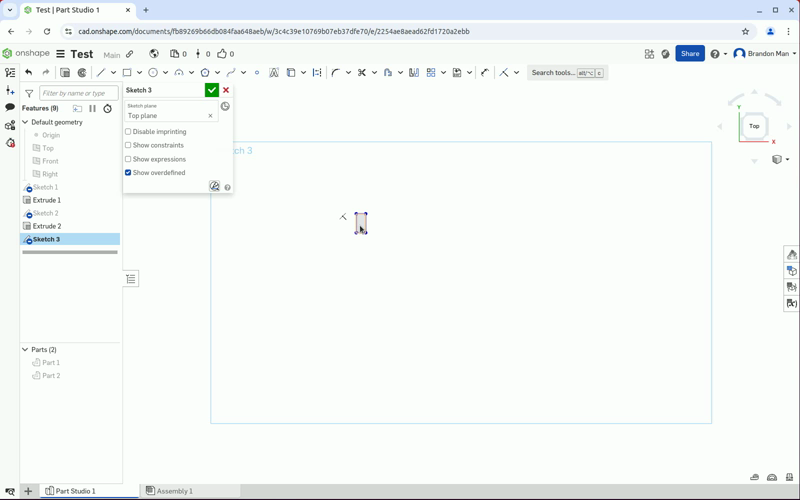
scroll(6)
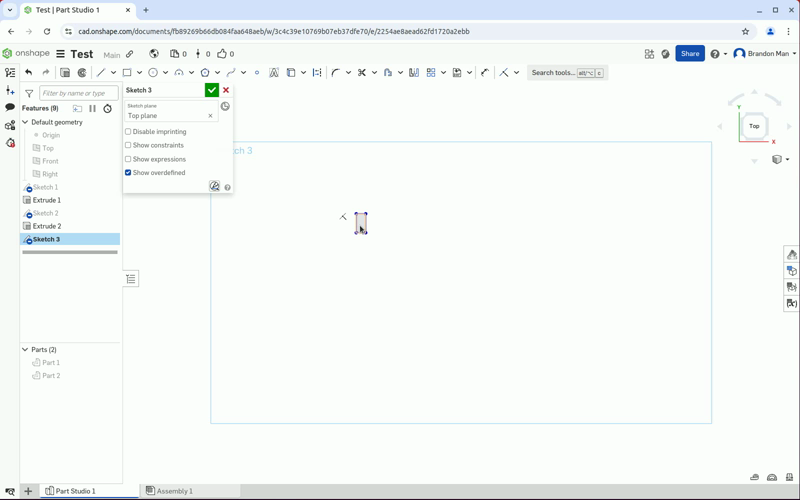
scroll(6)
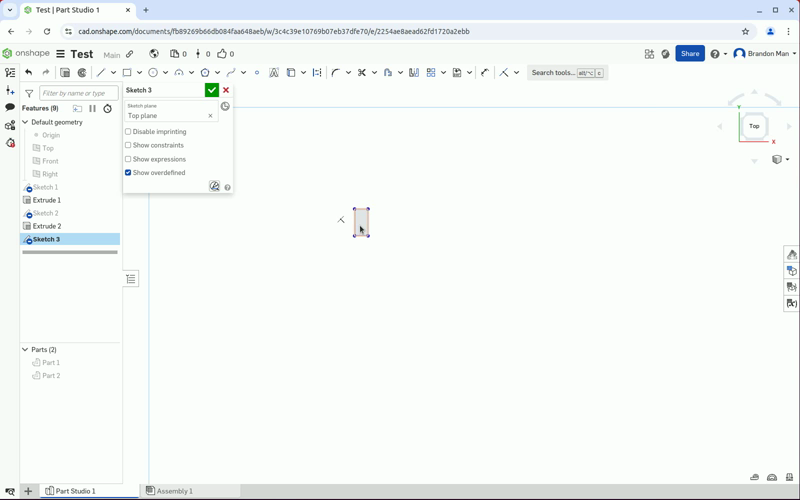
scroll(6)
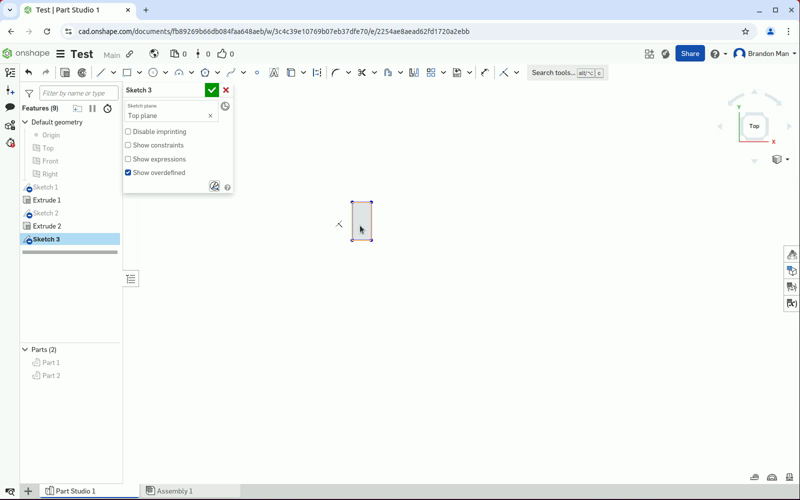
scroll(6)
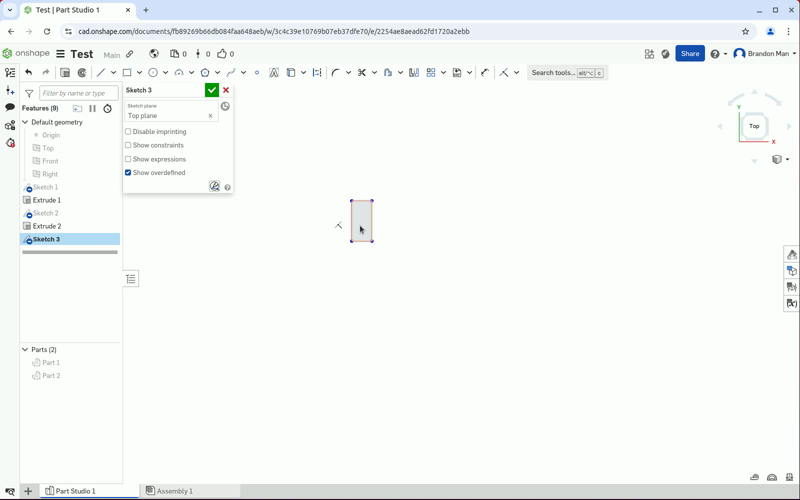
scroll(6)
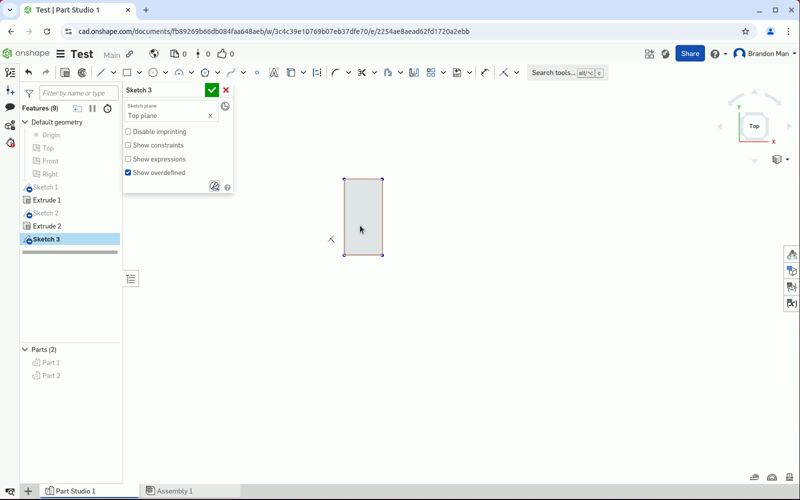
scroll(6)
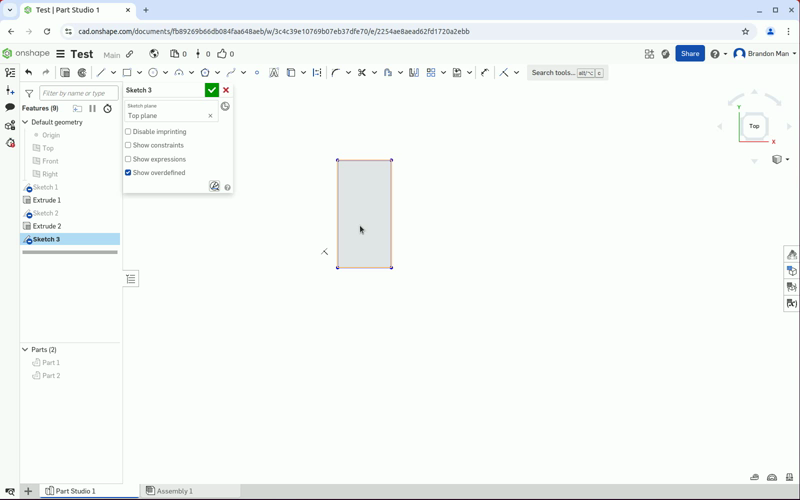
scroll(6)
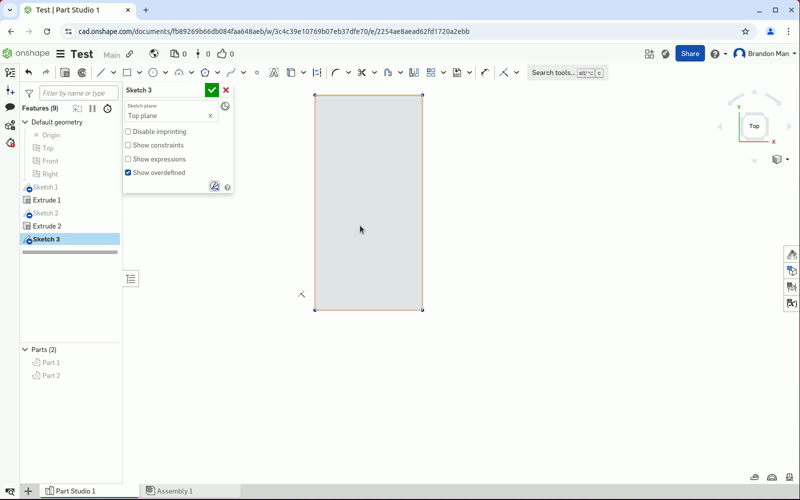
click(360, 225)
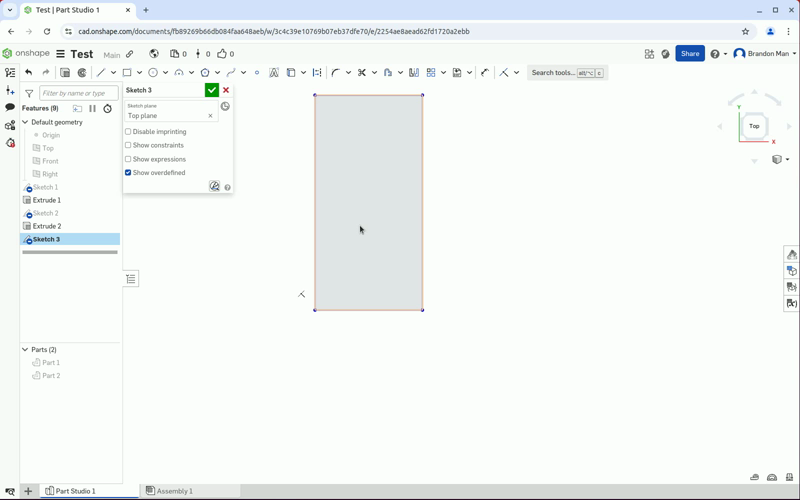
scroll(-6)
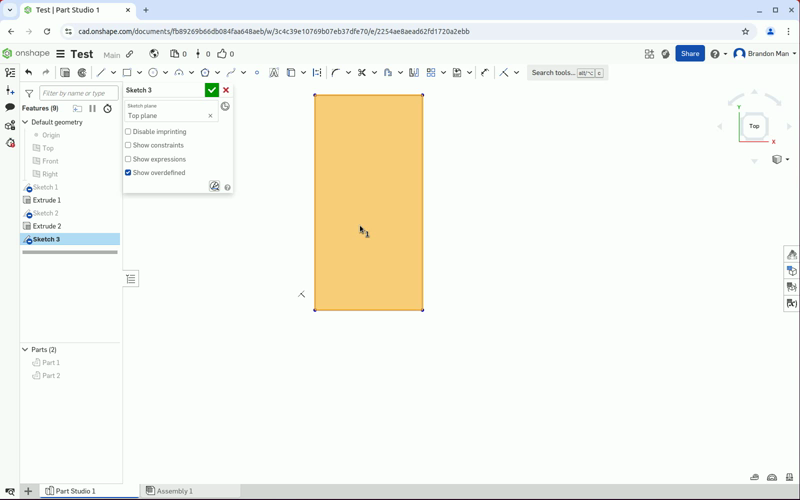
scroll(-6)
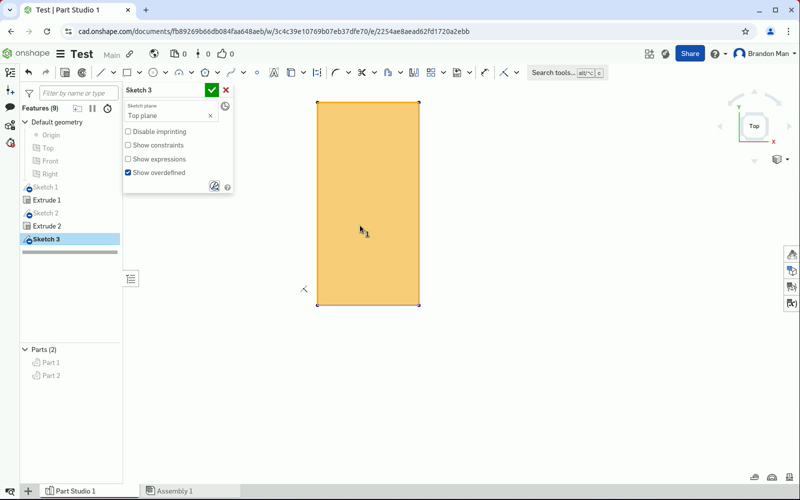
scroll(-6)
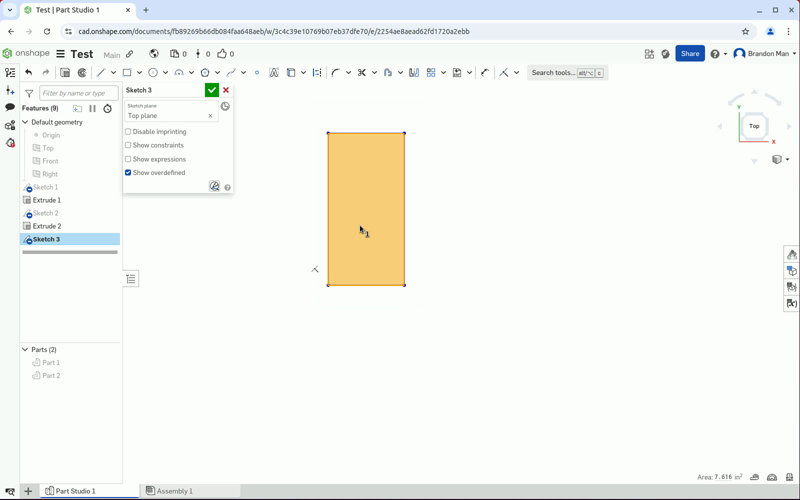
scroll(-6)
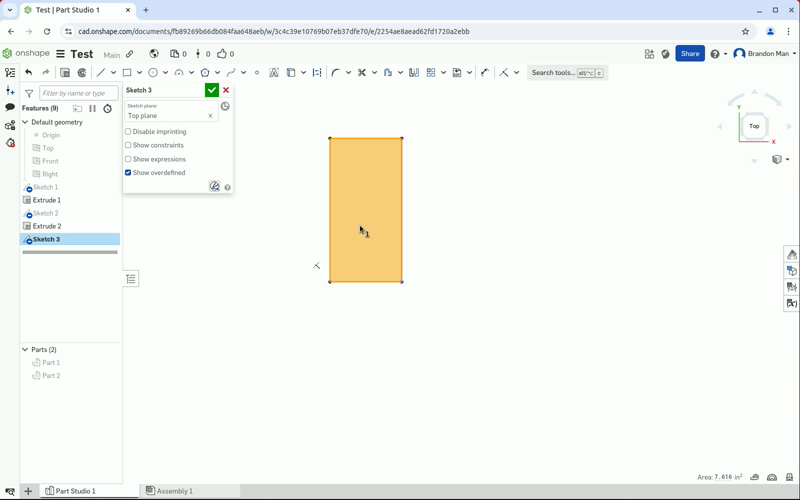
scroll(-6)
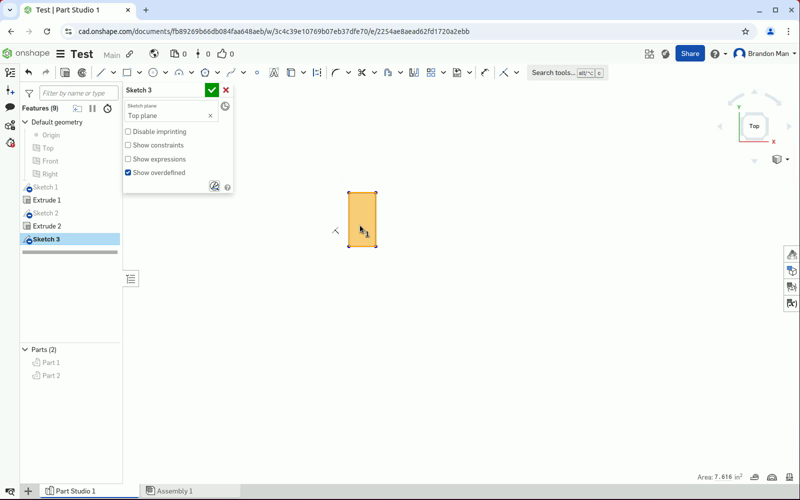
scroll(-6)
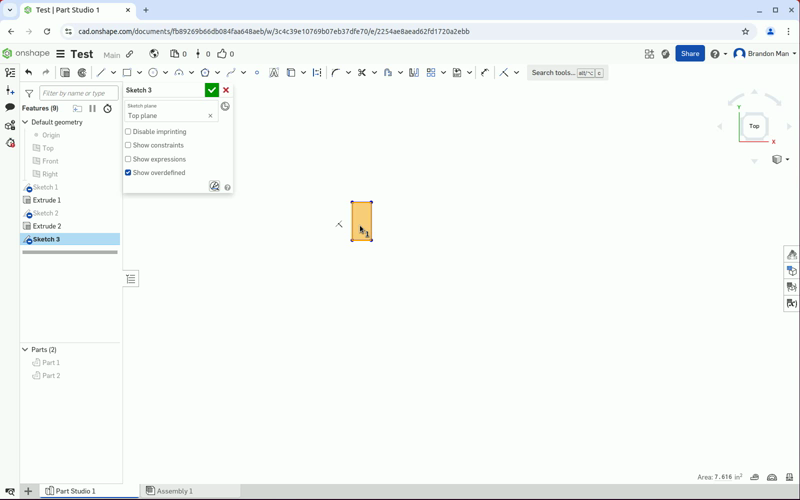
scroll(-6)
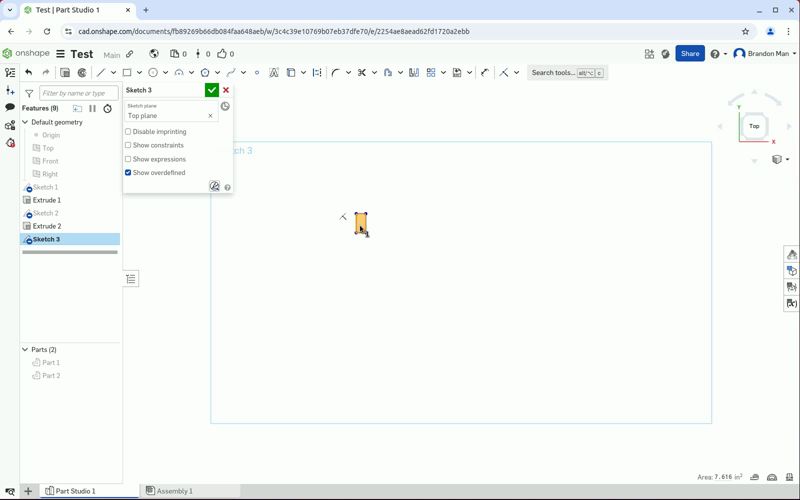
mouse_move(73, 352)
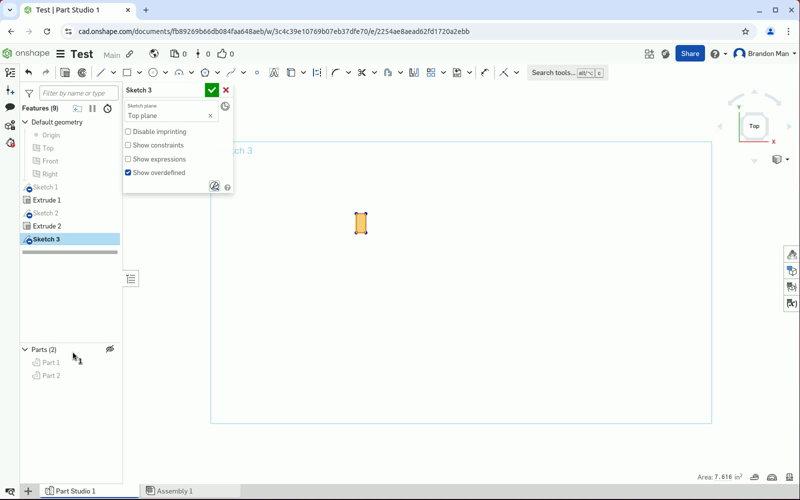
key(shift+y)
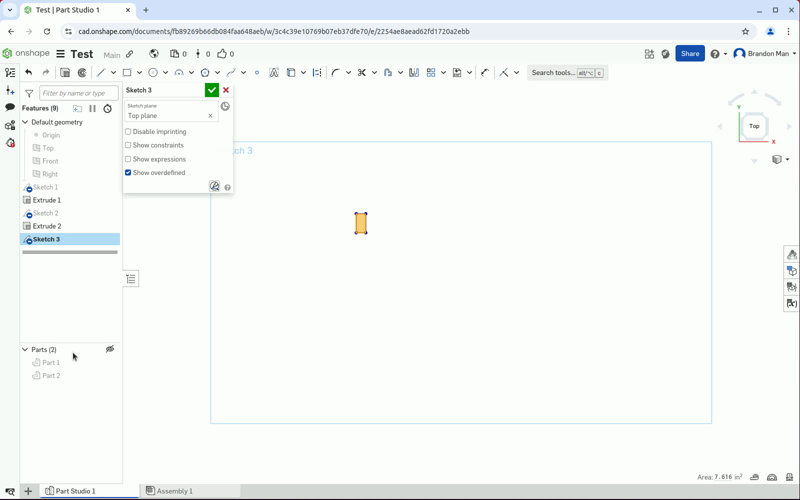
key(shift+e)
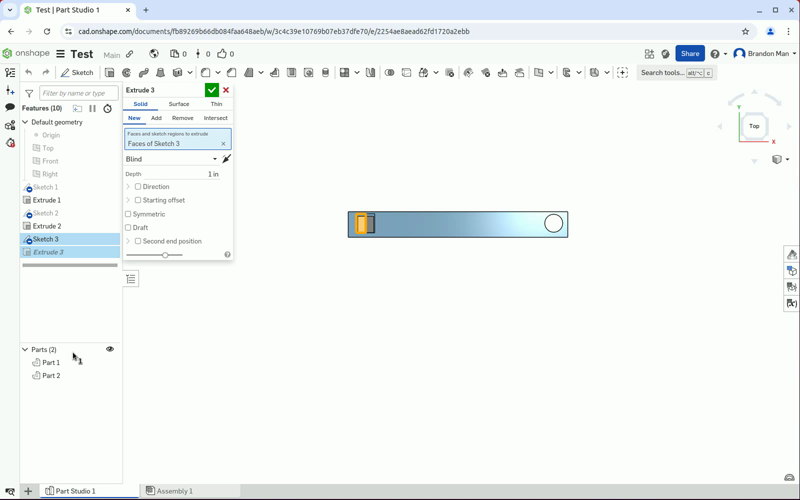
mouse_move(143, 106)
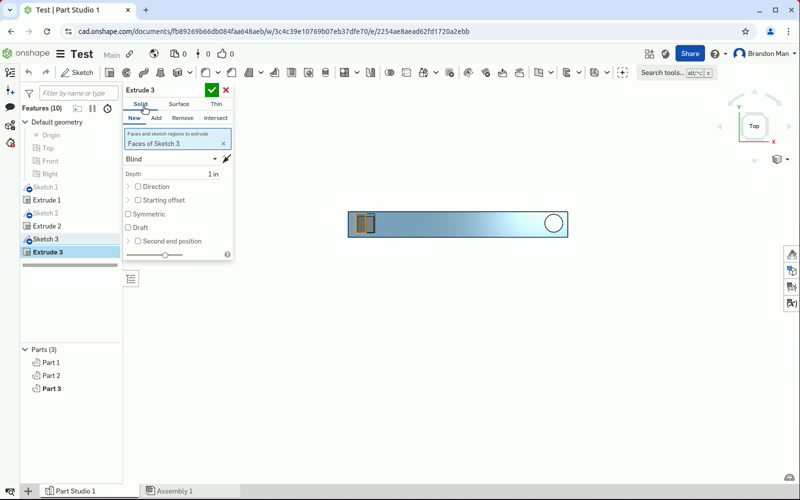
click(143, 106)
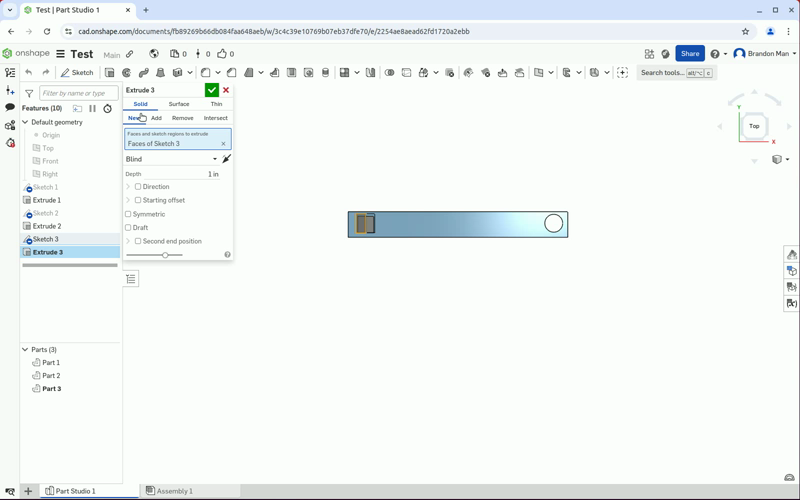
mouse_move(137, 120)
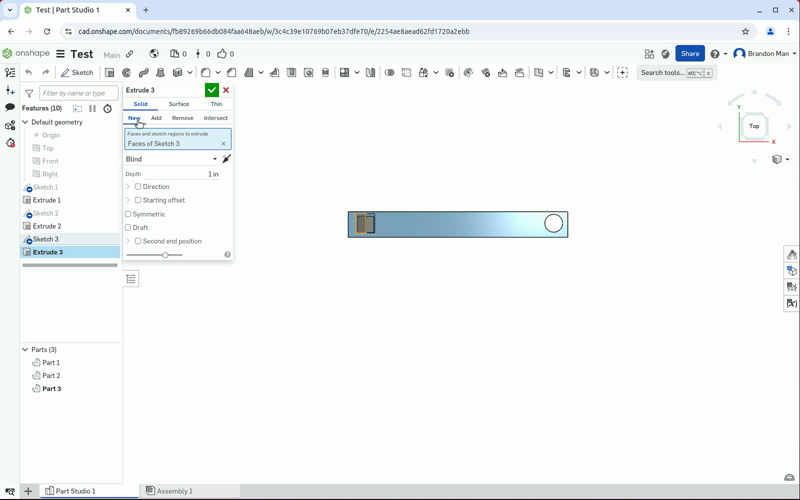
click(137, 120)
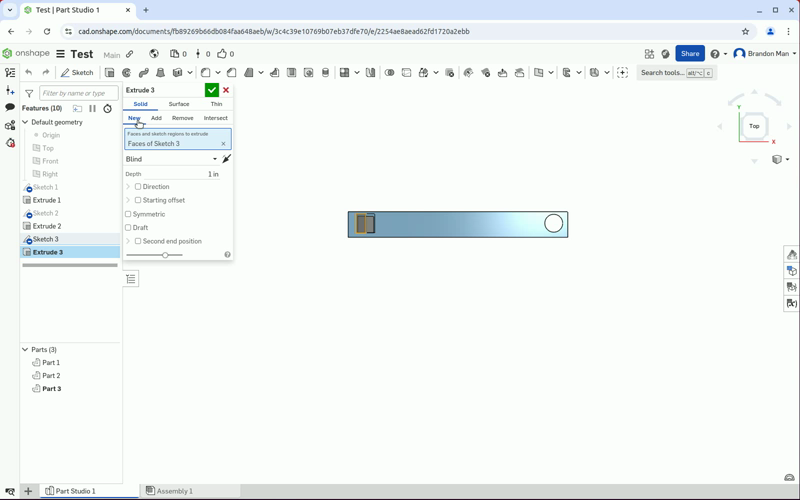
key(tab, 4)
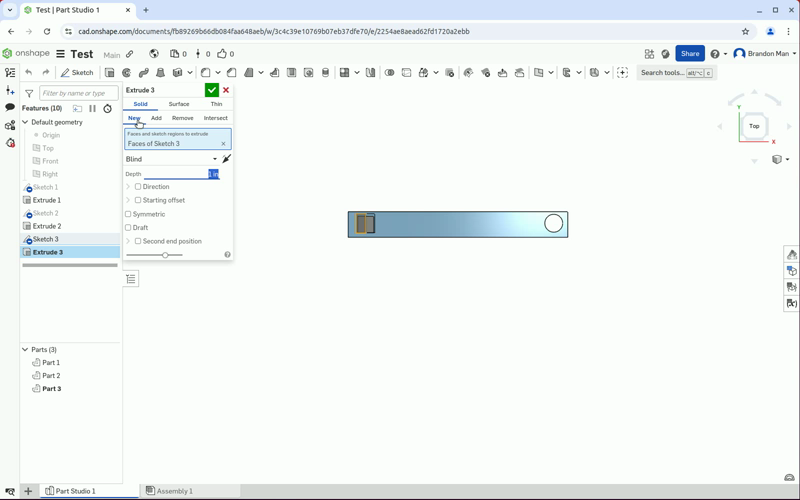
text(7.462)
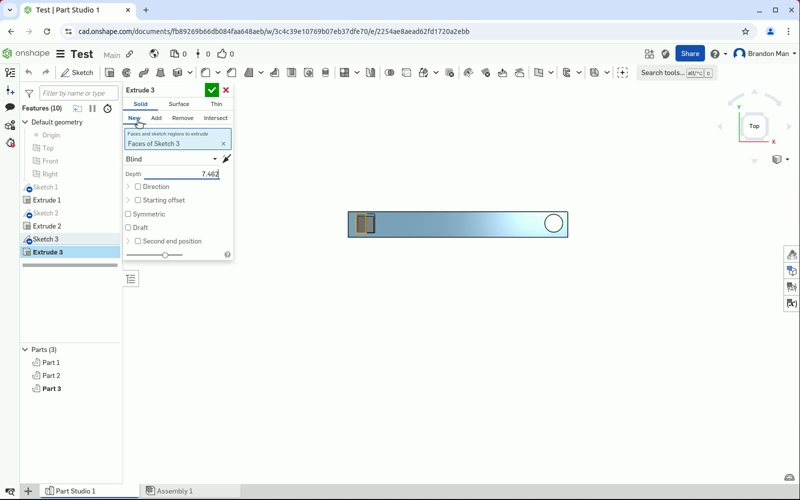
key(enter)
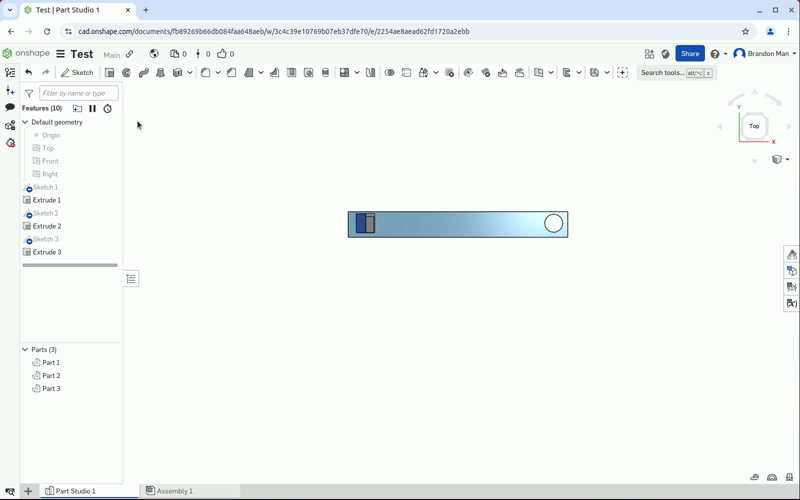
key(shift+h)
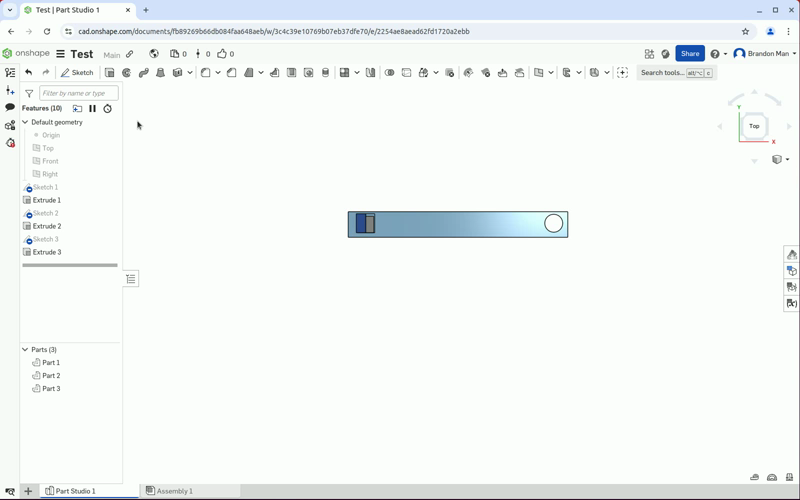
key(shift+h)
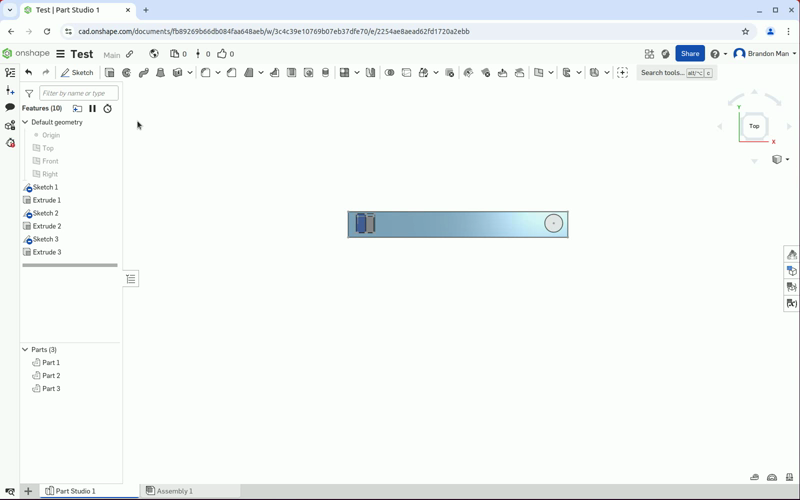
key(shift+7)
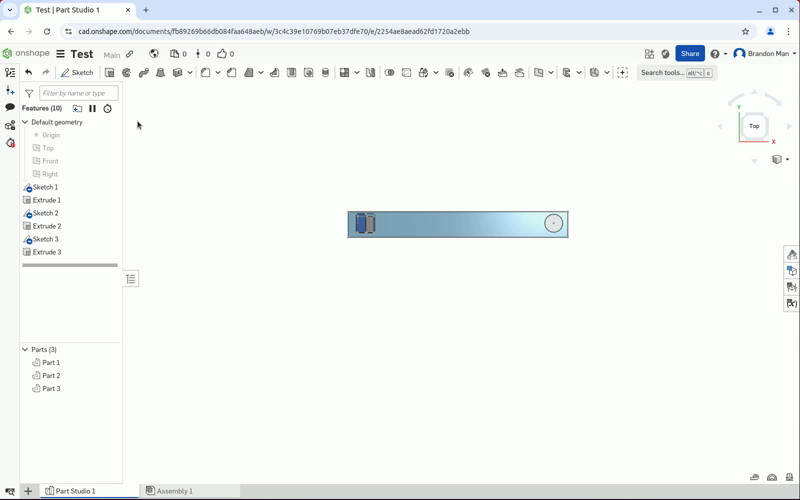
key(up, 3)
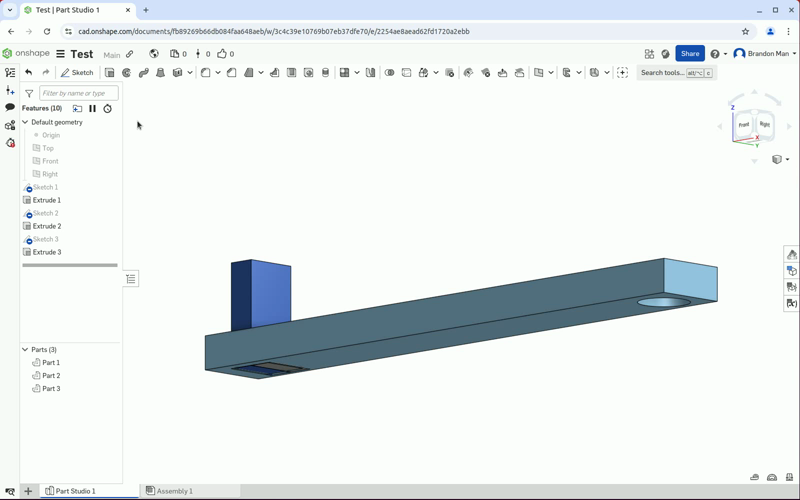
key(left, 3)
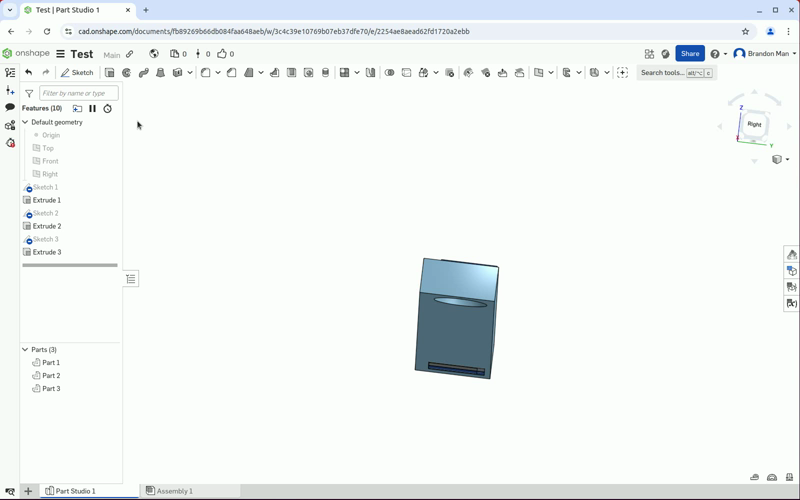
key(right, 3)
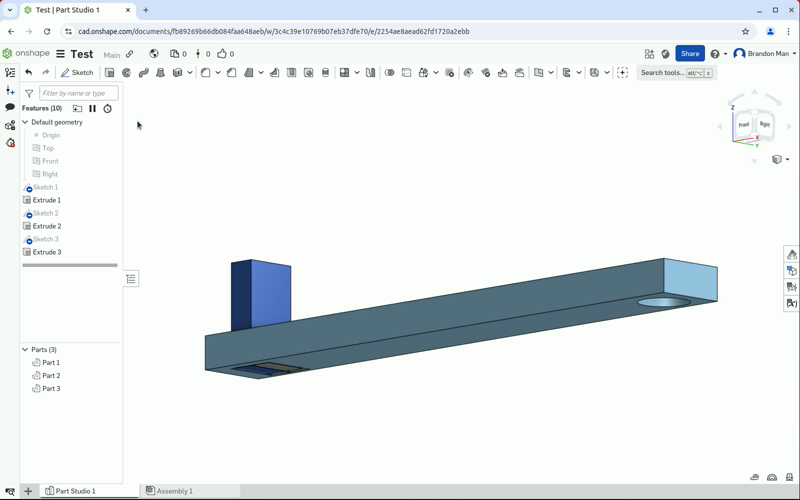
key(down, 3)
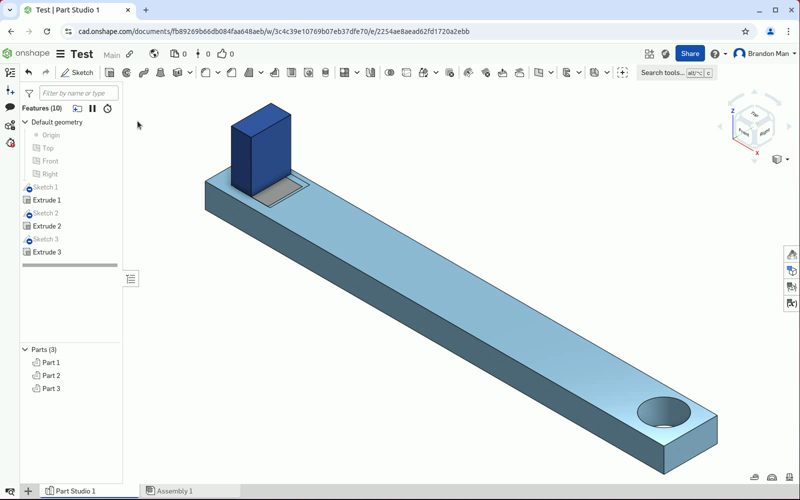
mouse_move(73, 189)
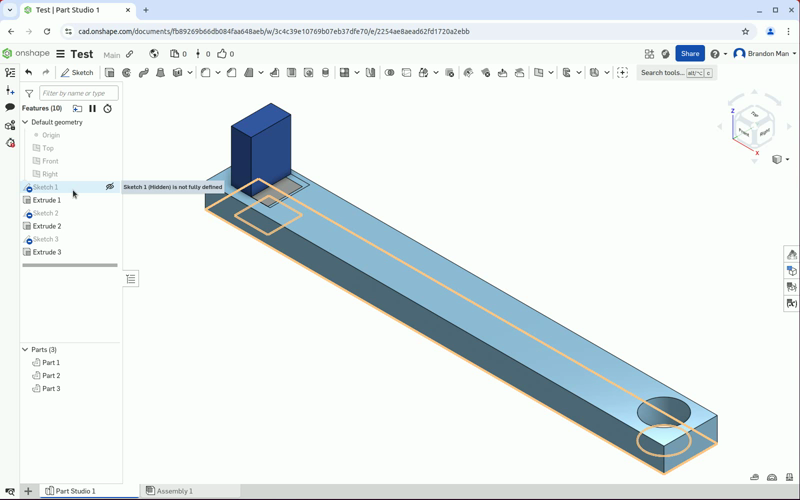
click(73, 189)